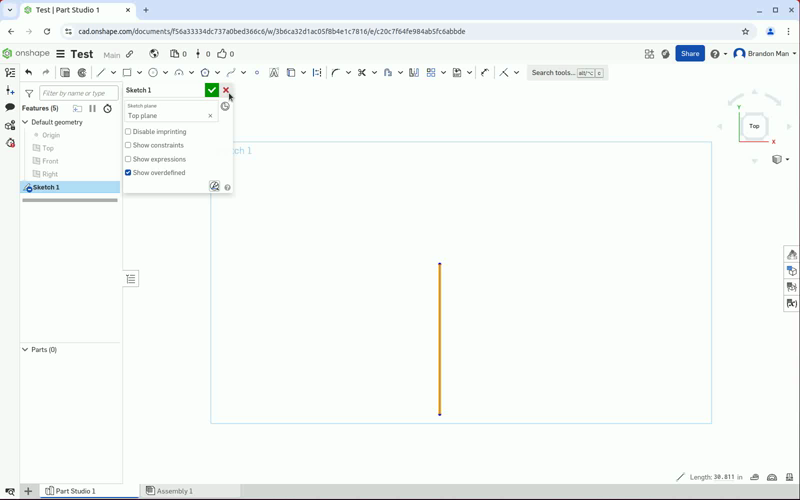
key(shift+h)
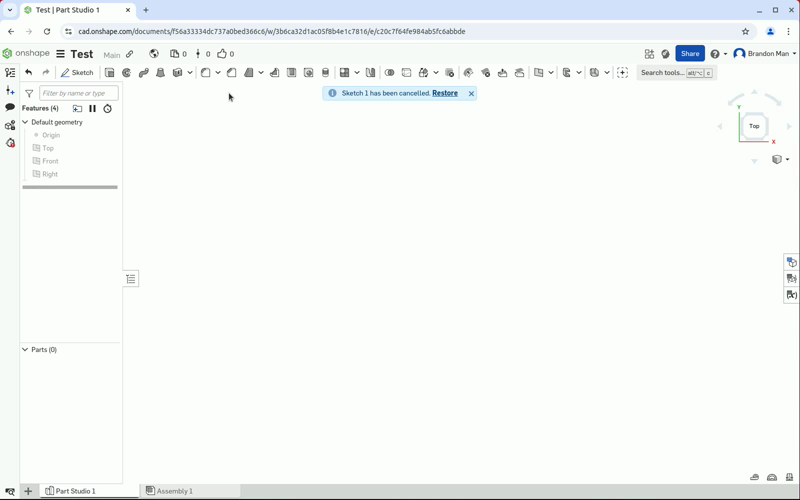
mouse_move(73, 352)
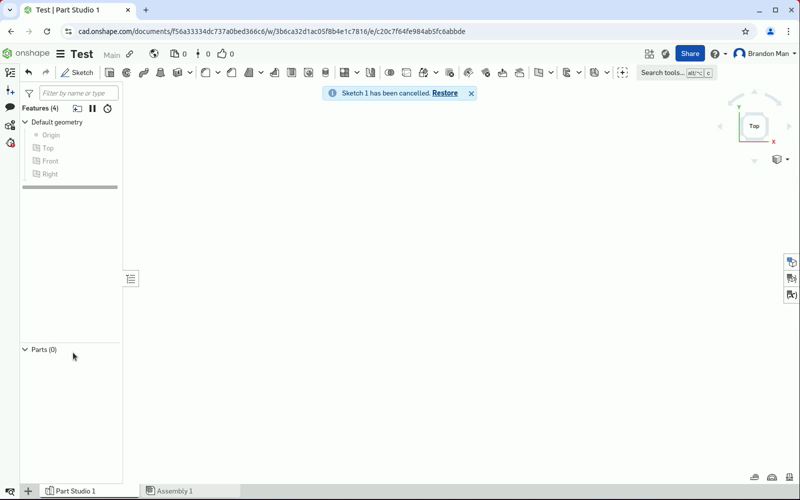
key(y)
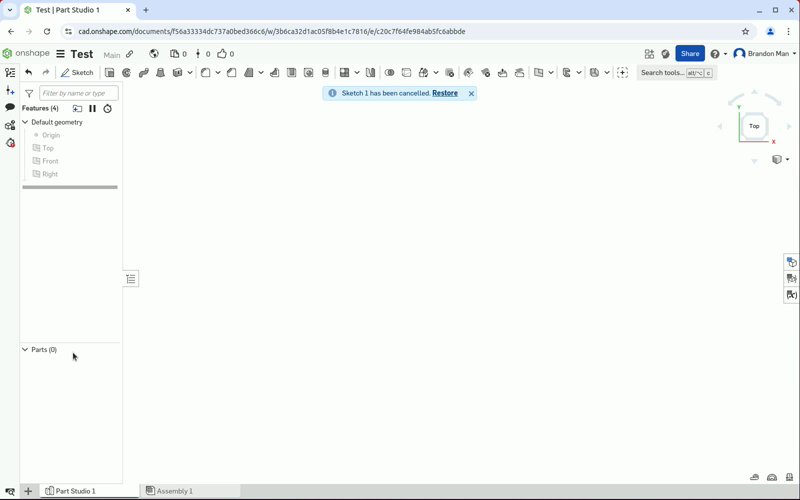
key(shift+p)
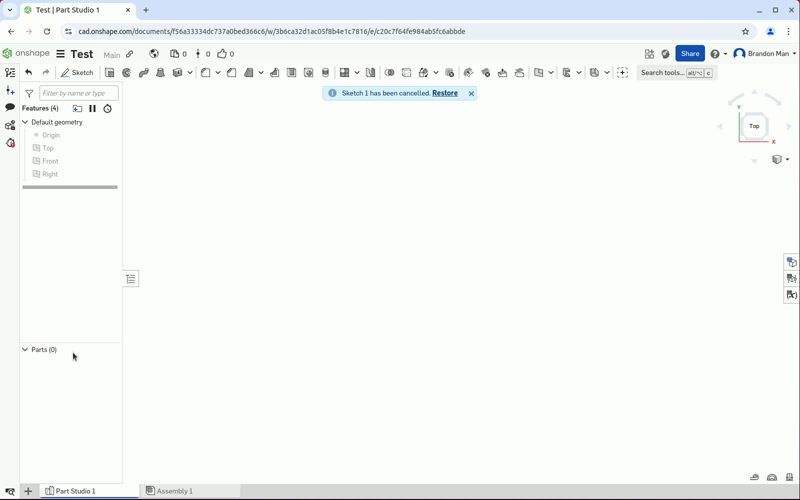
key(space)
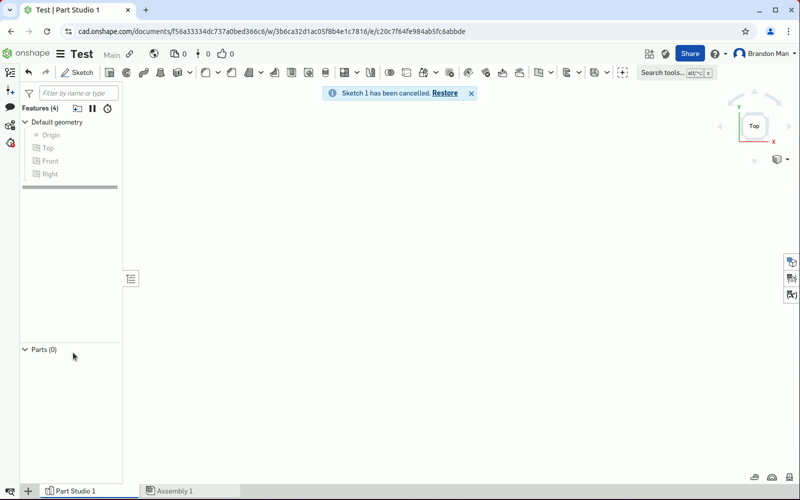
key_down(shift)
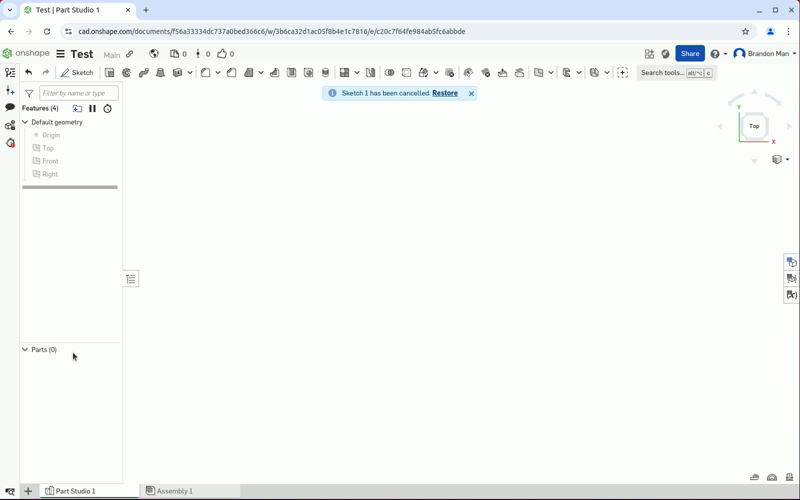
key(up)
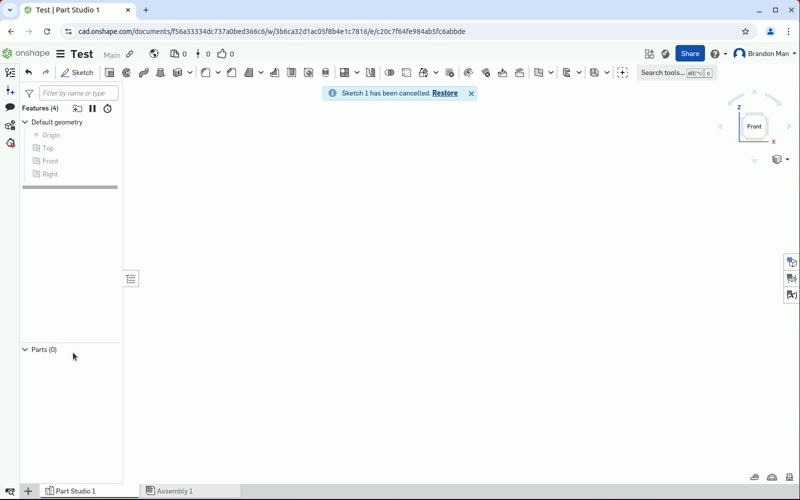
key_up(shift)
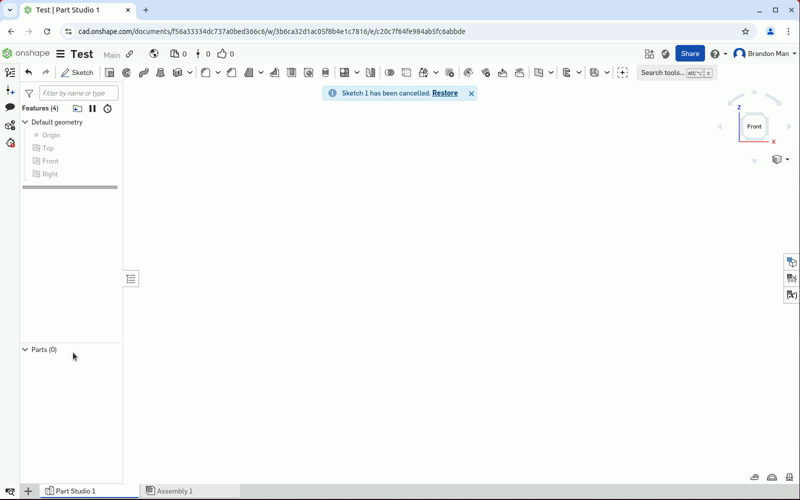
mouse_move(73, 352)
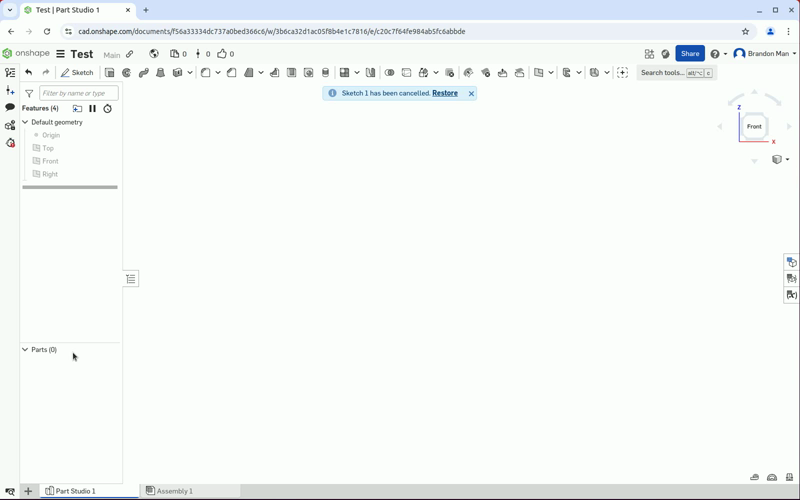
key(shift+y)
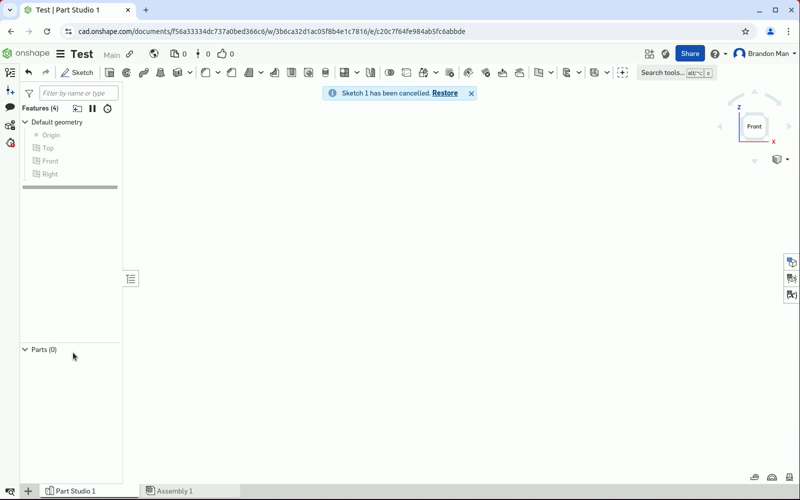
key(shift+s)
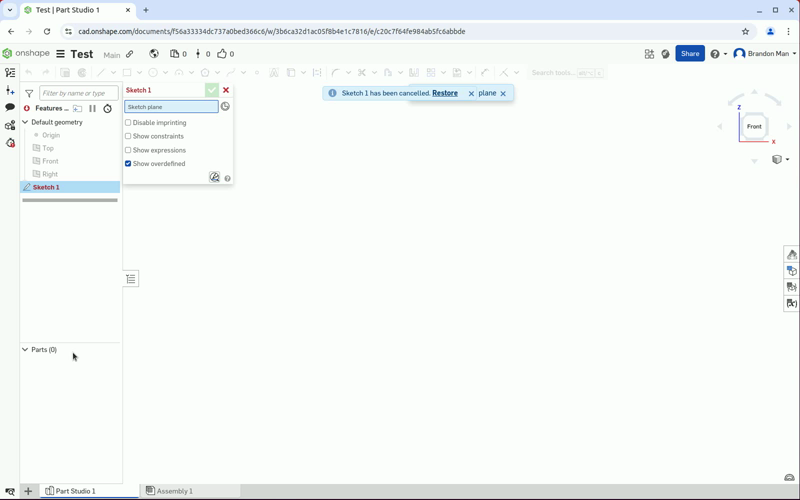
mouse_move(73, 163)
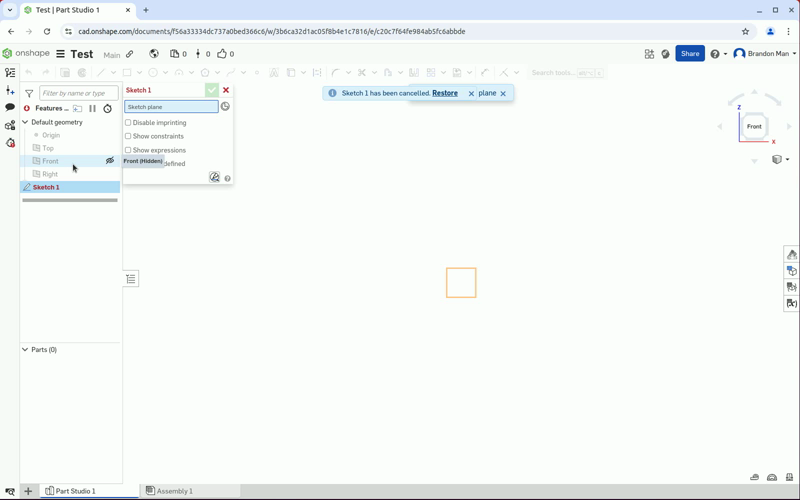
click(73, 163)
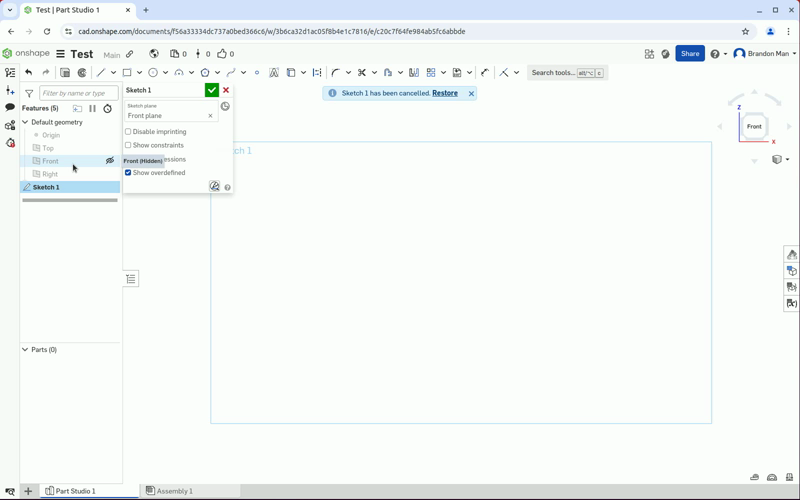
mouse_move(73, 352)
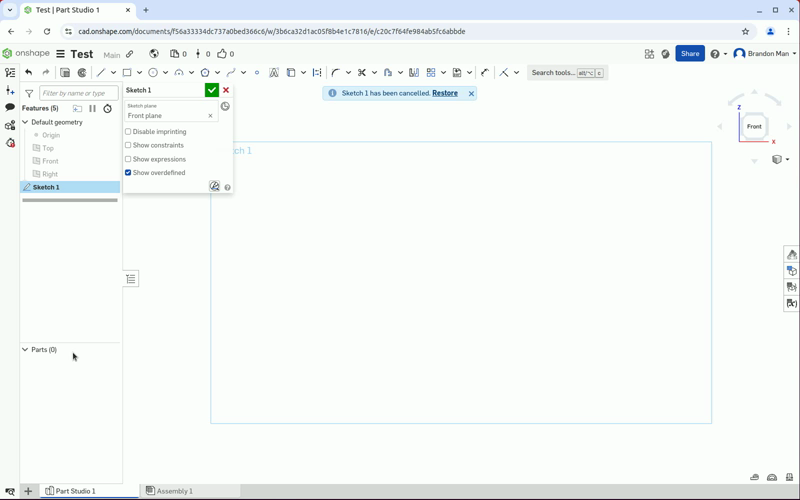
key(y)
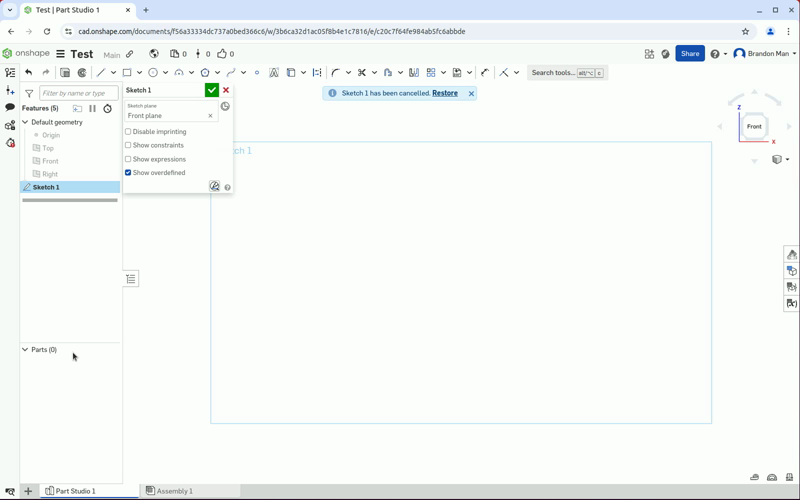
key(c)
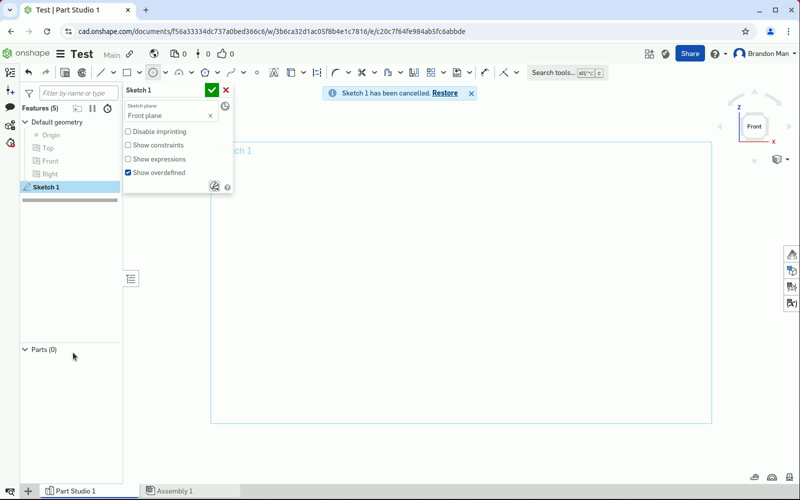
key_down(shift)
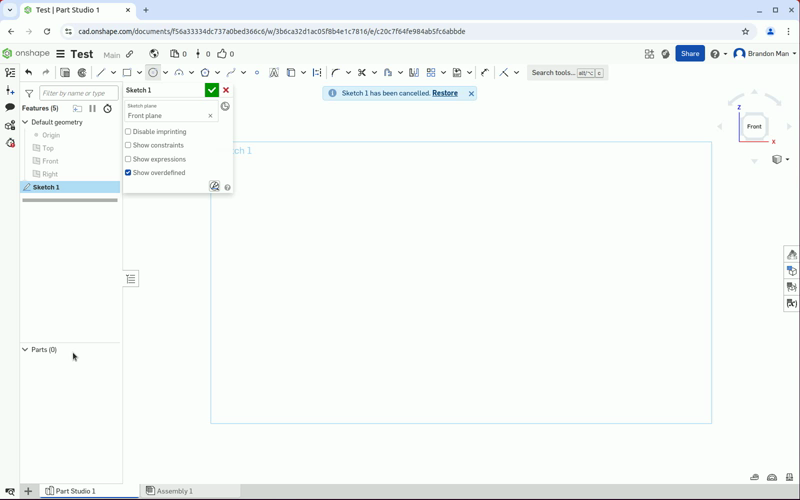
mouse_move(461, 282)
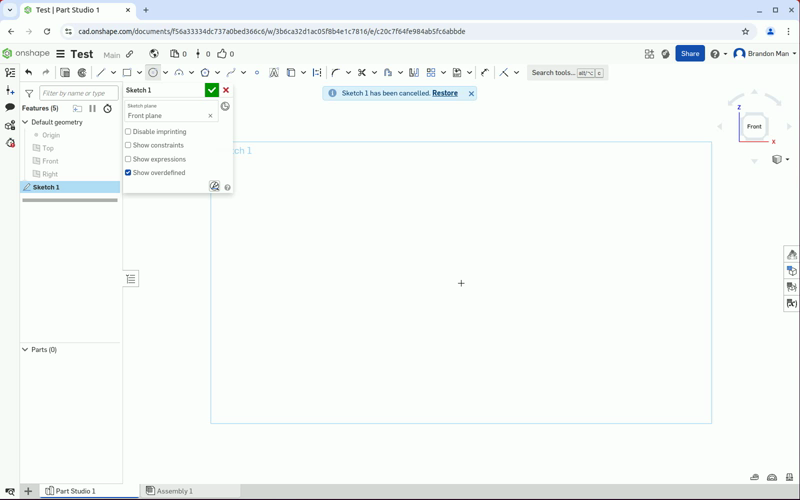
click(461, 282)
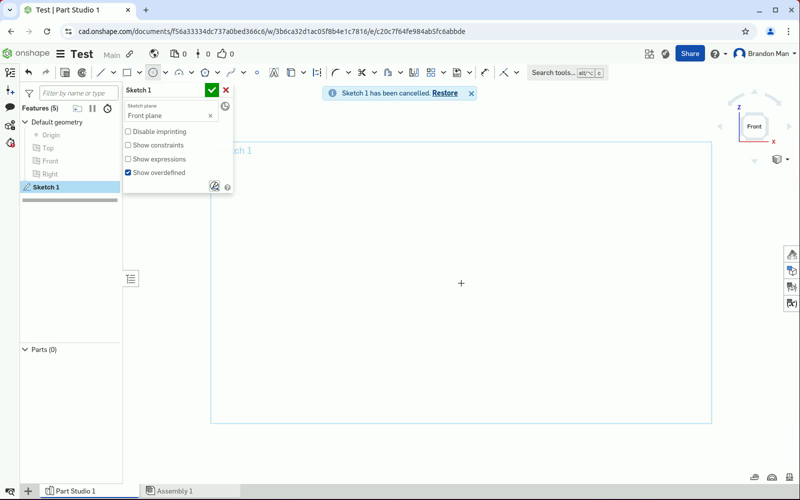
key_up(shift)
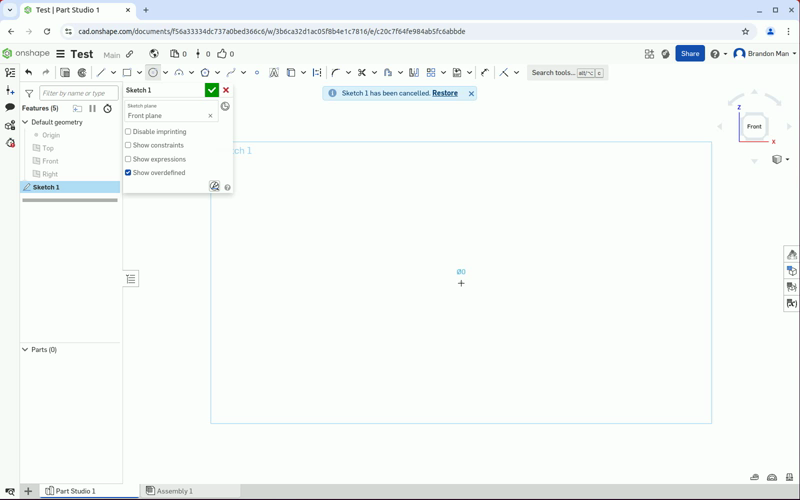
mouse_move(497, 282)
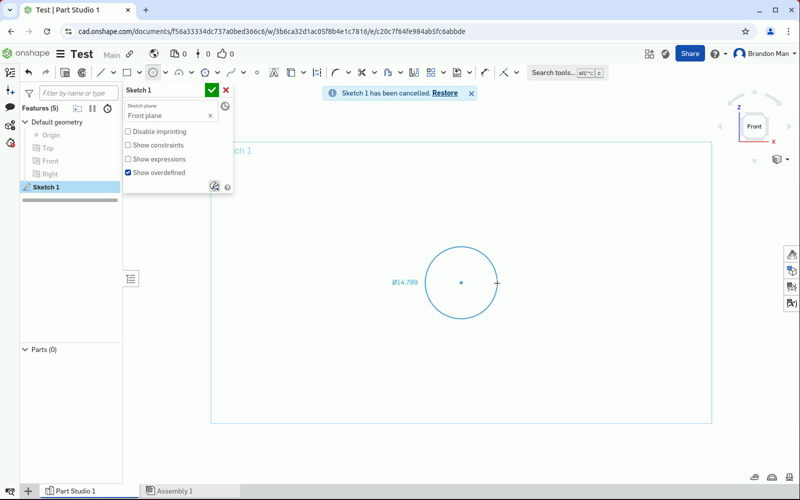
click(497, 282)
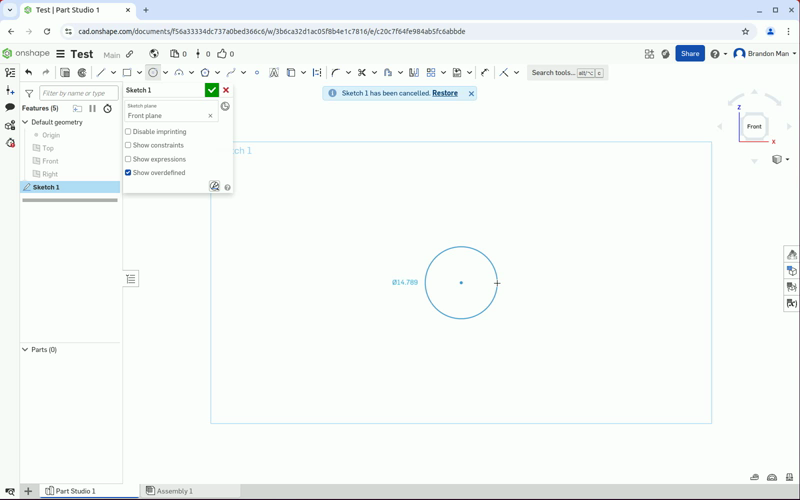
key(esc)
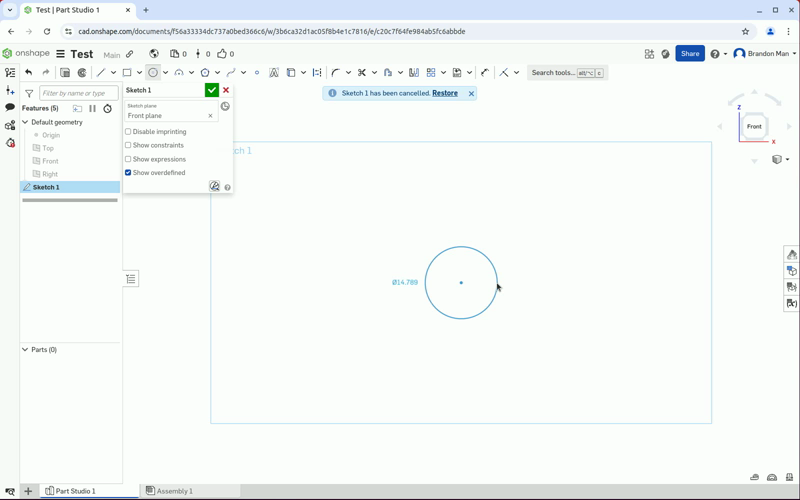
mouse_move(479, 286)
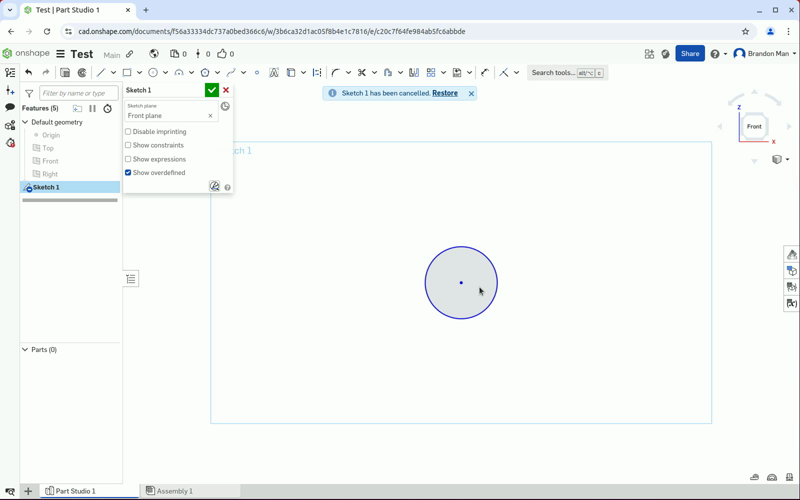
click(479, 286)
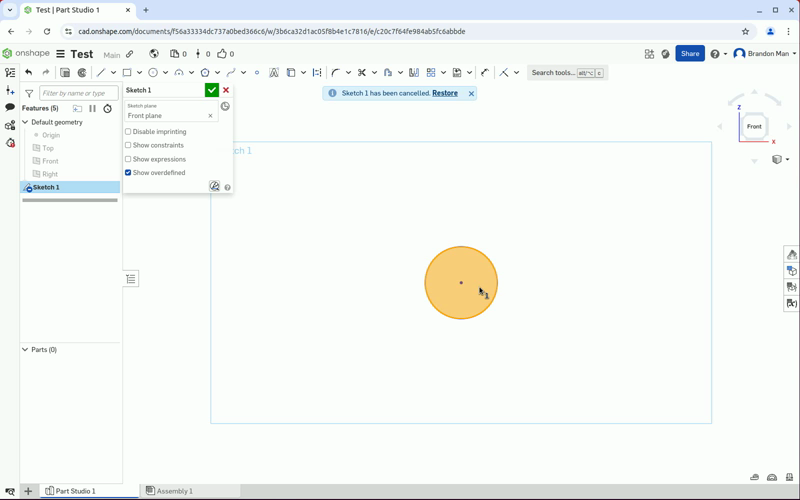
mouse_move(73, 352)
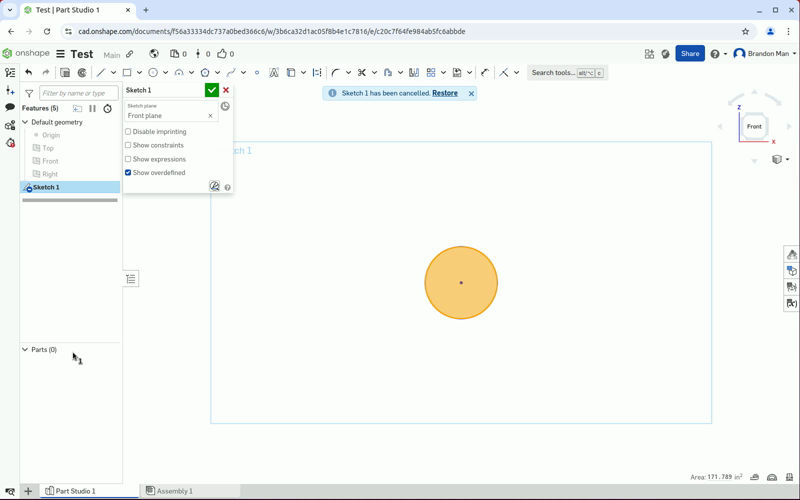
key(shift+y)
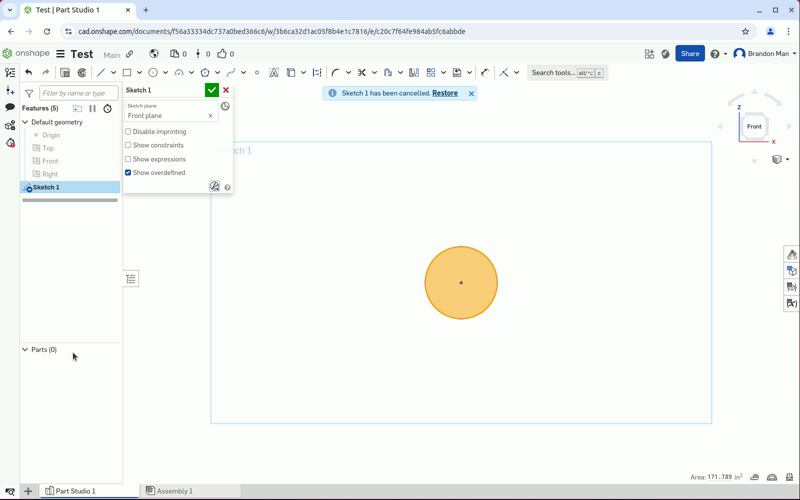
key(shift+e)
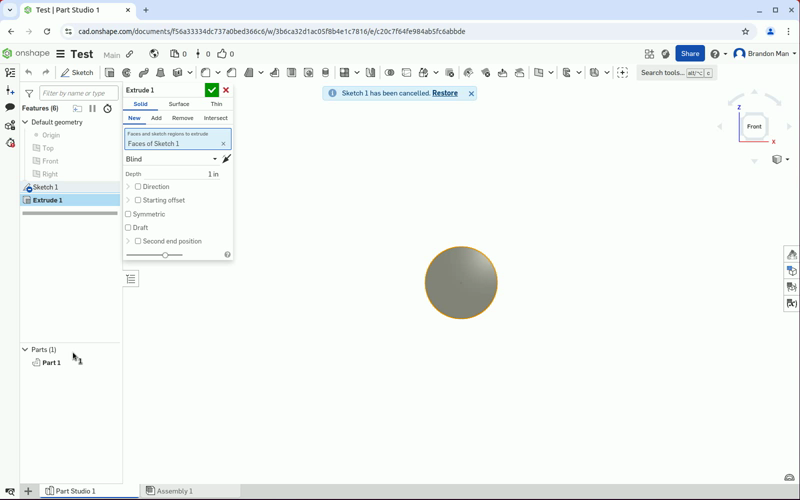
mouse_move(143, 106)
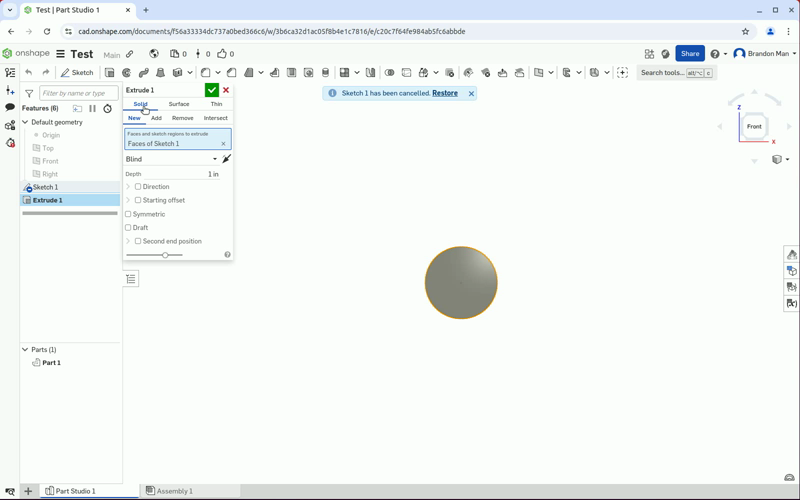
click(143, 106)
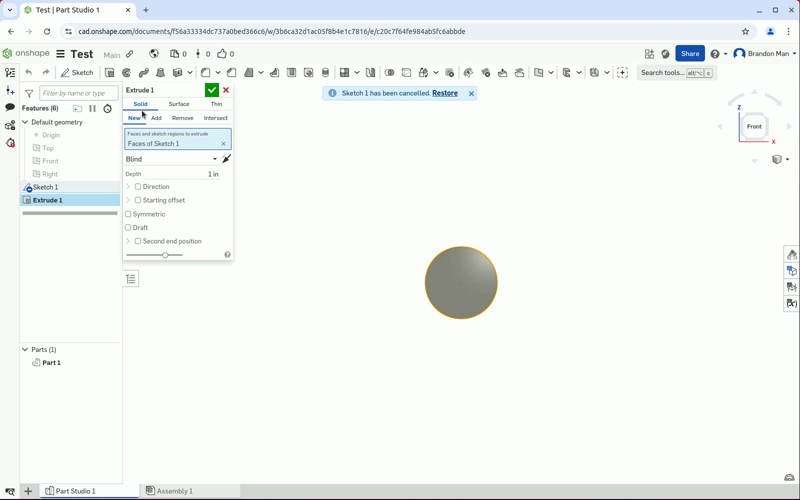
mouse_move(137, 120)
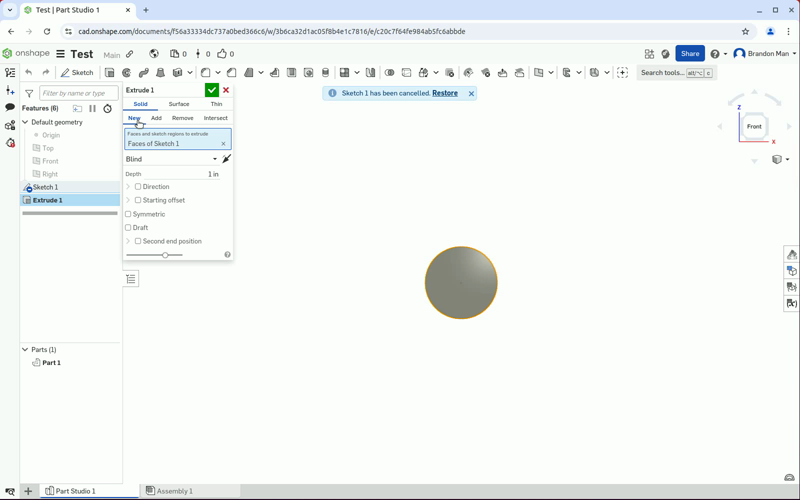
click(137, 120)
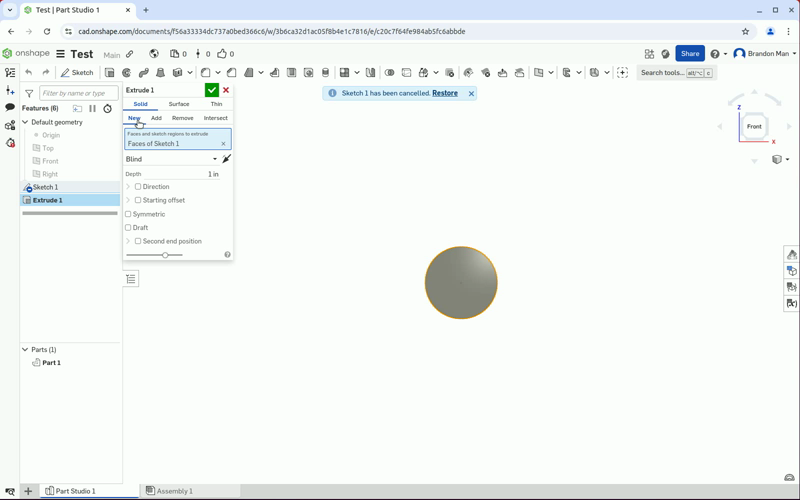
key(tab, 4)
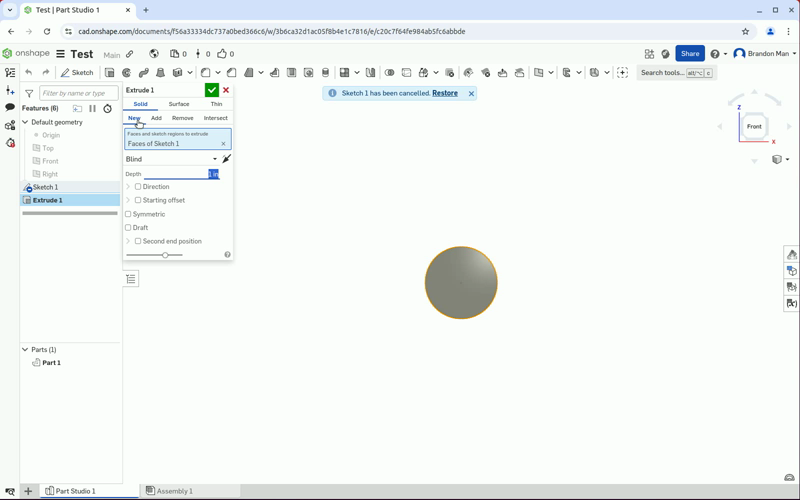
text(23.108)
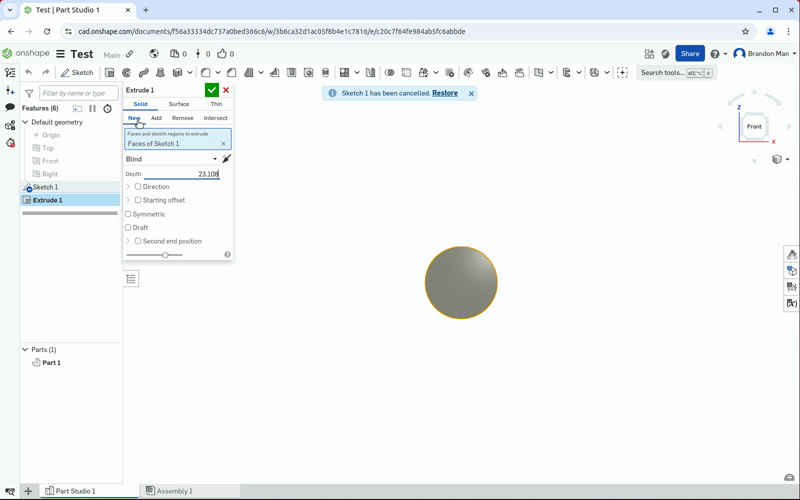
key(enter)
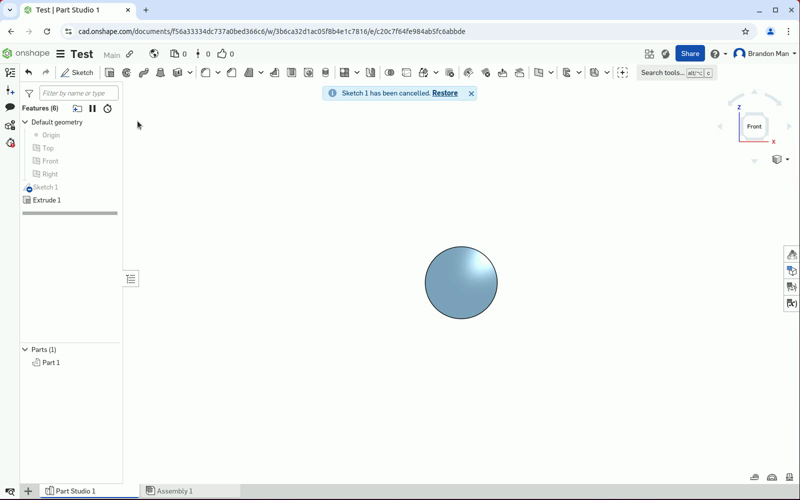
key(shift+h)
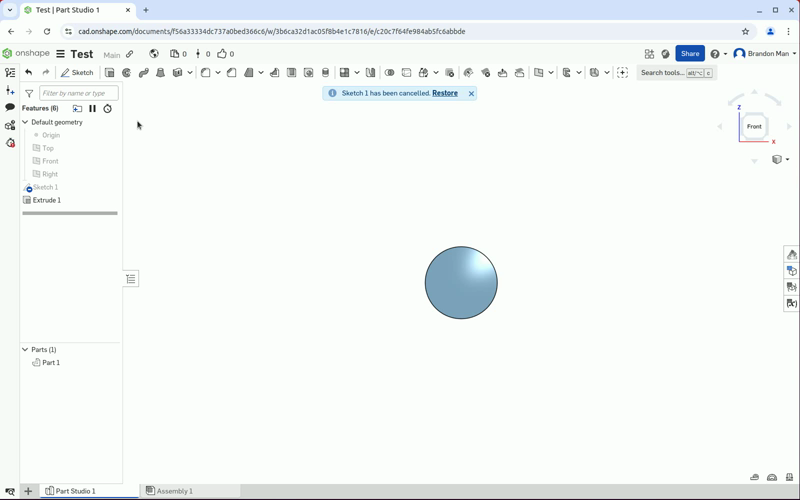
key(shift+h)
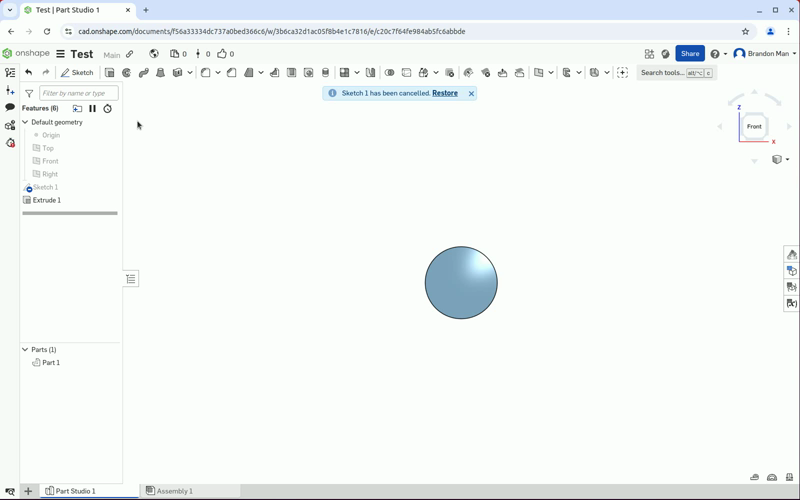
mouse_move(73, 189)
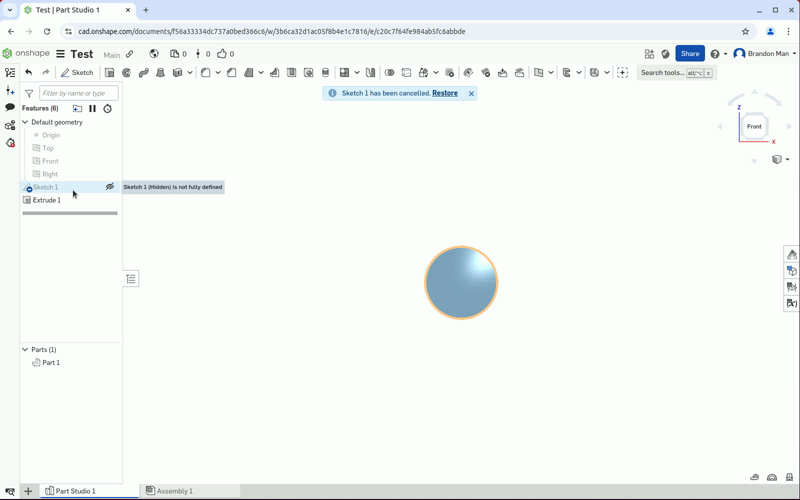
click(73, 189)
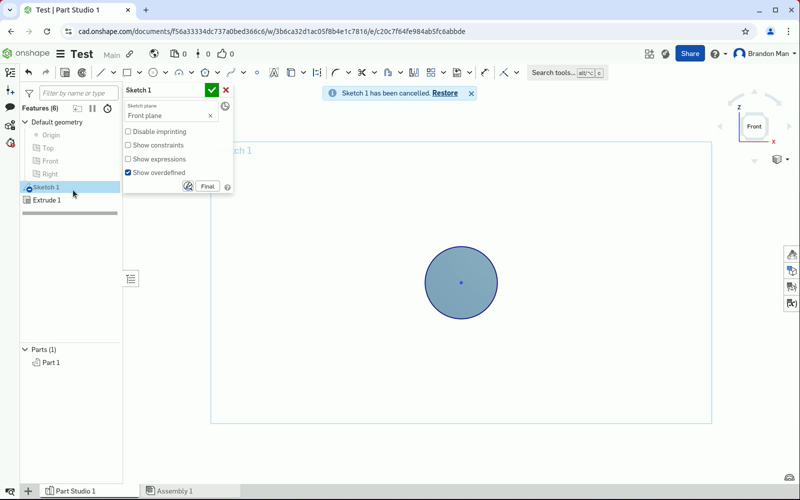
mouse_move(229, 92)
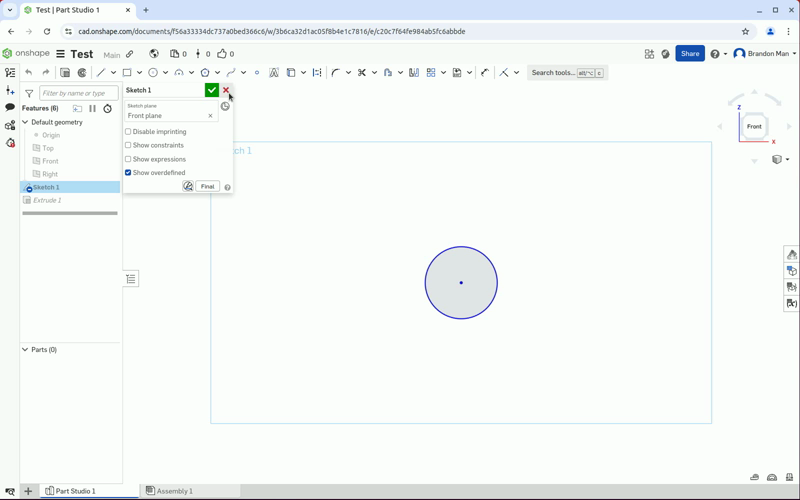
click(229, 92)
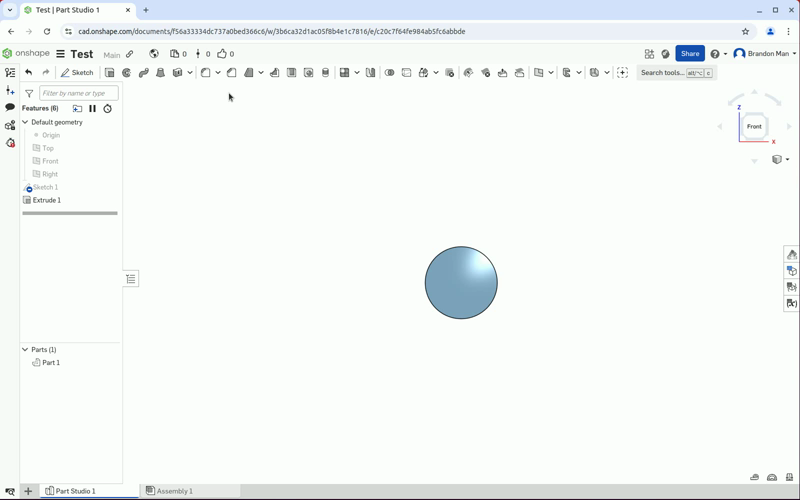
mouse_move(541, 75)
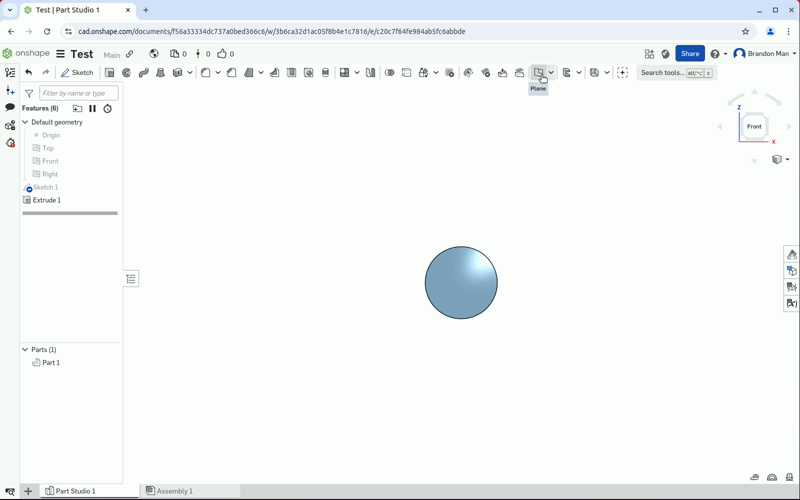
click(541, 75)
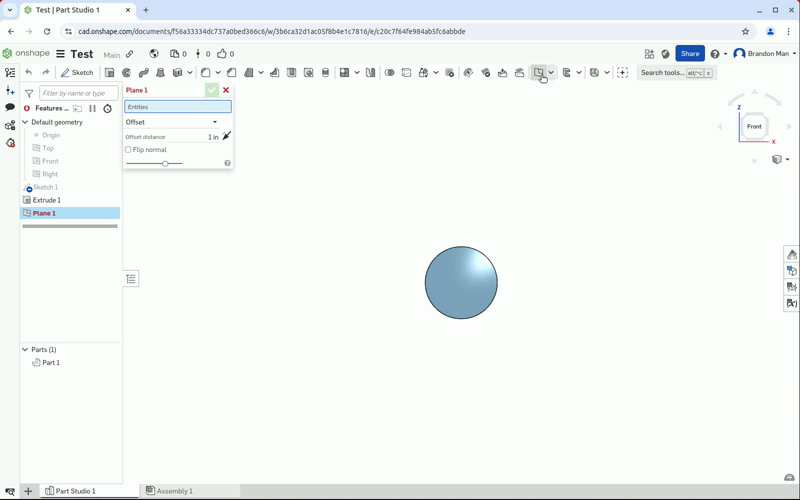
mouse_move(73, 163)
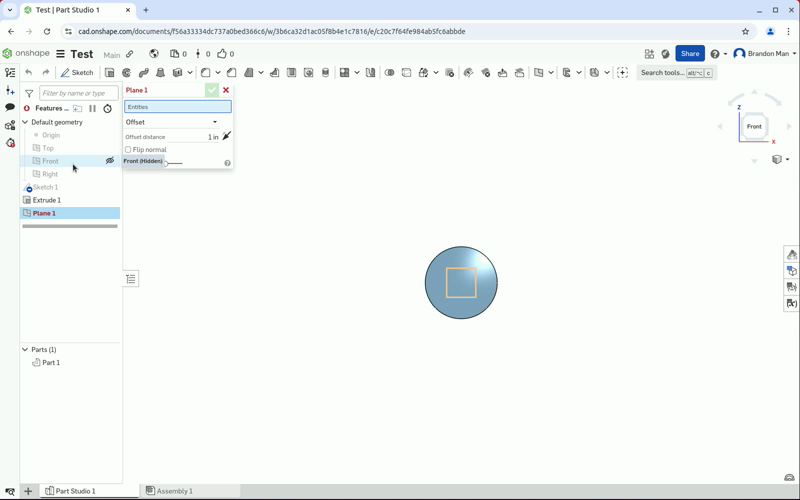
click(73, 163)
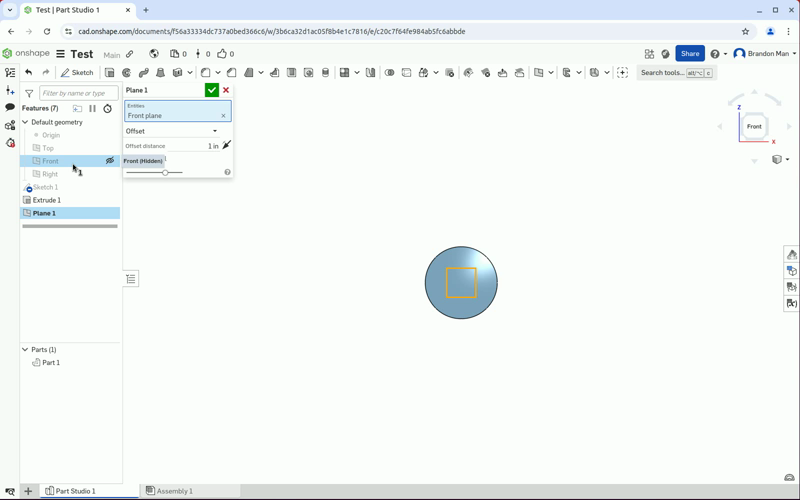
key(tab, 2)
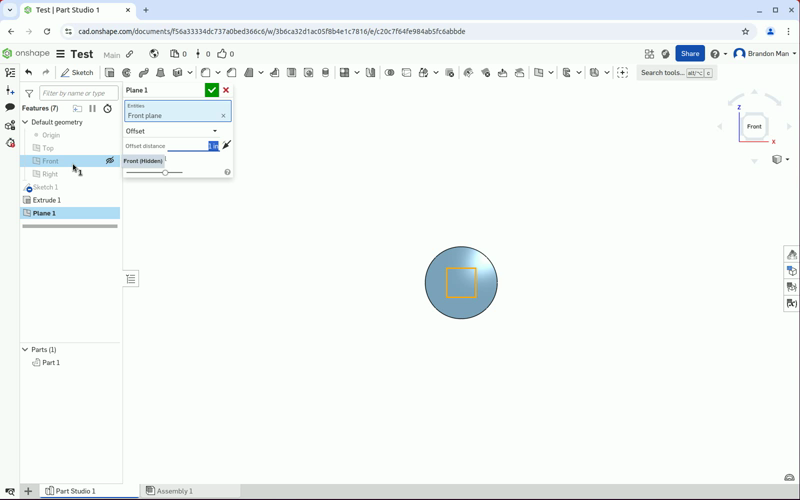
text(23.108)
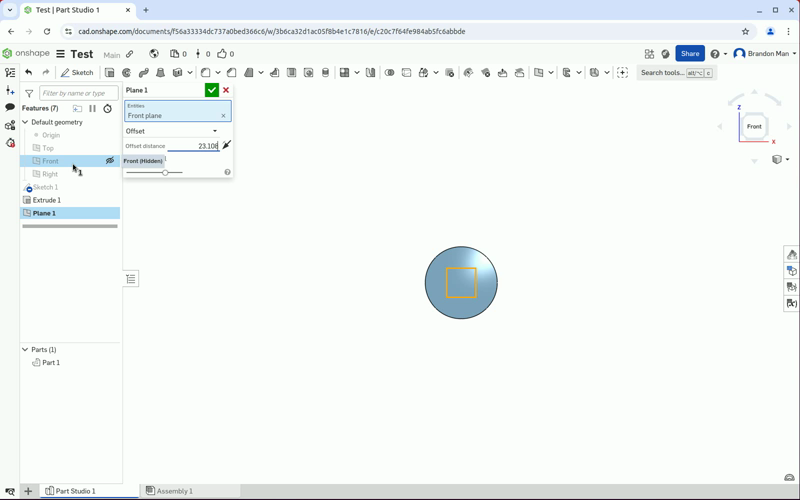
key(enter, 2)
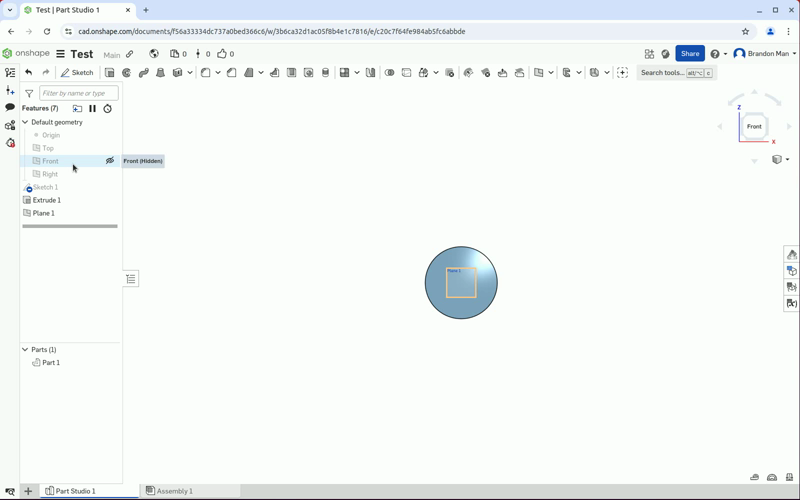
key(shift+s)
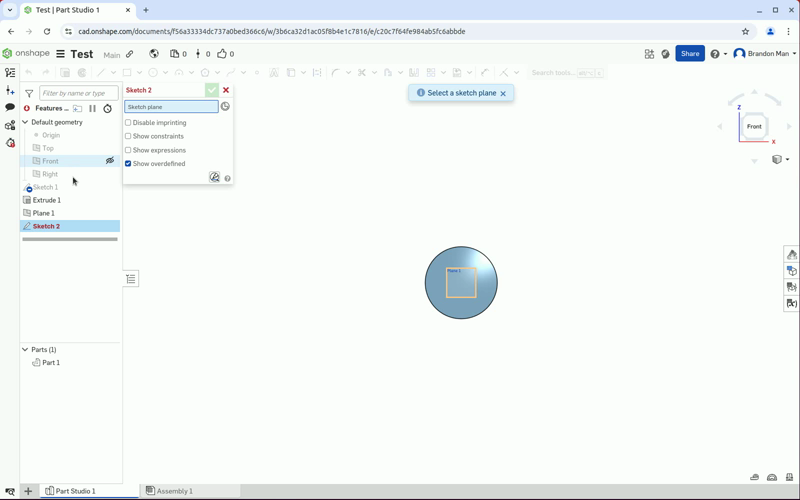
mouse_move(73, 215)
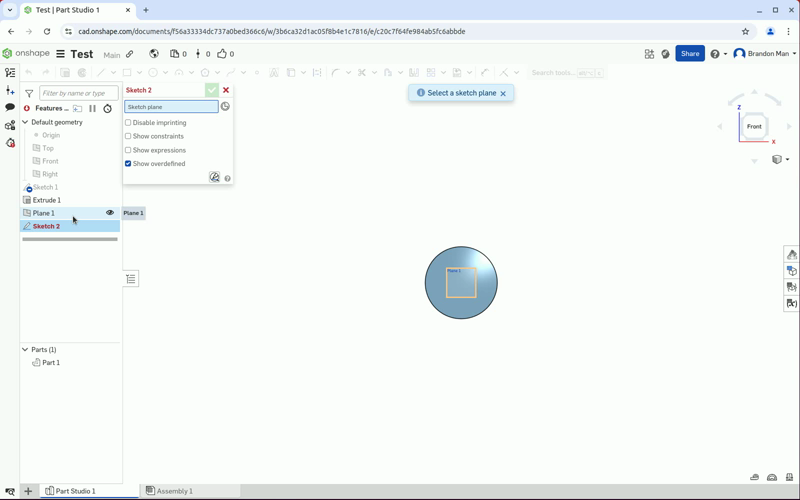
click(73, 215)
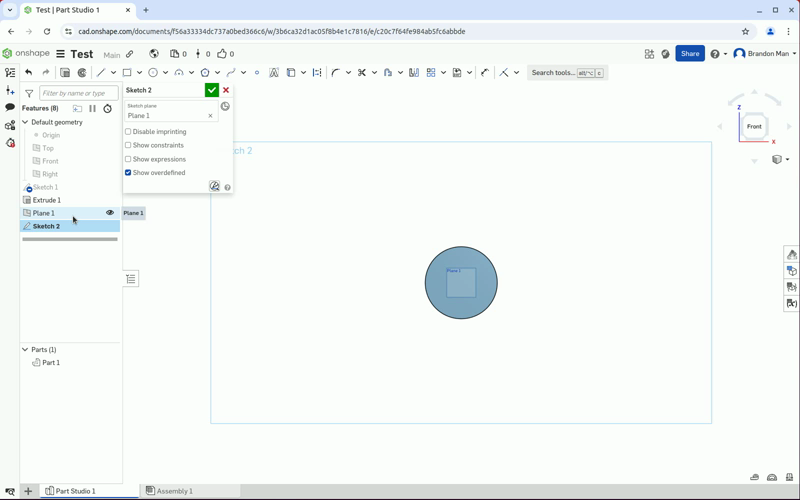
mouse_move(73, 352)
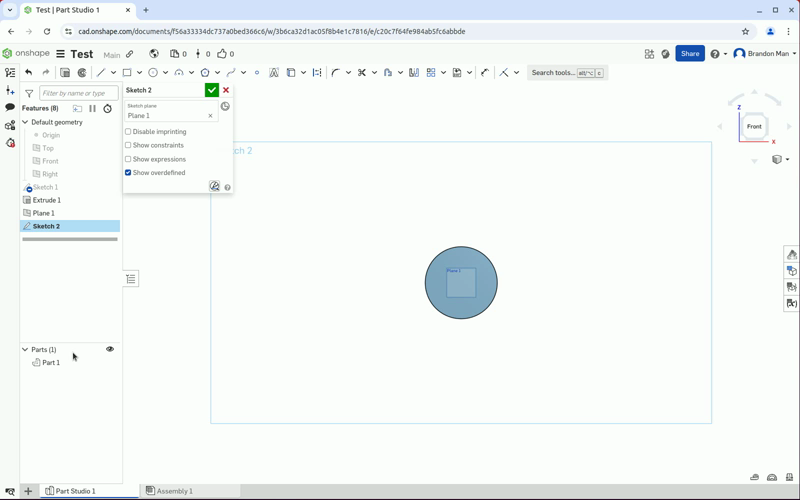
key(y)
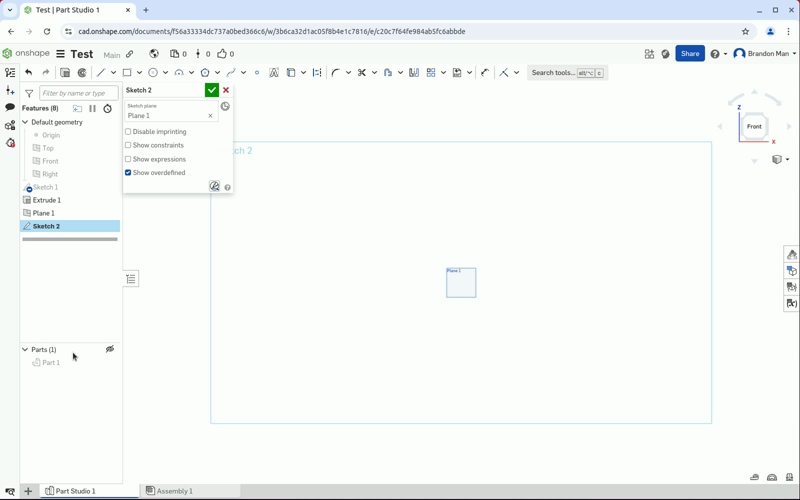
key(c)
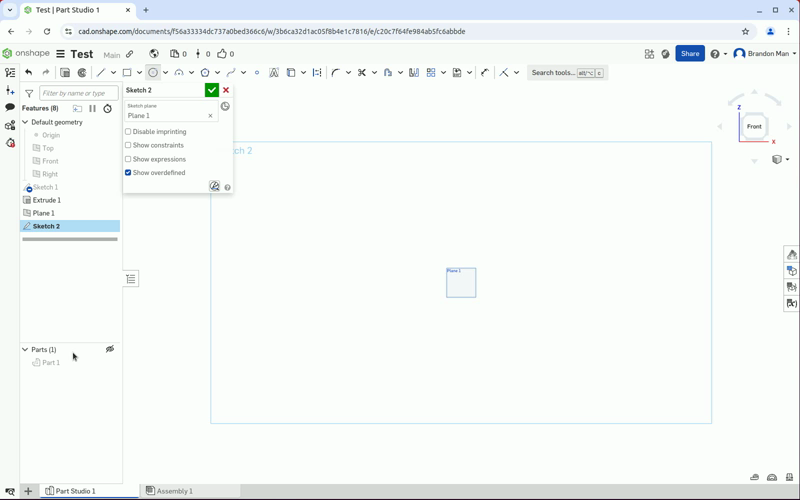
key_down(shift)
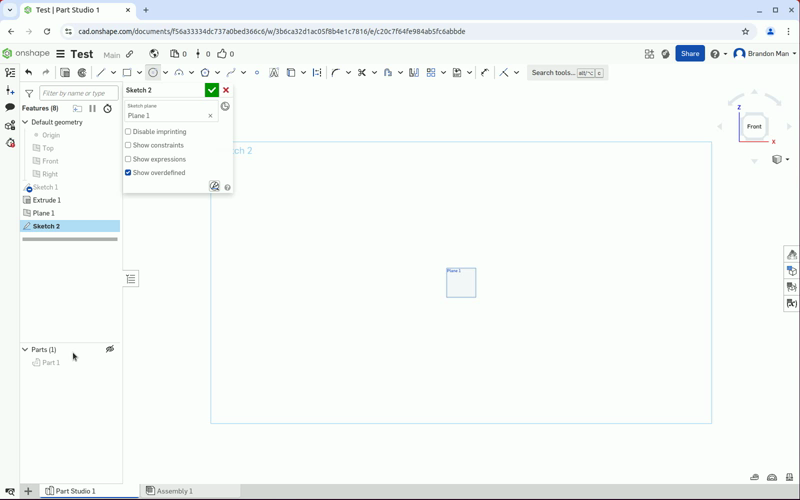
mouse_move(461, 282)
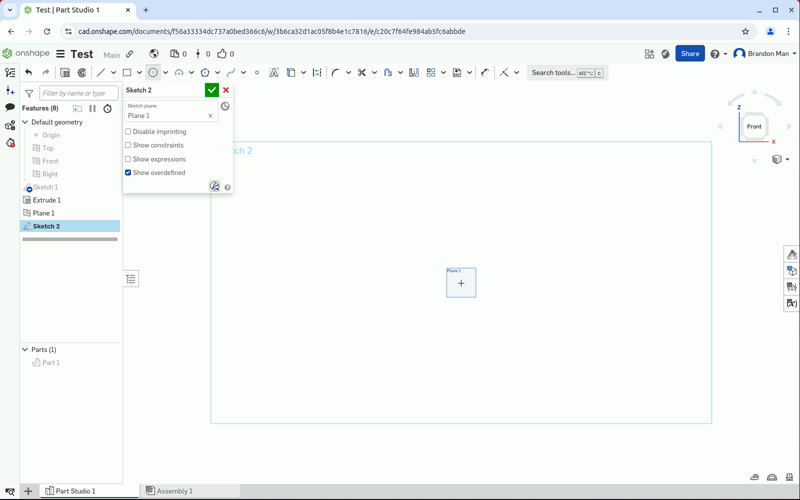
click(461, 282)
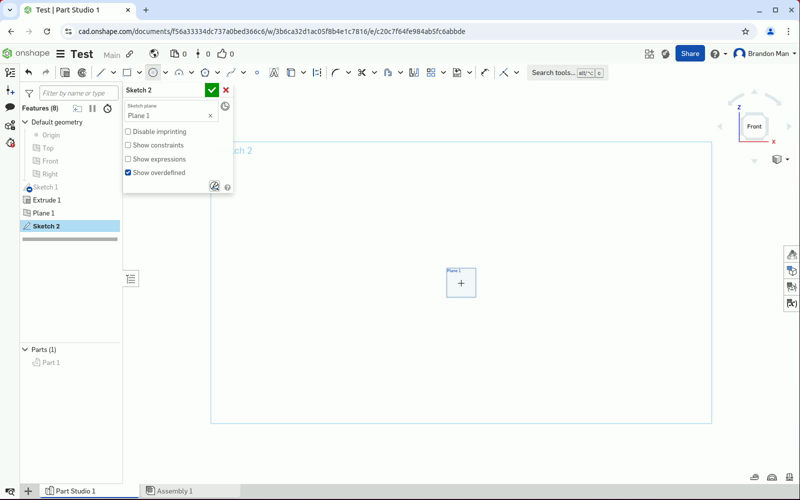
key_up(shift)
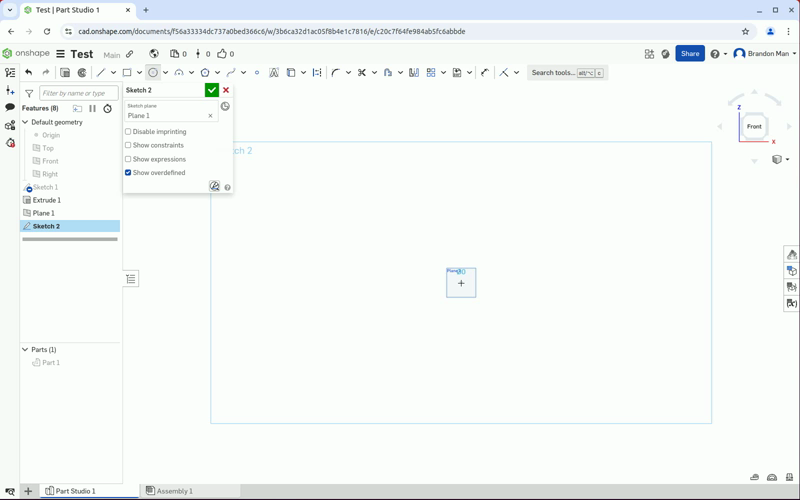
mouse_move(490, 282)
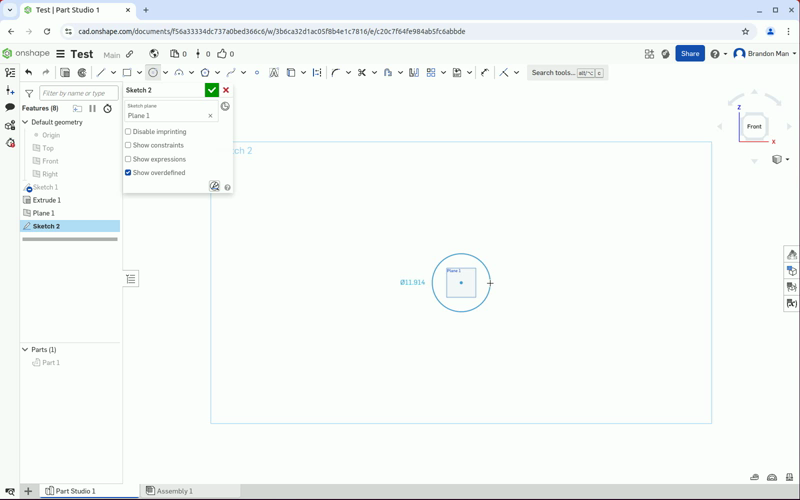
click(490, 282)
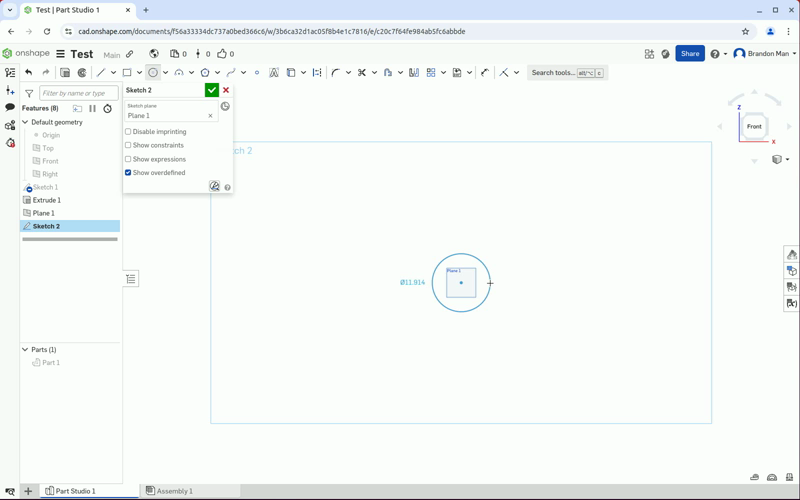
key(esc)
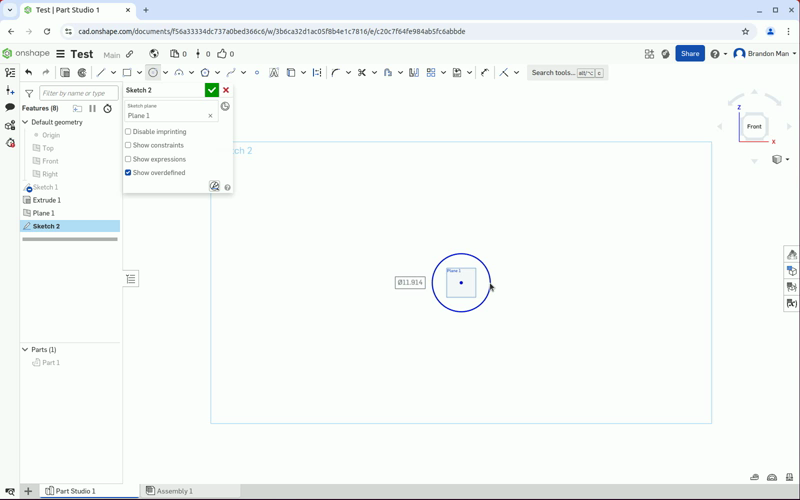
mouse_move(463, 262)
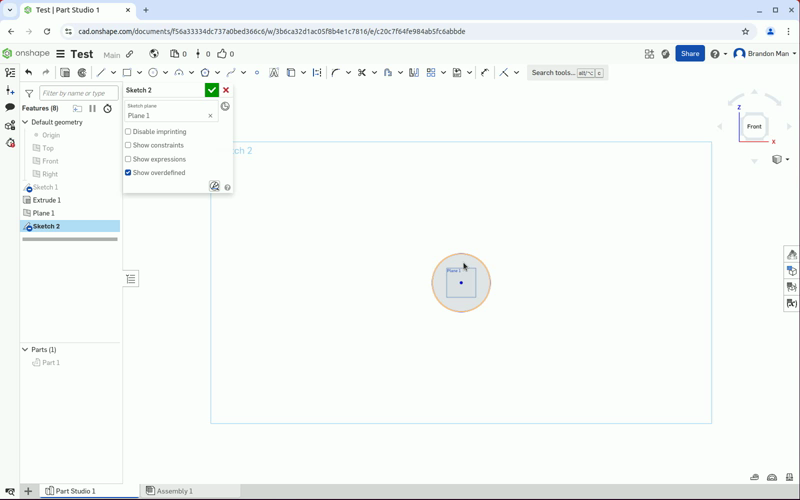
click(463, 262)
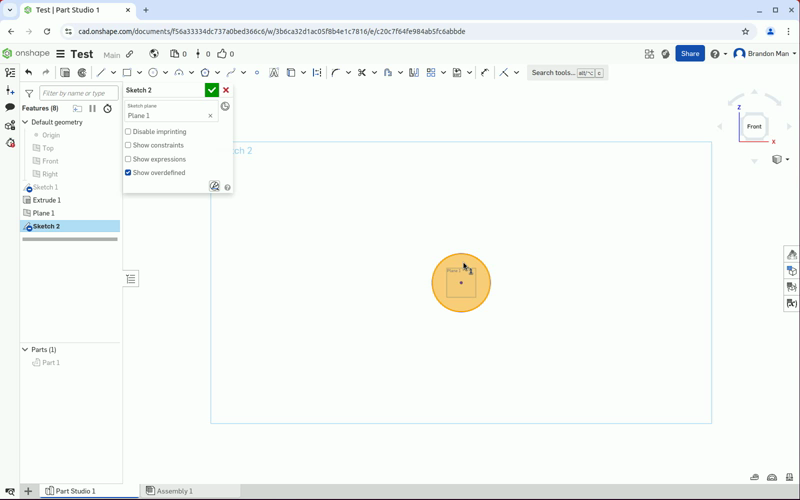
mouse_move(73, 352)
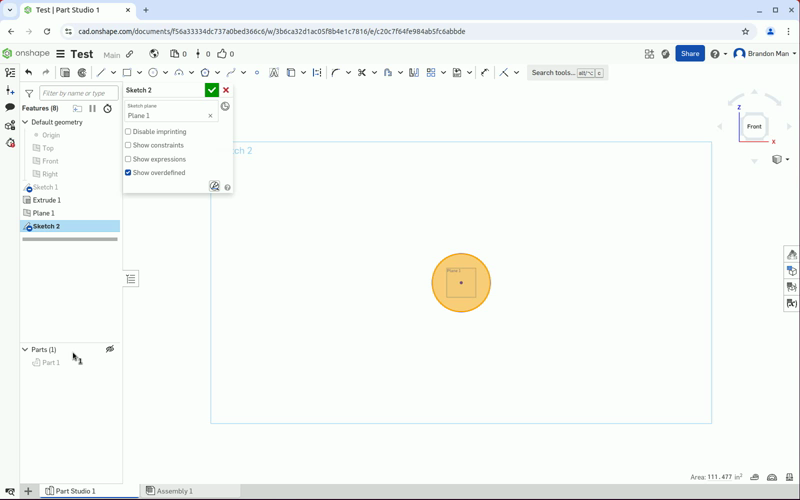
key(shift+y)
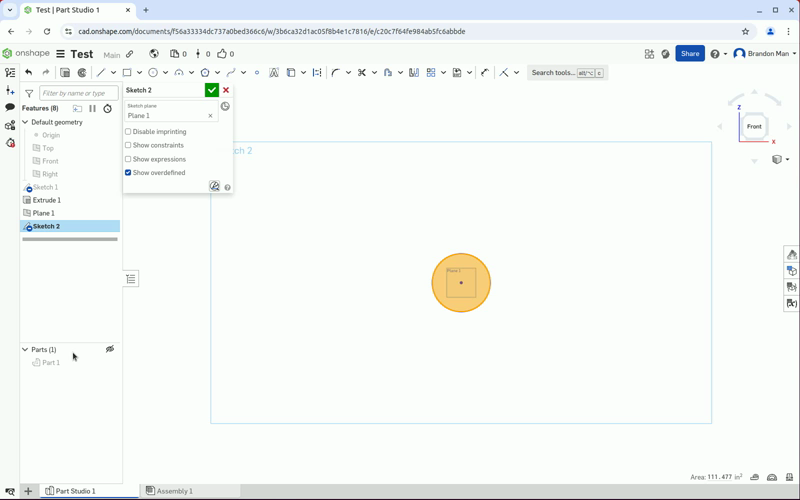
key(shift+e)
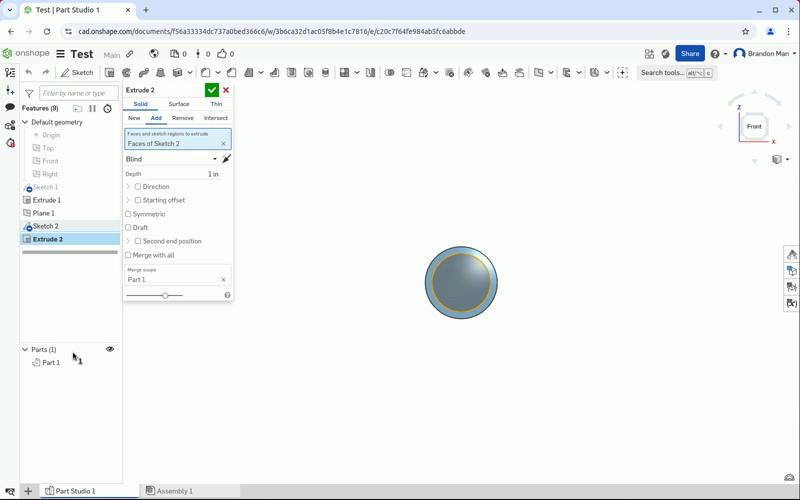
mouse_move(143, 106)
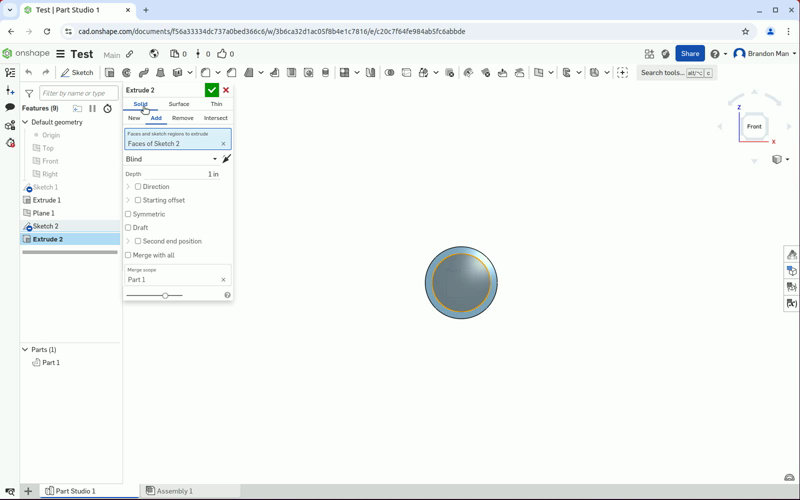
click(143, 106)
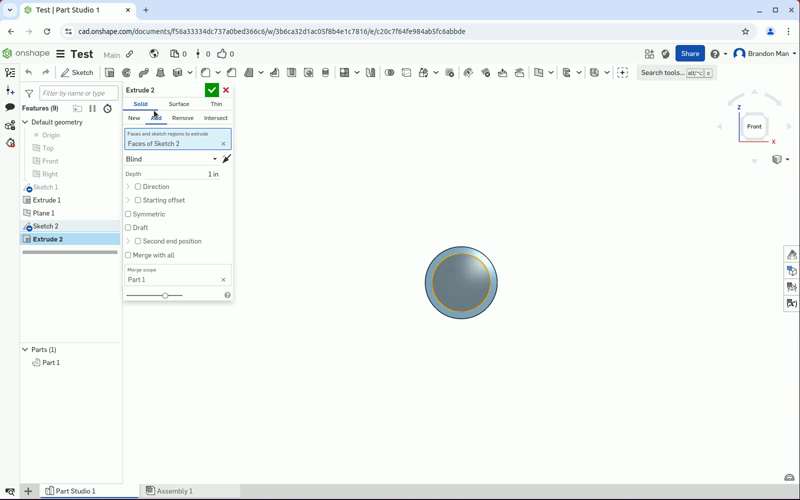
mouse_move(186, 120)
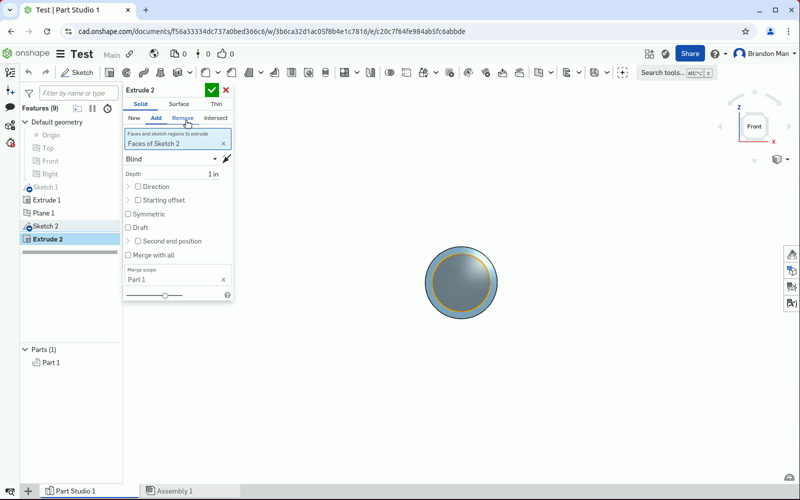
click(186, 120)
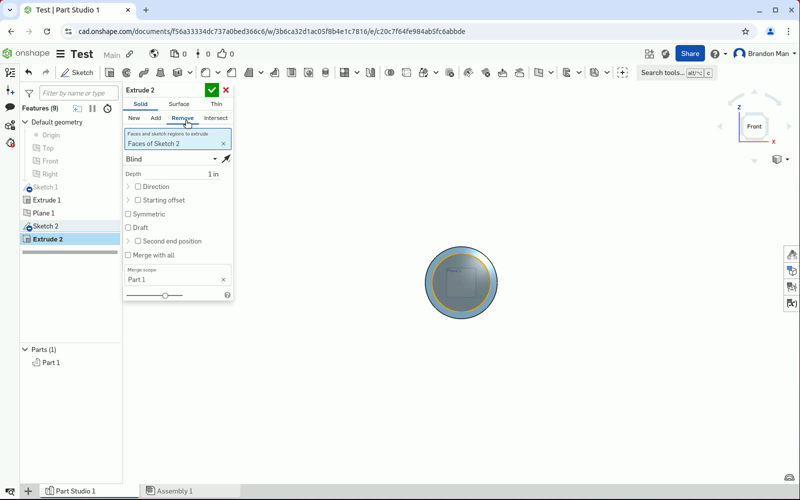
key(tab, 4)
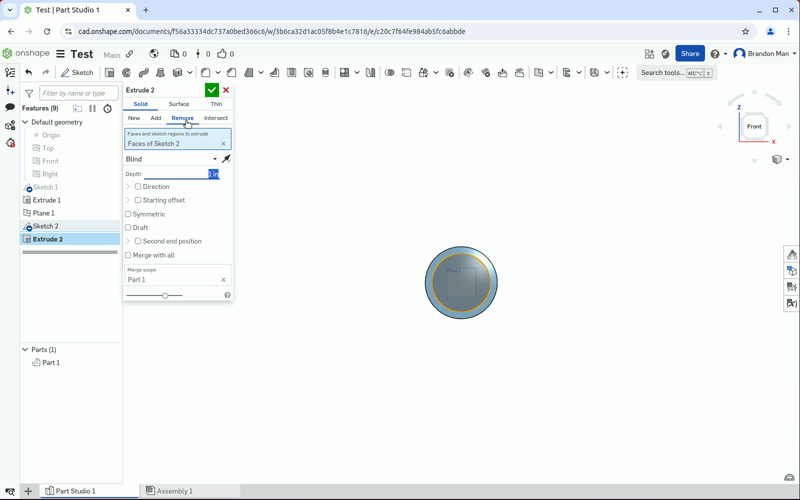
text(17.331)
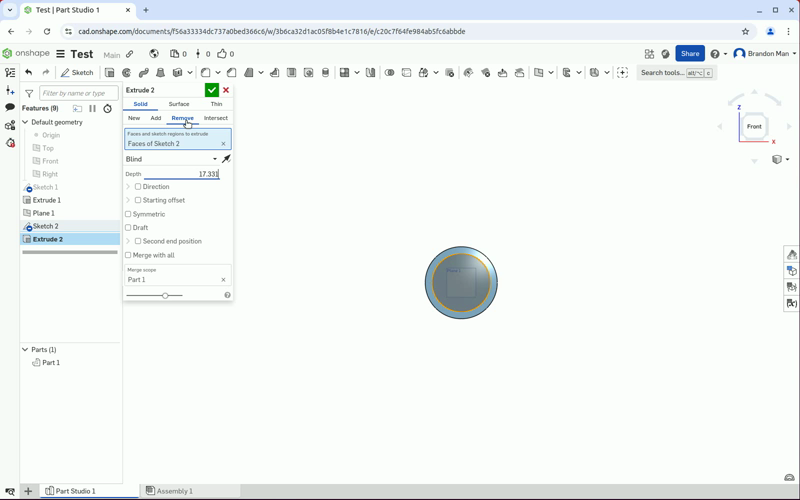
key(tab, 6)
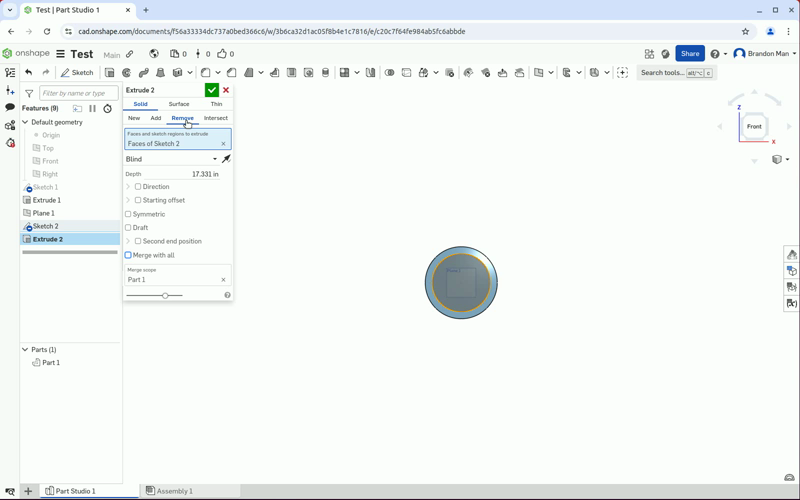
key(space)
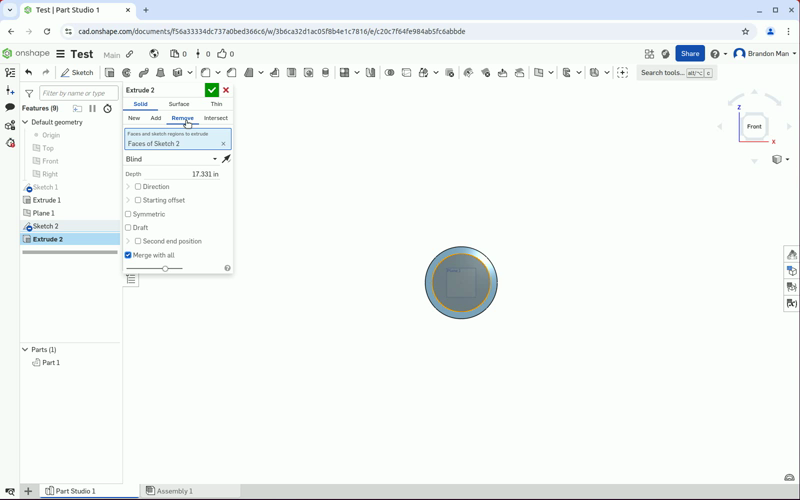
key(enter)
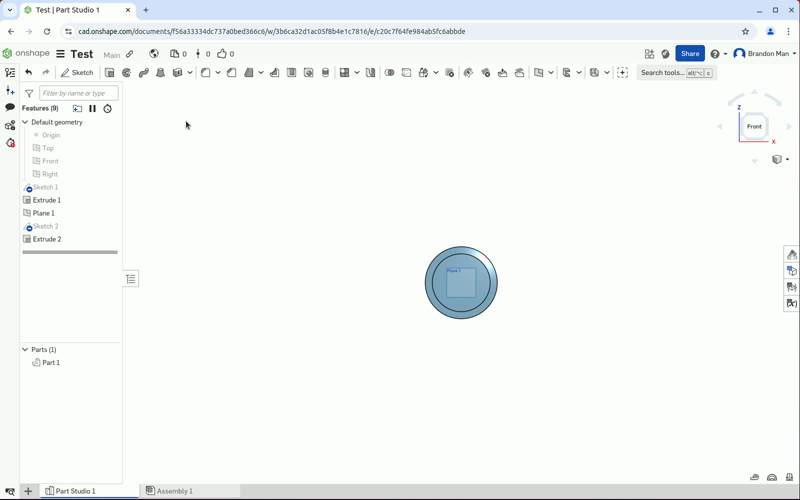
key(shift+h)
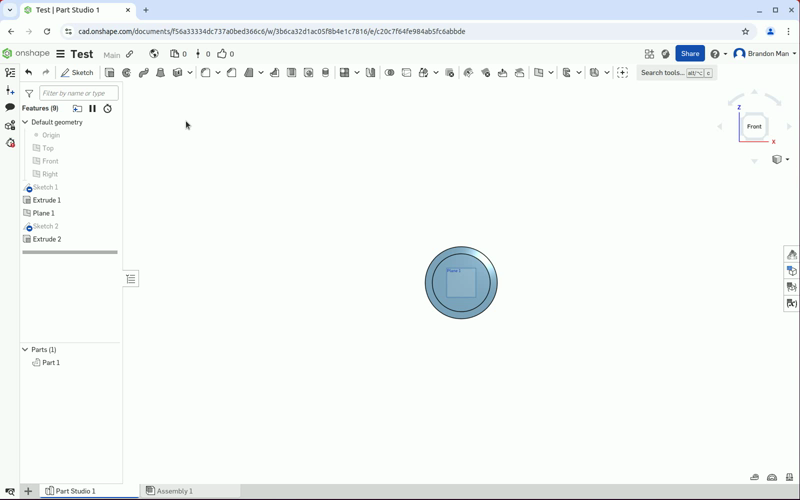
key(shift+h)
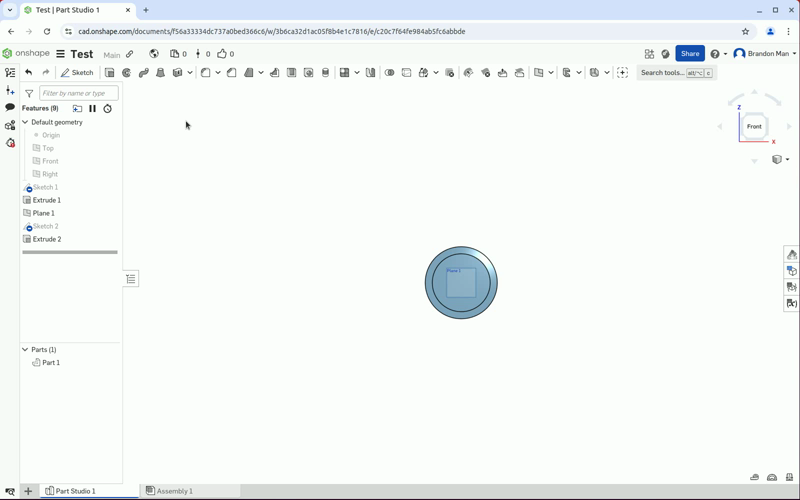
mouse_move(73, 189)
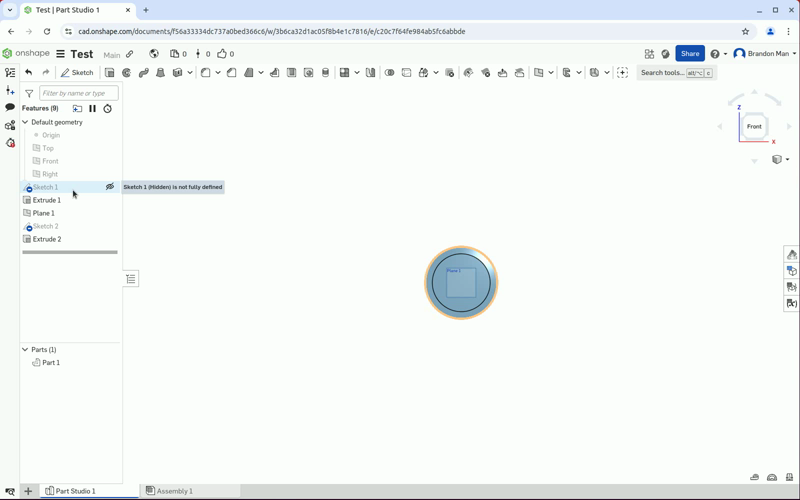
click(73, 189)
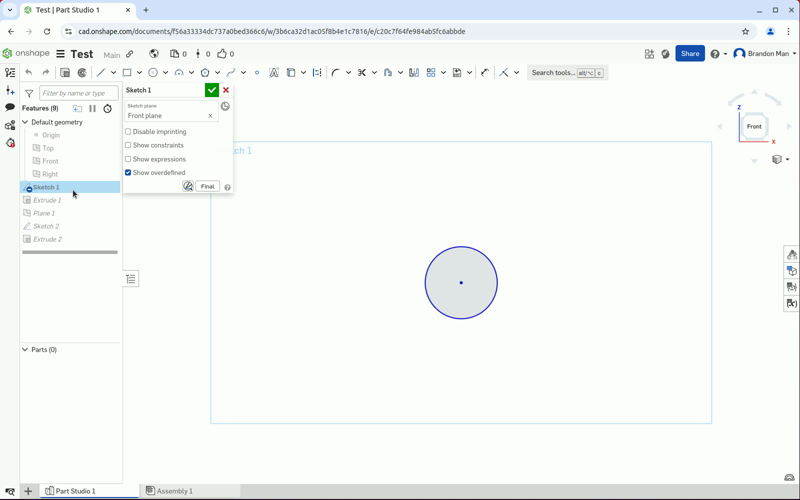
mouse_move(229, 92)
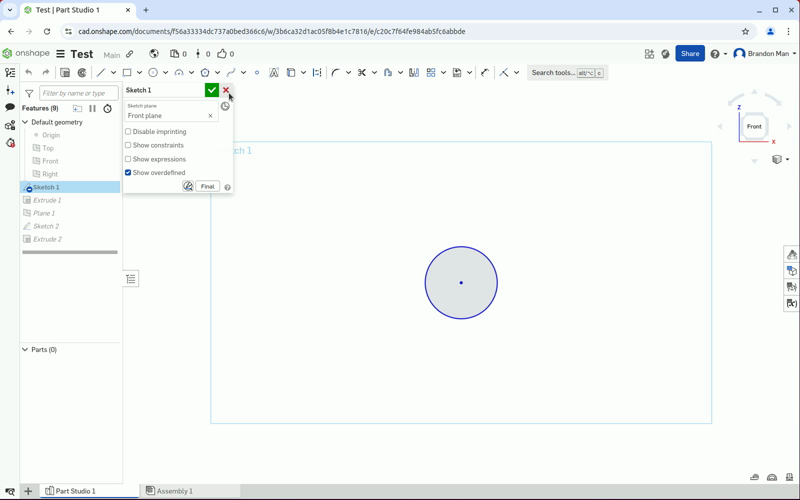
click(229, 92)
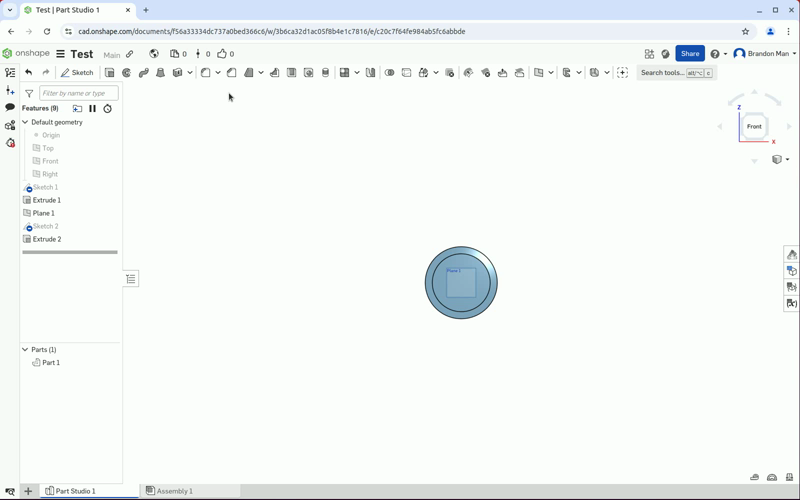
mouse_move(541, 75)
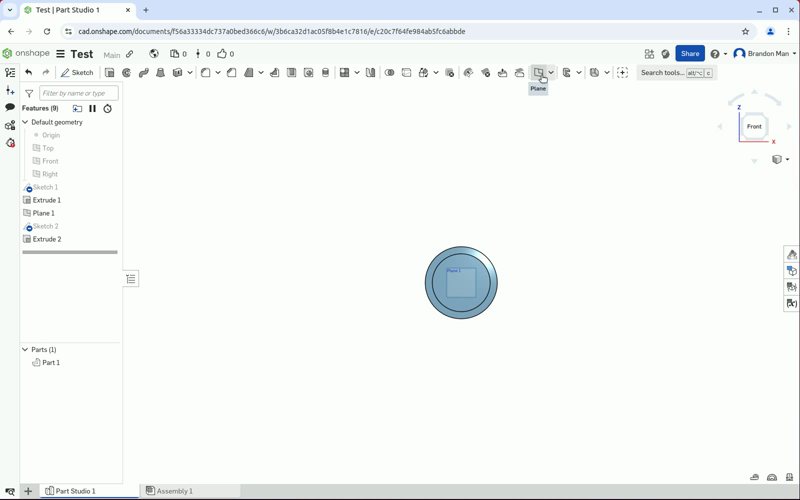
click(541, 75)
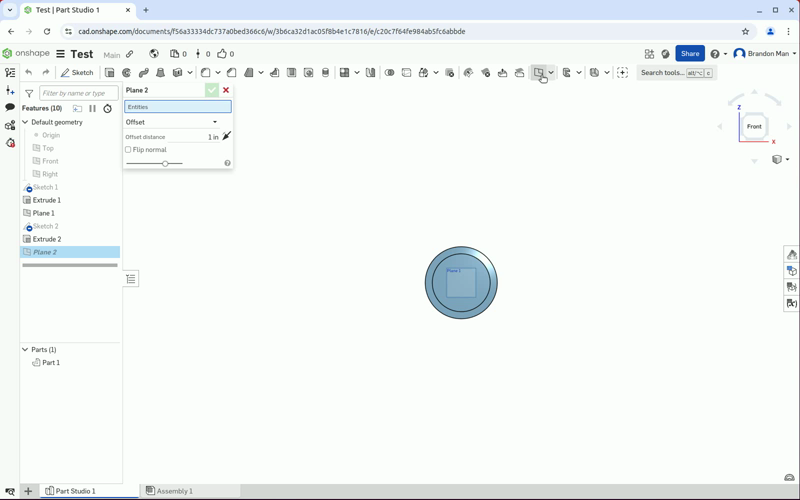
mouse_move(73, 163)
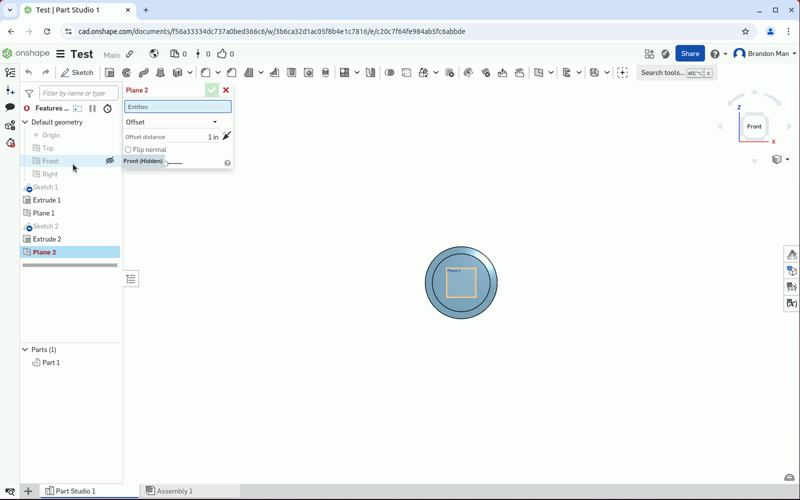
click(73, 163)
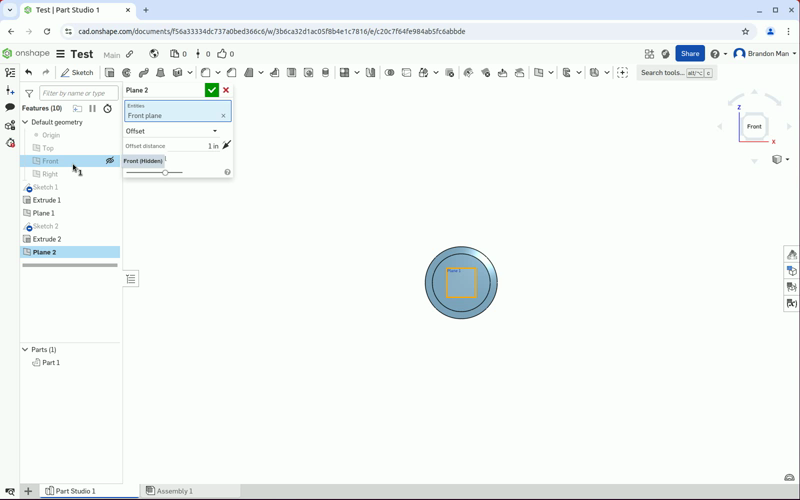
key(tab, 2)
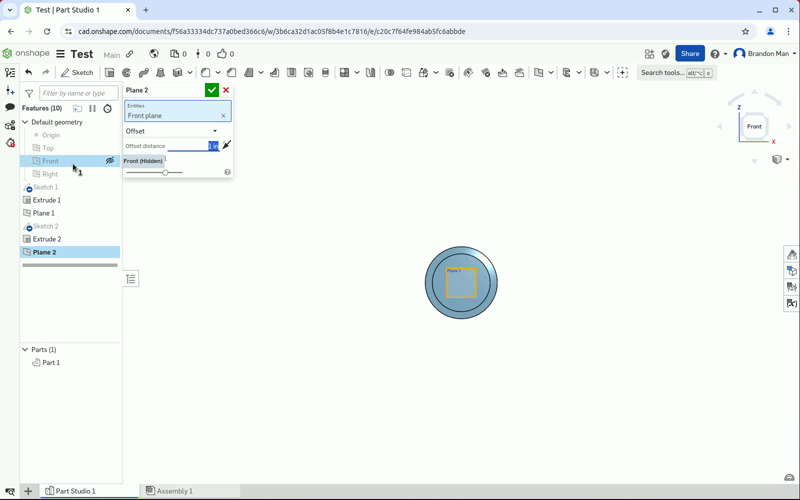
text(5.792)
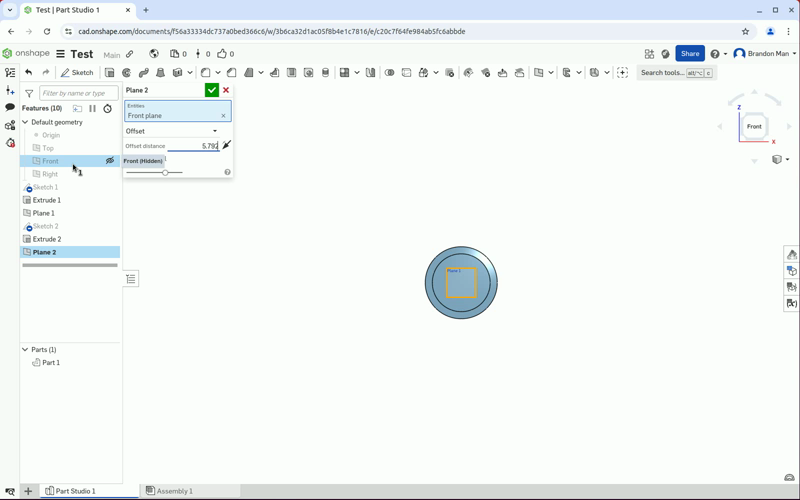
key(enter, 2)
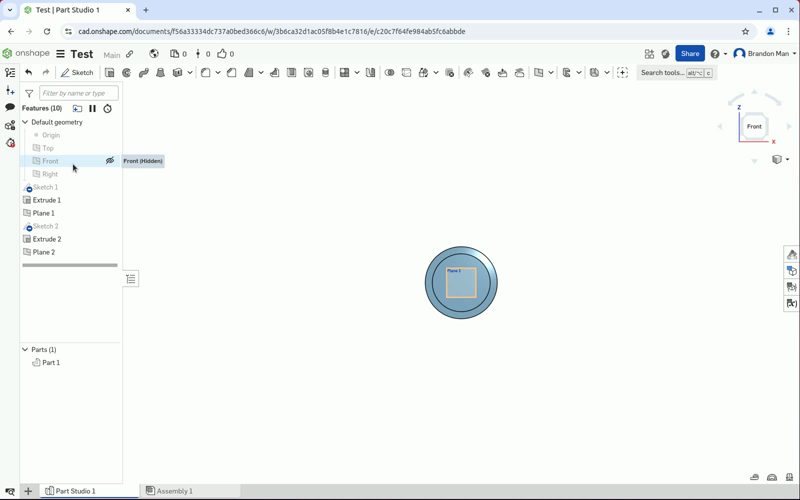
key(shift+s)
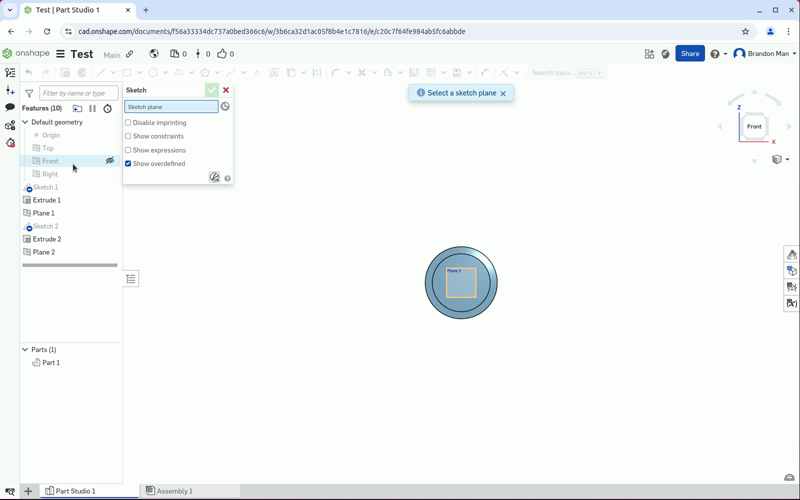
mouse_move(73, 254)
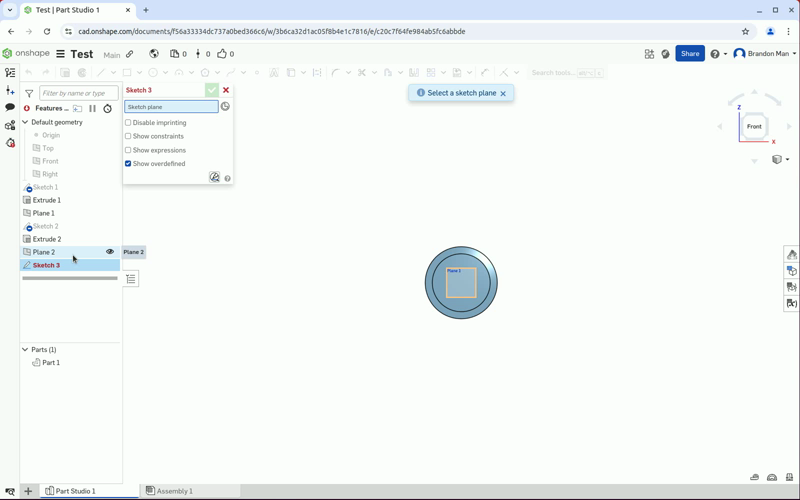
click(73, 254)
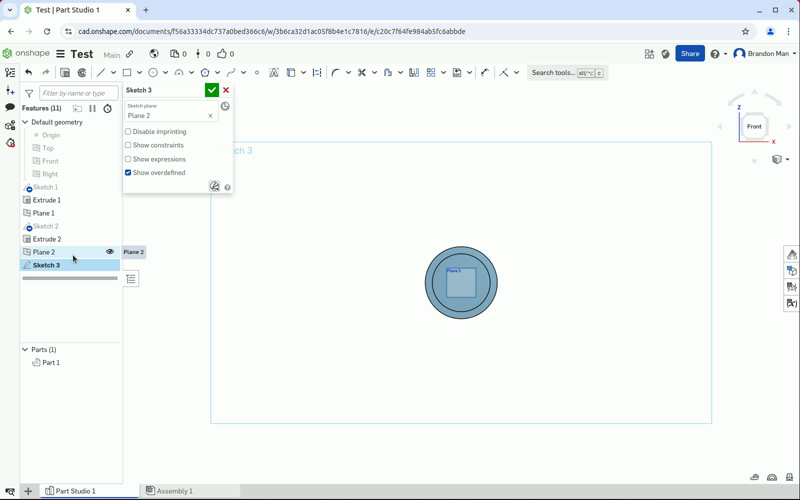
mouse_move(73, 352)
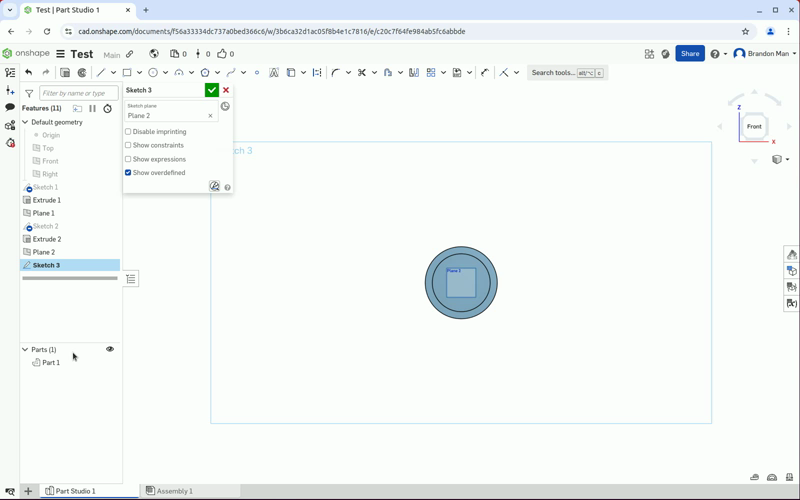
key(y)
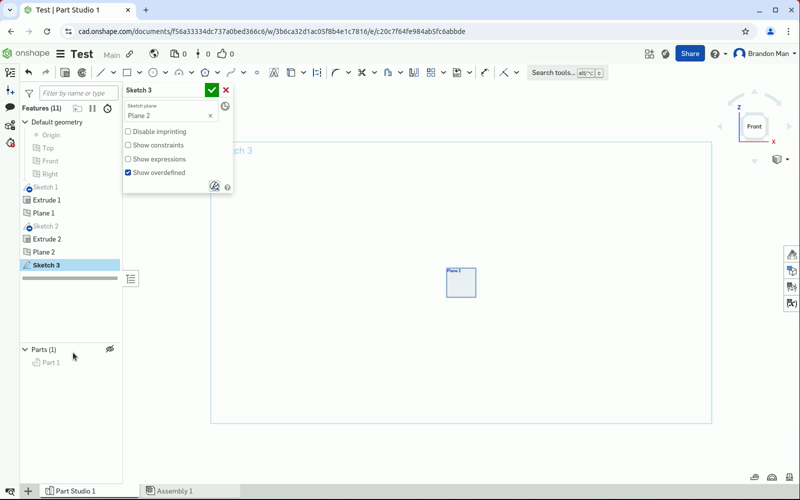
key(l)
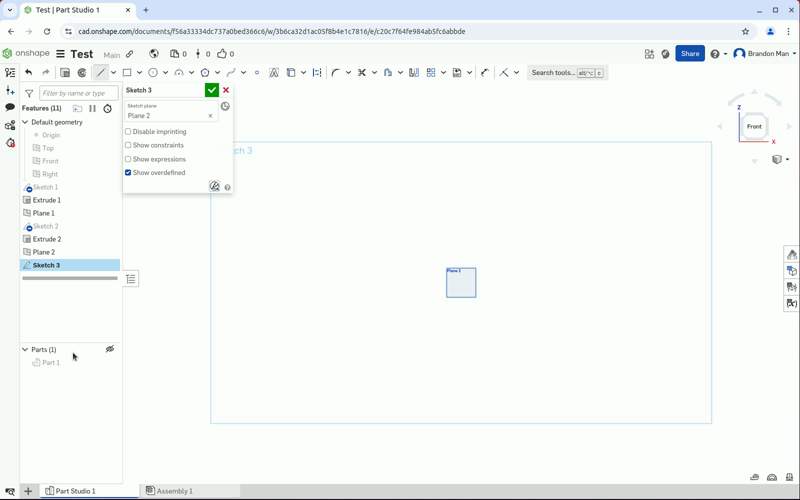
key_down(shift)
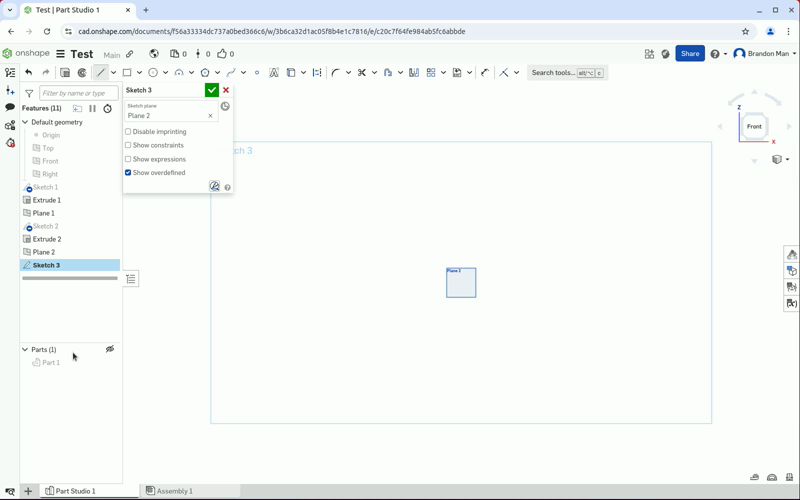
mouse_move(444, 282)
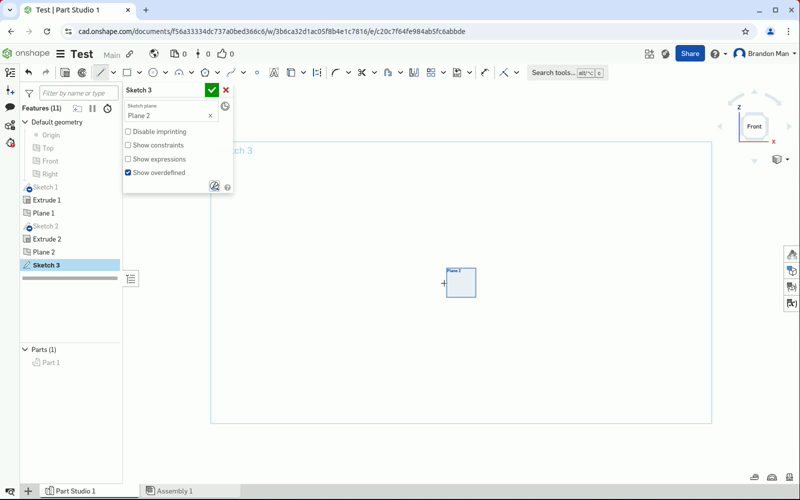
click(444, 282)
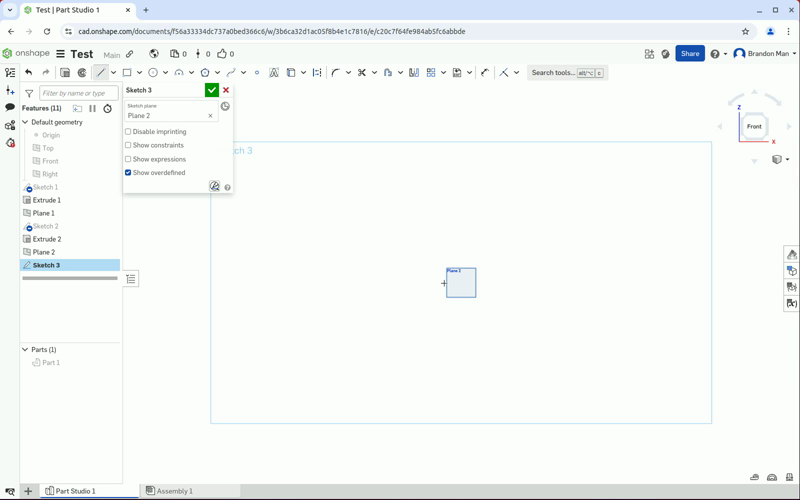
key_up(shift)
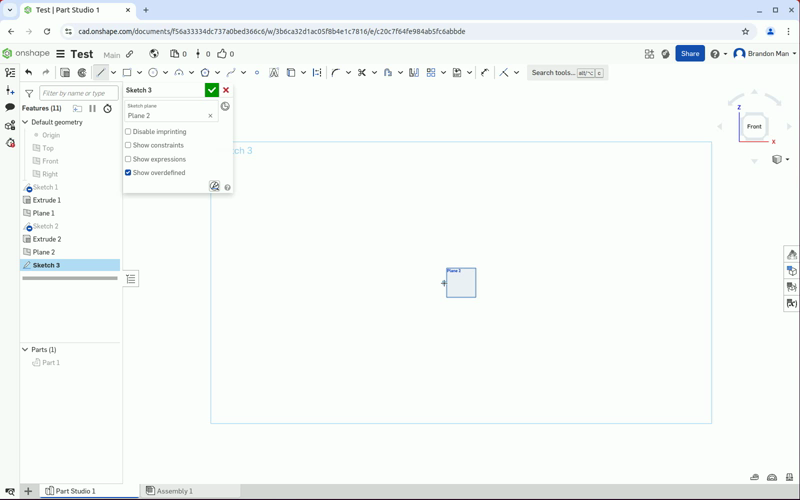
key_down(shift)
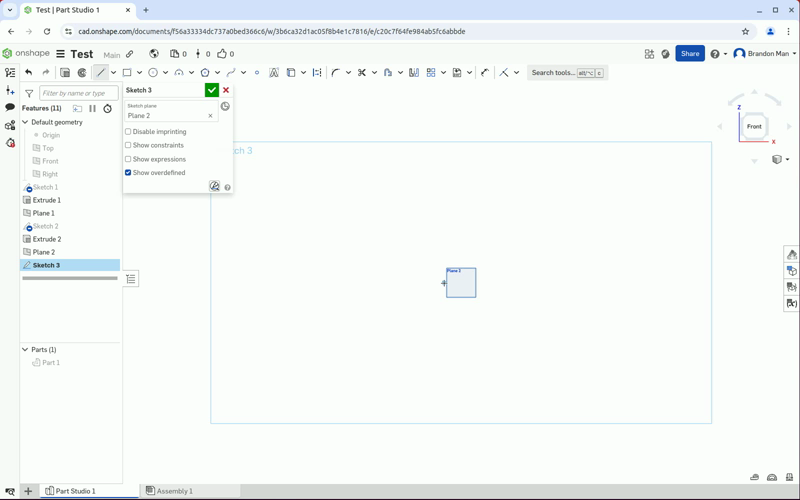
mouse_move(474, 282)
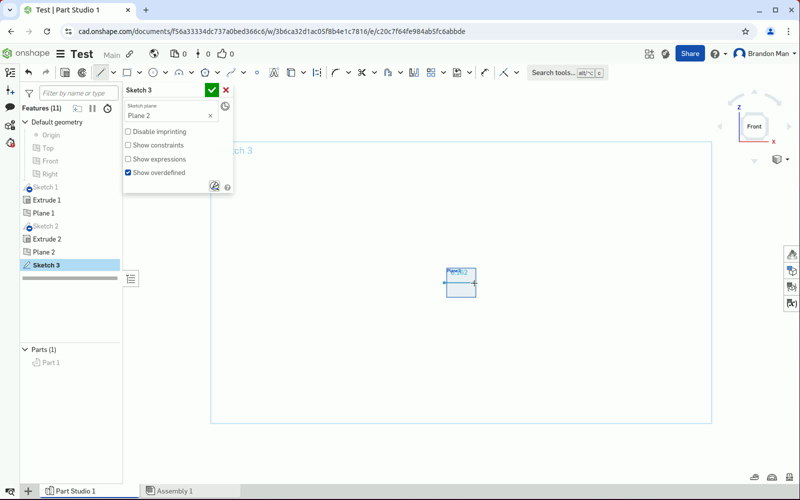
mouse_move(453, 297)
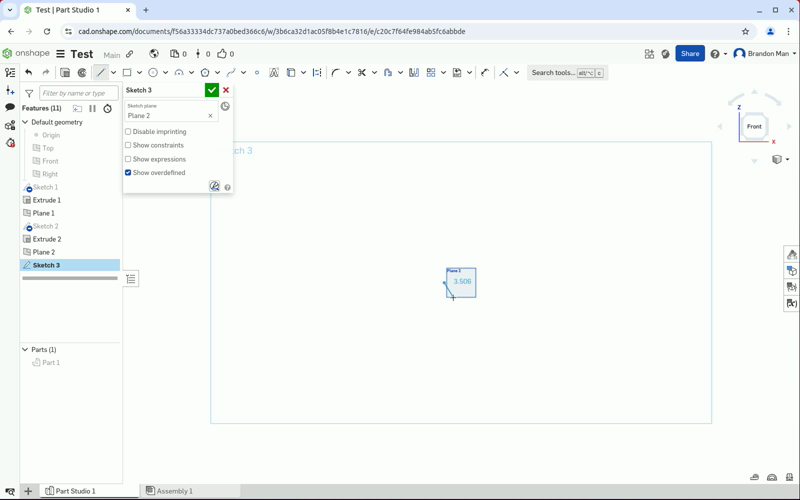
click(453, 297)
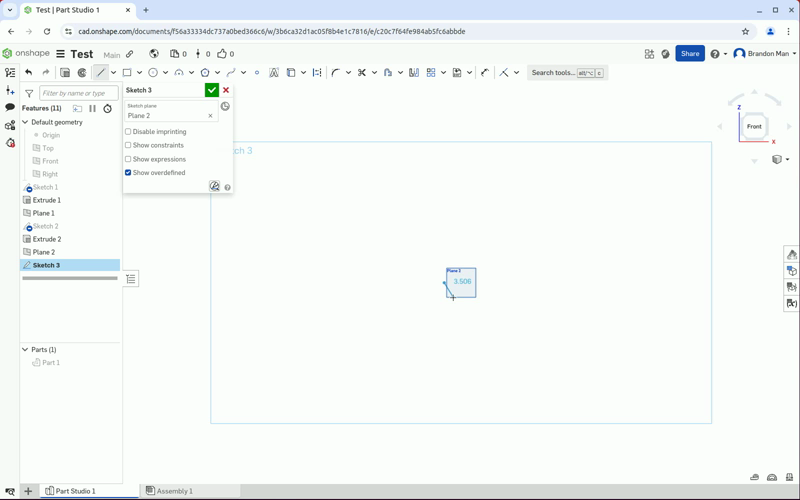
key_up(shift)
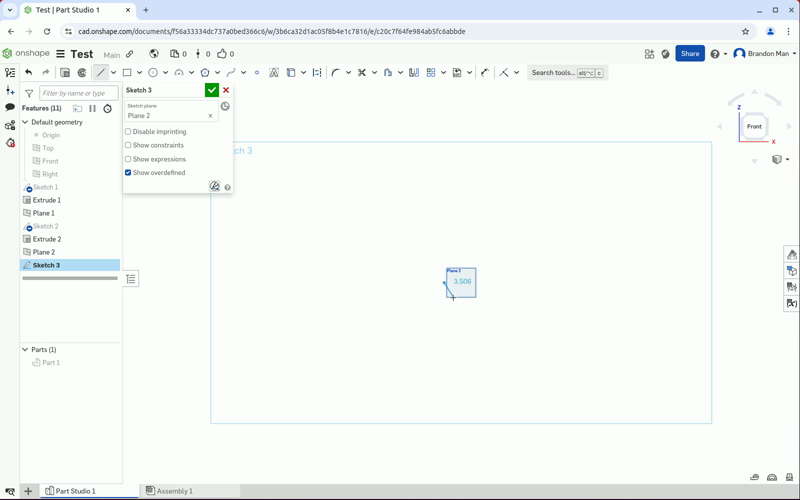
key_down(shift)
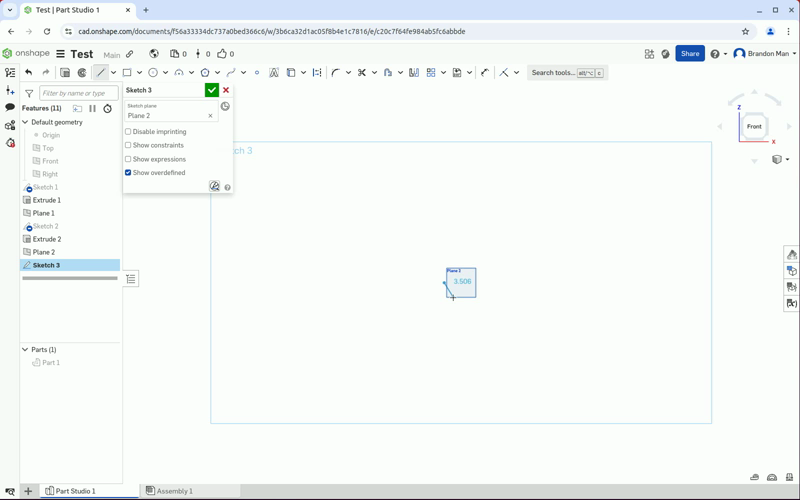
mouse_move(483, 297)
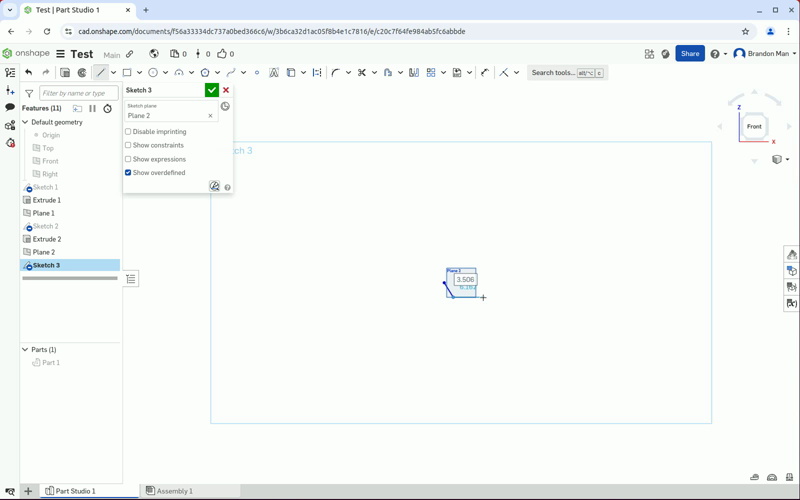
mouse_move(469, 297)
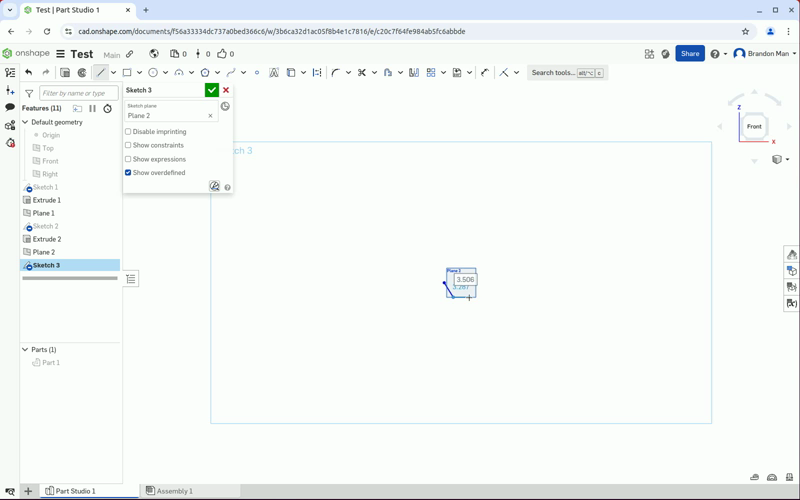
click(469, 297)
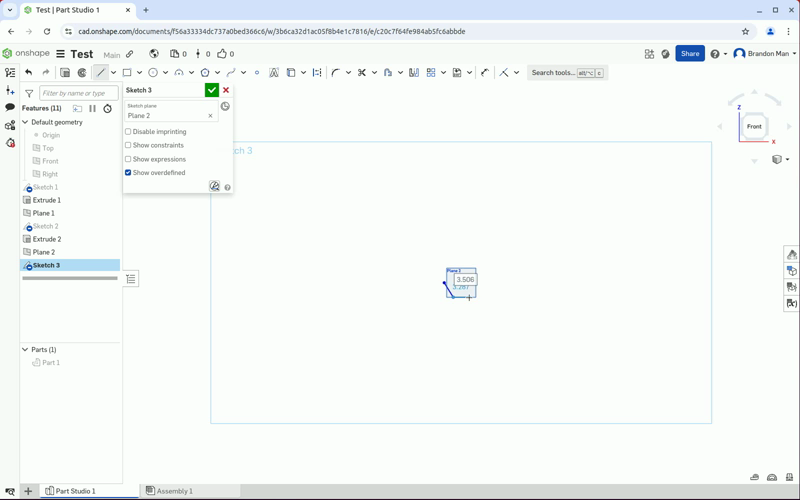
key_up(shift)
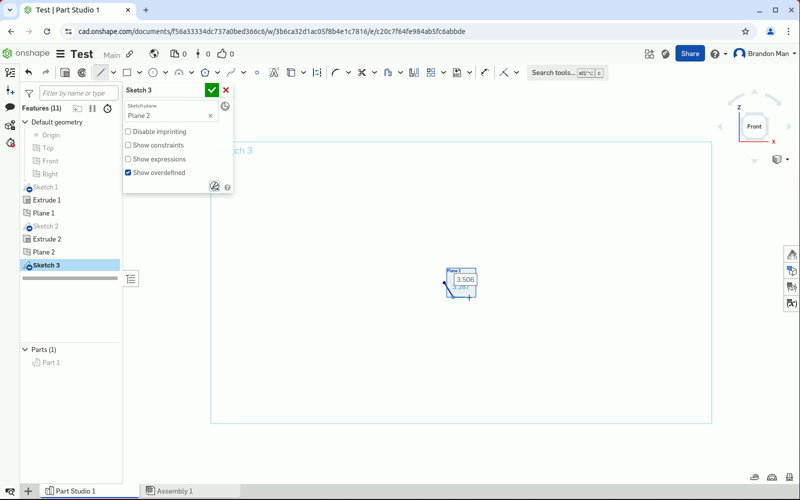
key_down(shift)
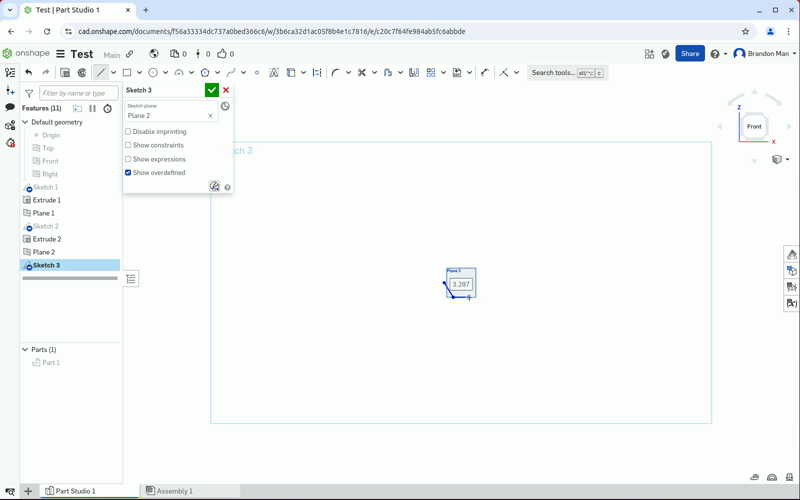
mouse_move(499, 297)
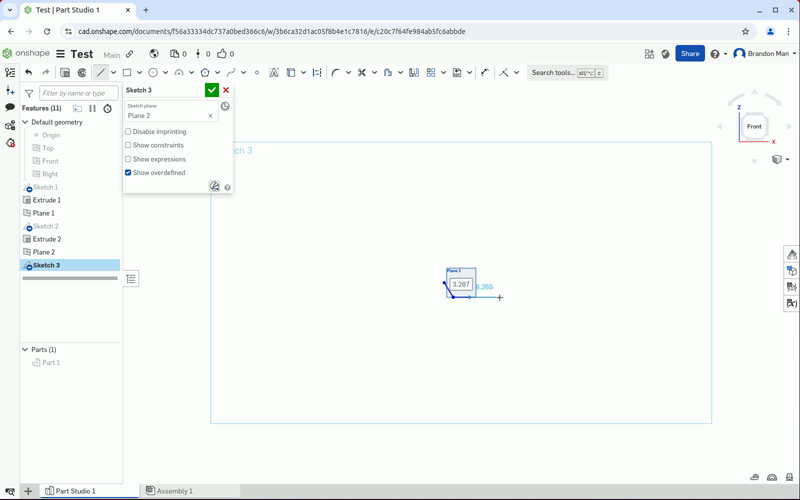
mouse_move(478, 282)
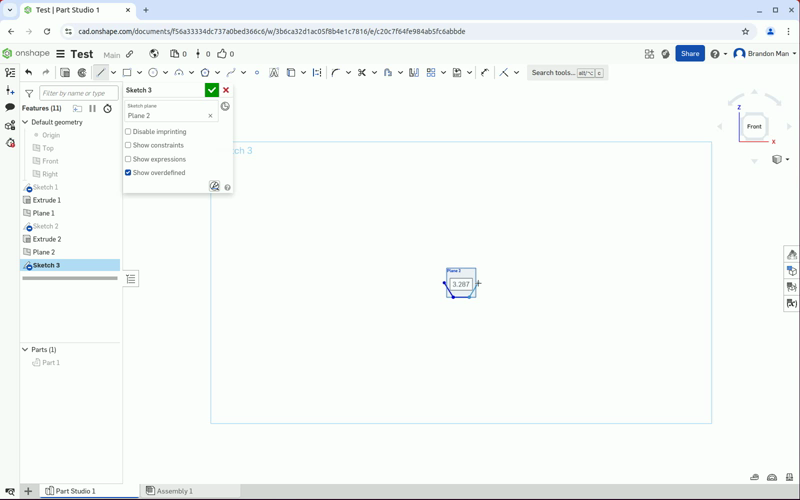
click(478, 282)
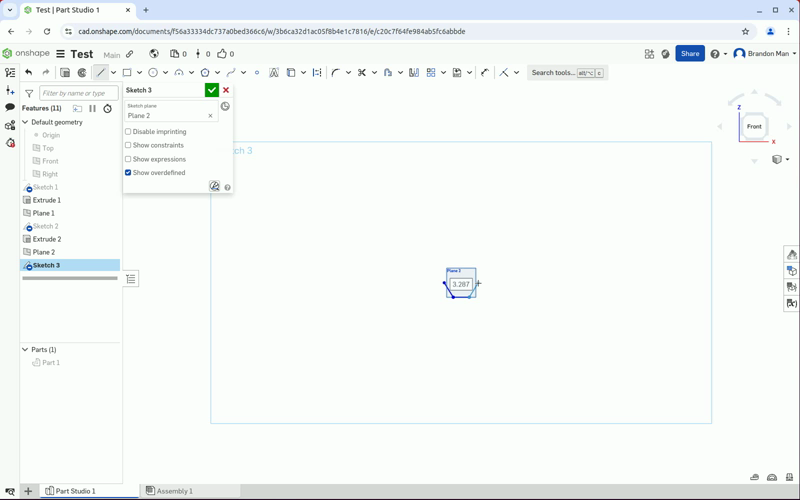
key_up(shift)
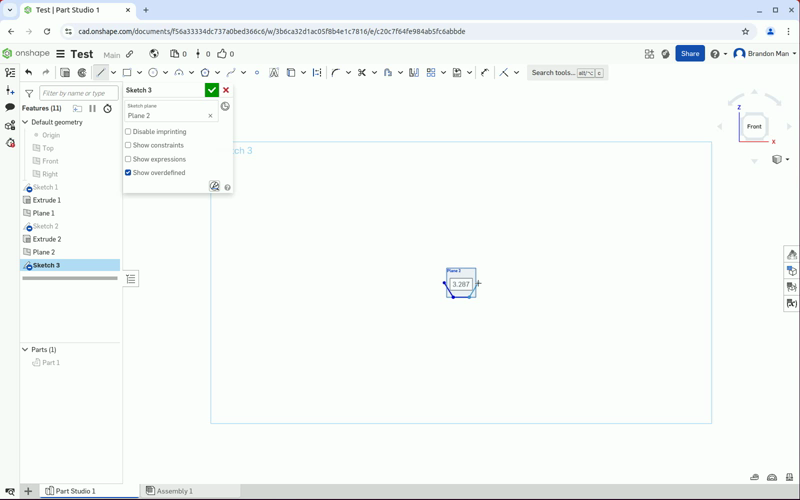
key_down(shift)
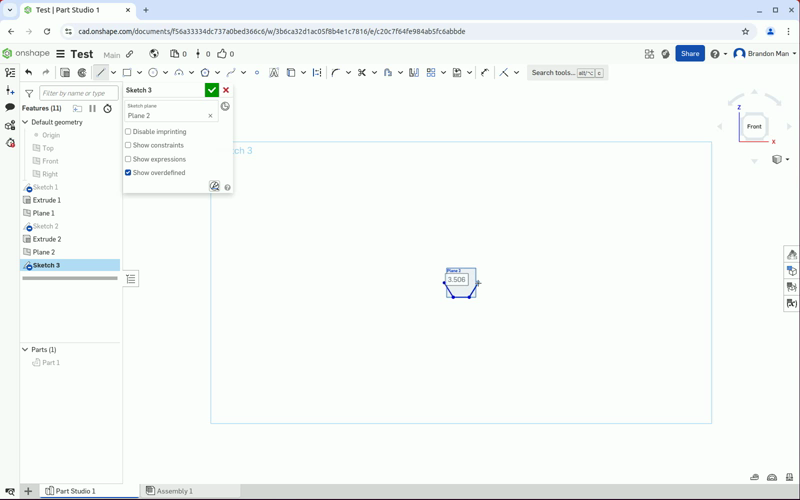
mouse_move(508, 282)
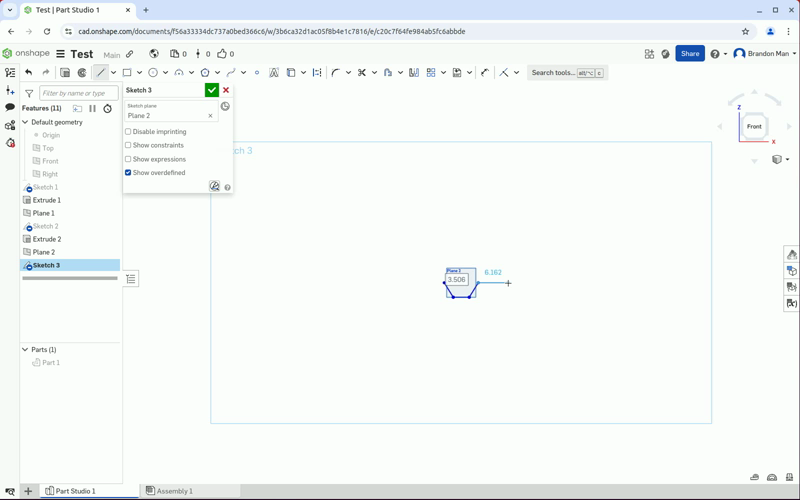
mouse_move(469, 268)
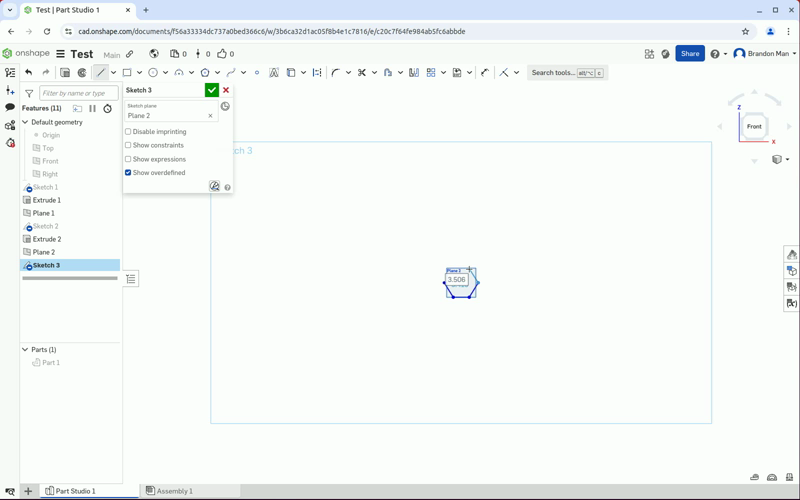
click(469, 268)
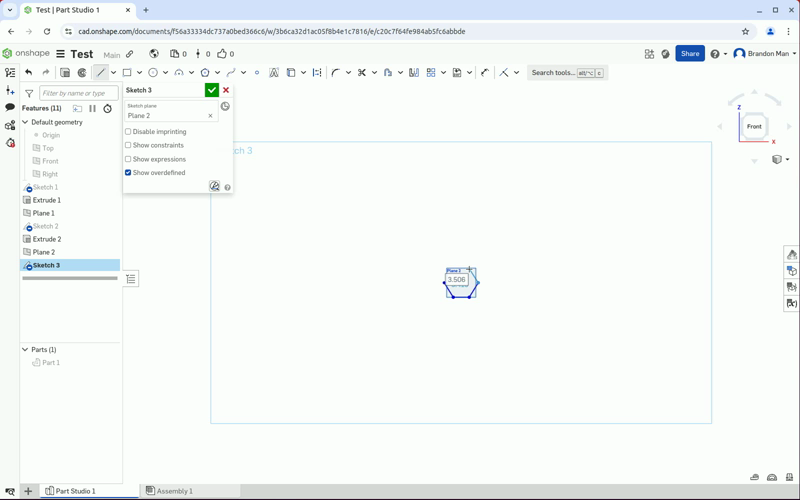
key_up(shift)
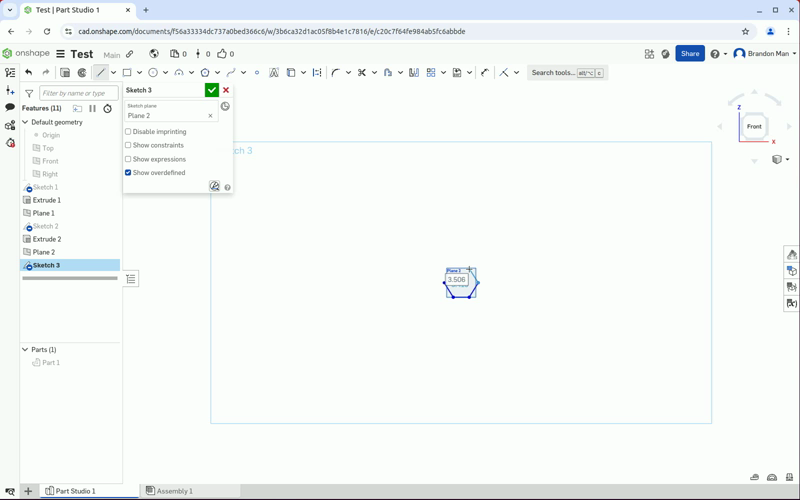
key_down(shift)
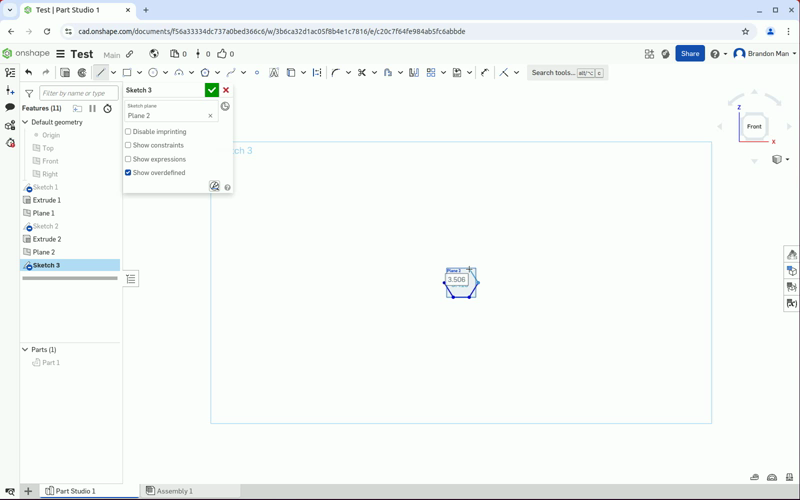
mouse_move(499, 268)
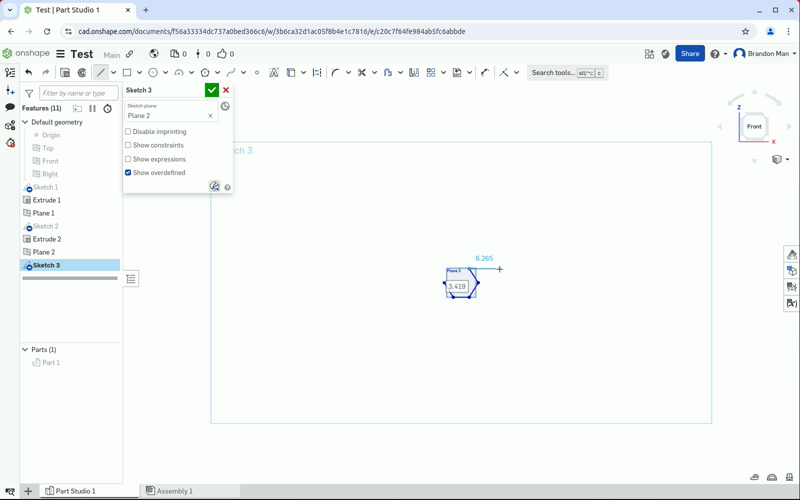
mouse_move(453, 268)
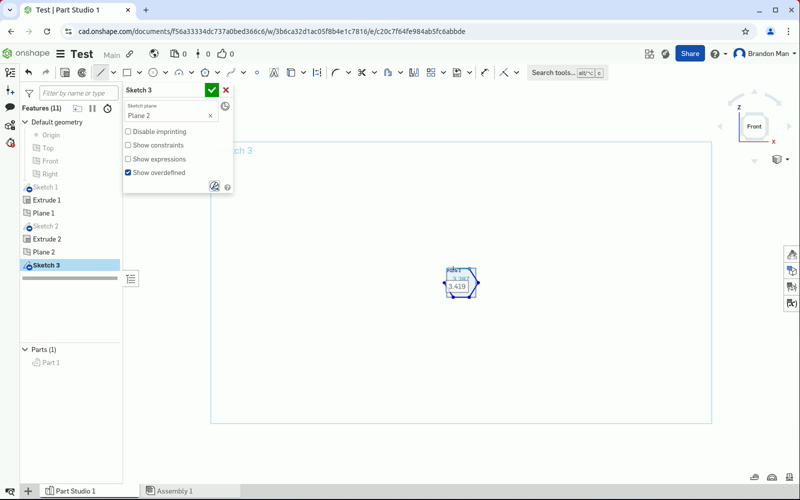
click(453, 268)
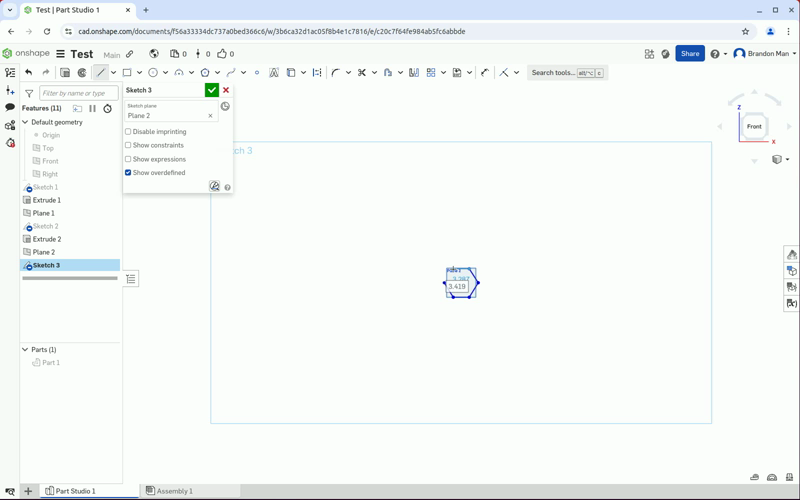
key_up(shift)
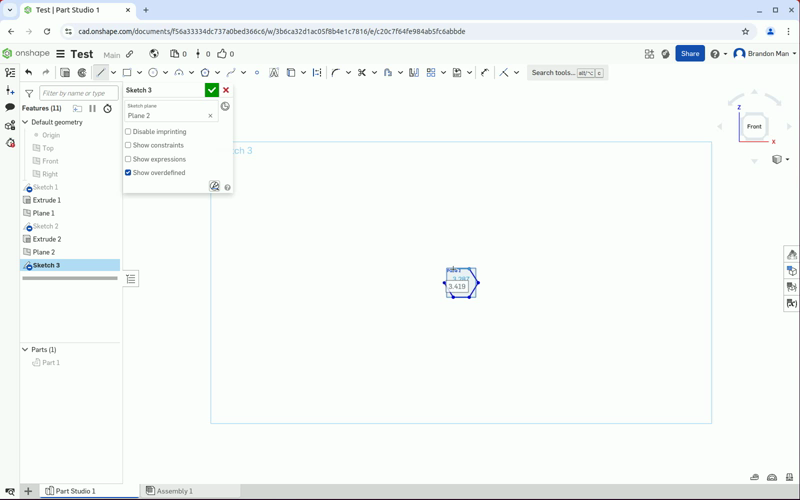
mouse_move(483, 268)
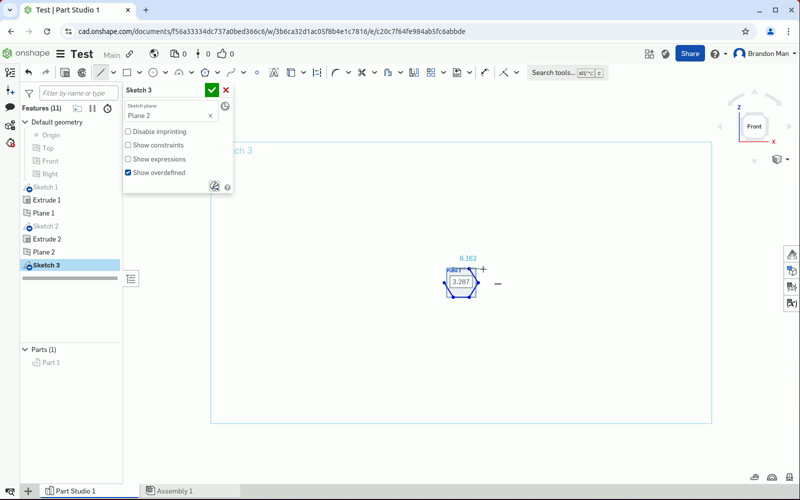
key_down(shift)
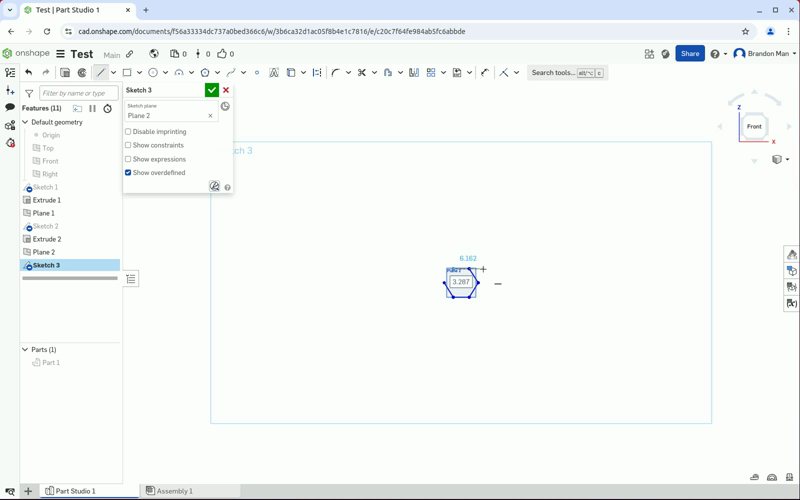
mouse_move(444, 282)
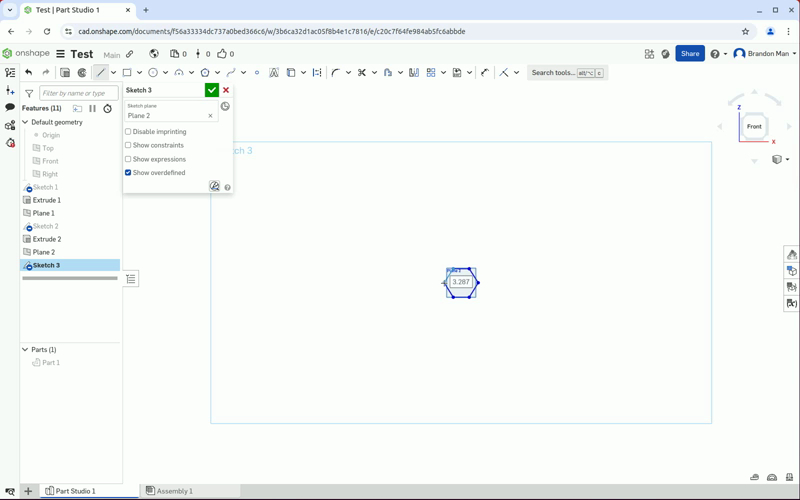
key_up(shift)
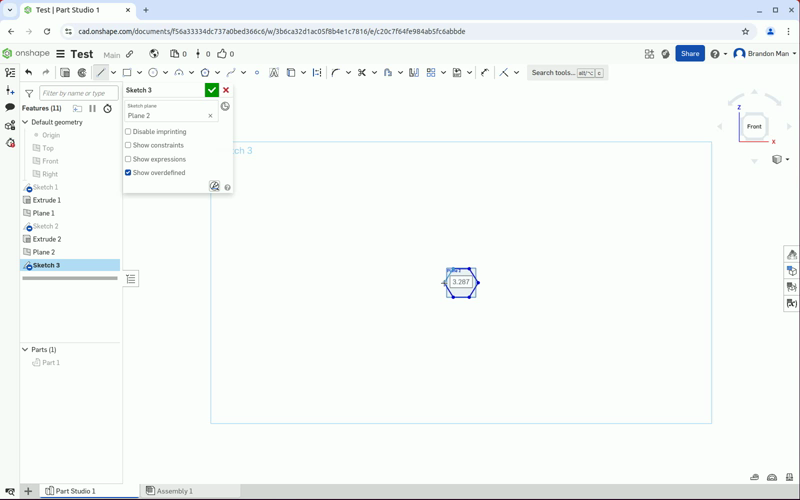
click(444, 282)
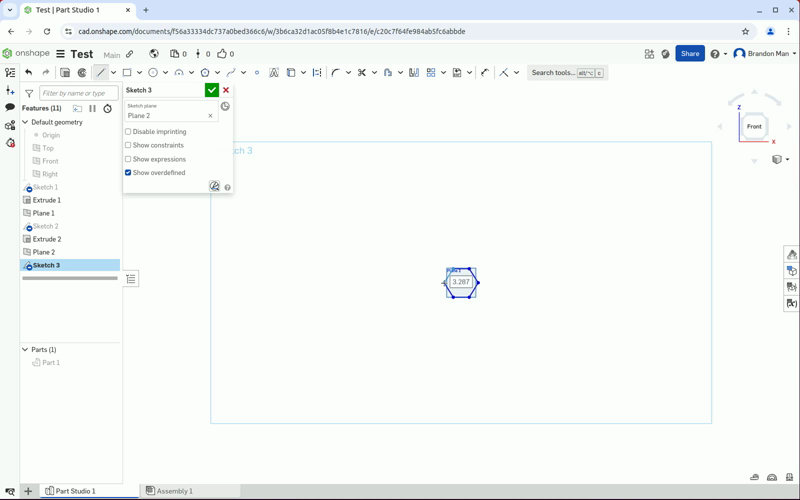
key(esc)
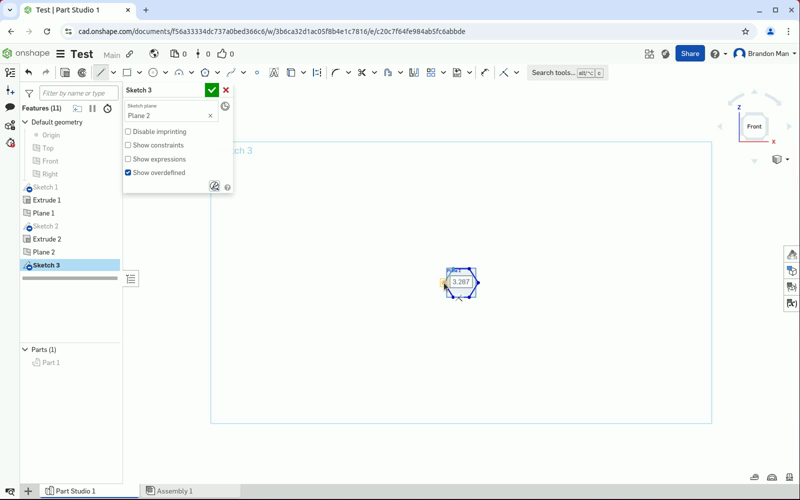
mouse_move(467, 269)
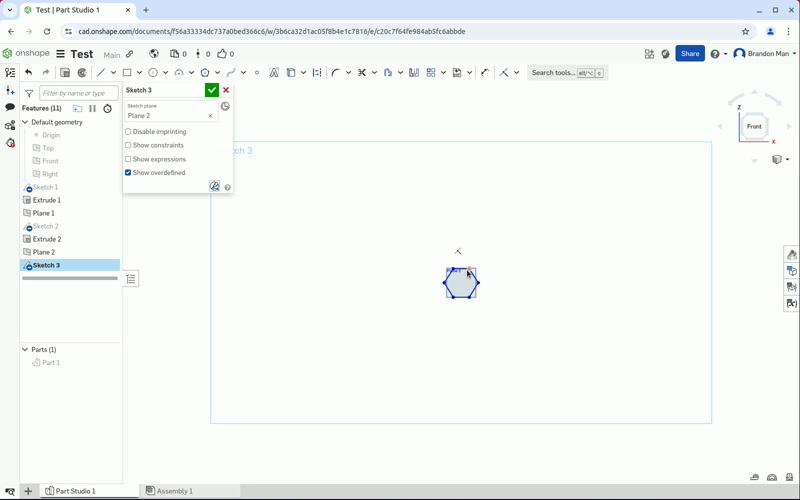
scroll(6)
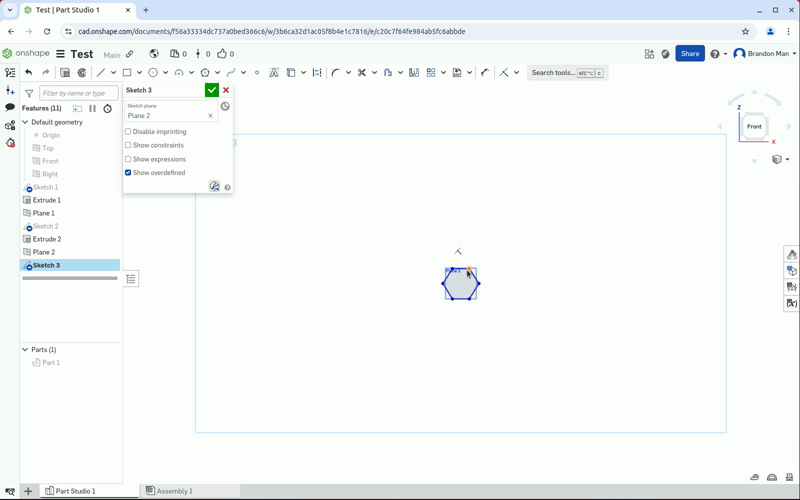
scroll(6)
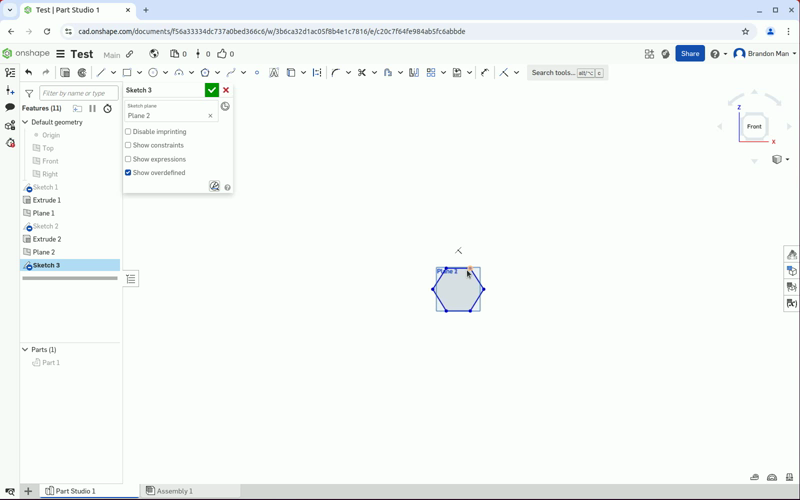
scroll(6)
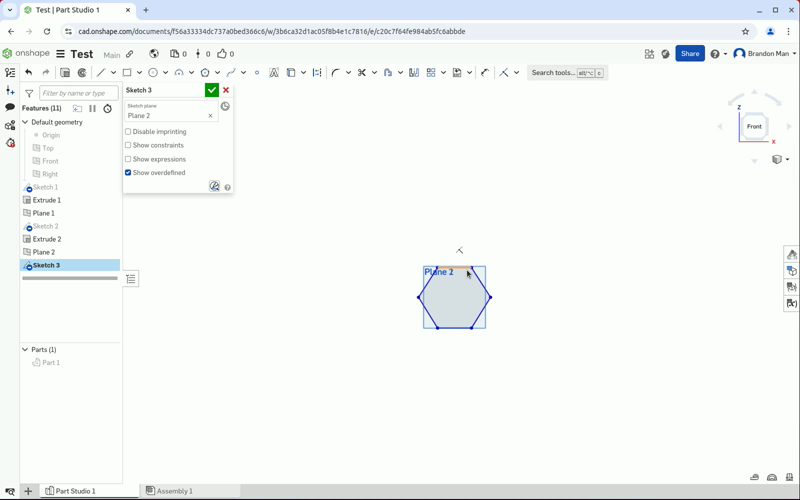
scroll(6)
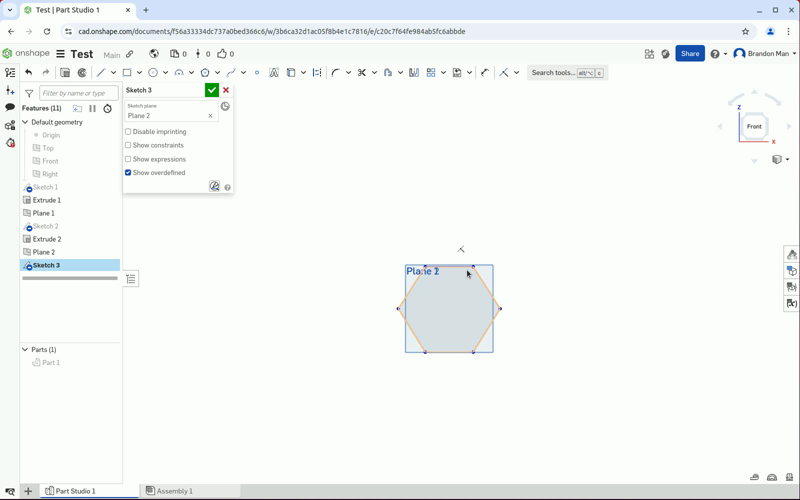
scroll(6)
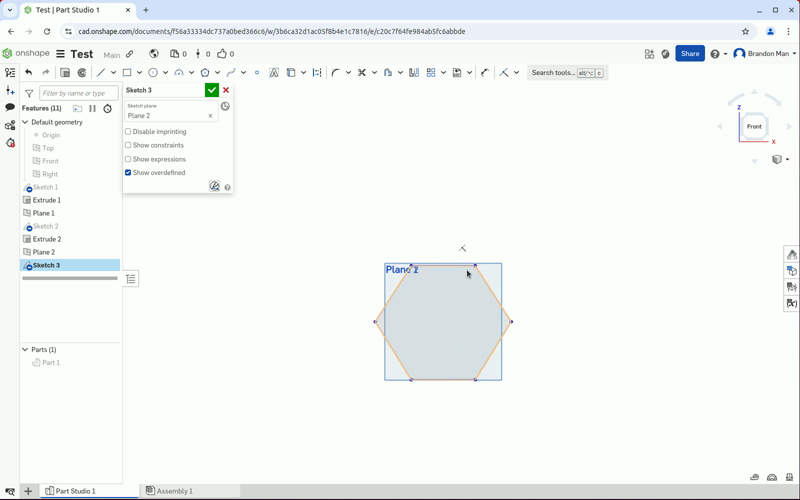
scroll(6)
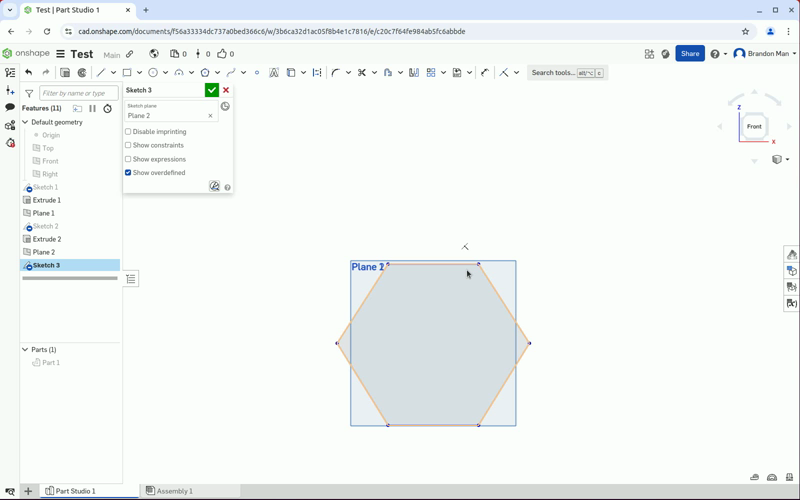
scroll(6)
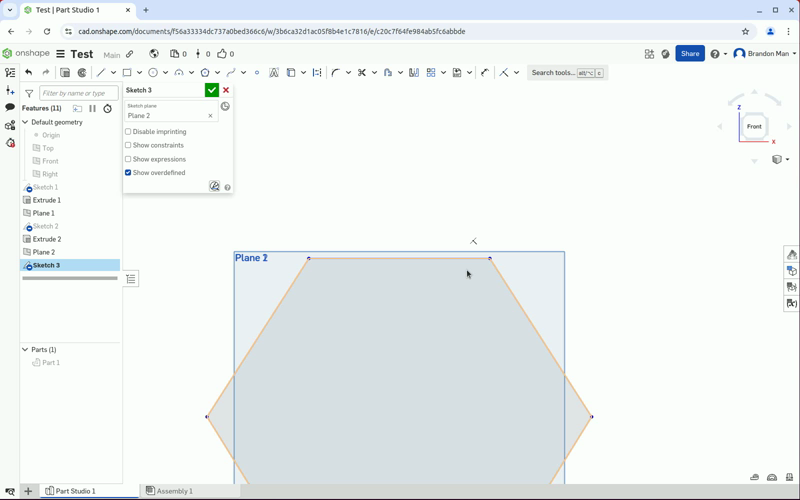
click(467, 269)
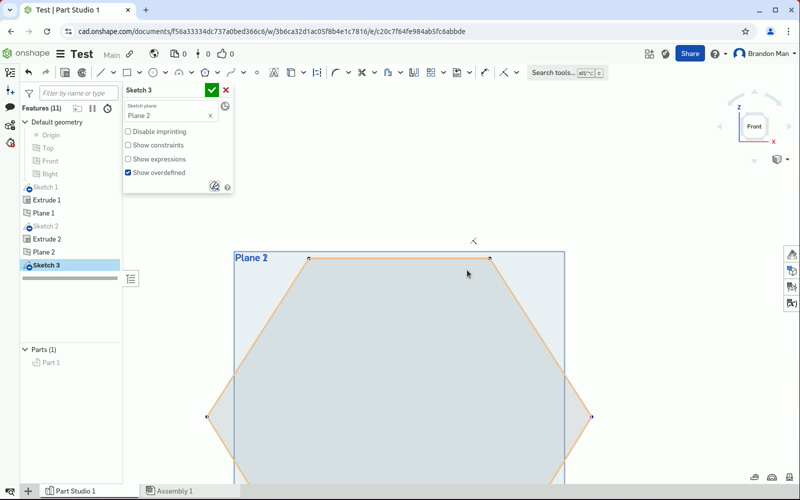
scroll(-6)
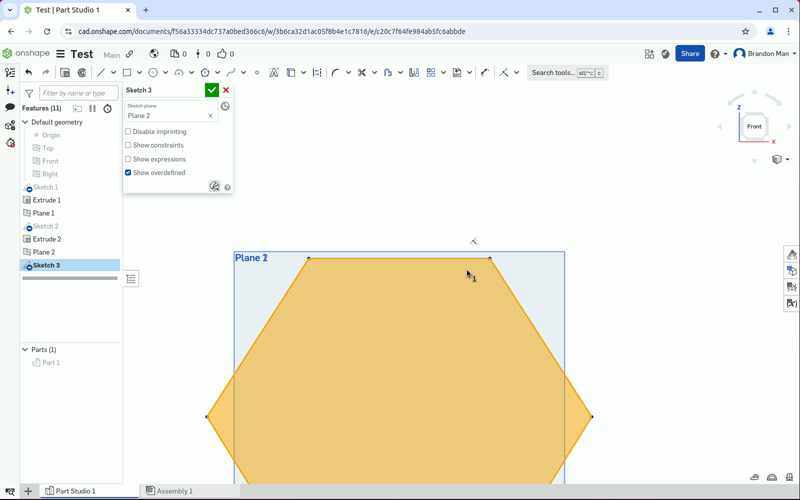
scroll(-6)
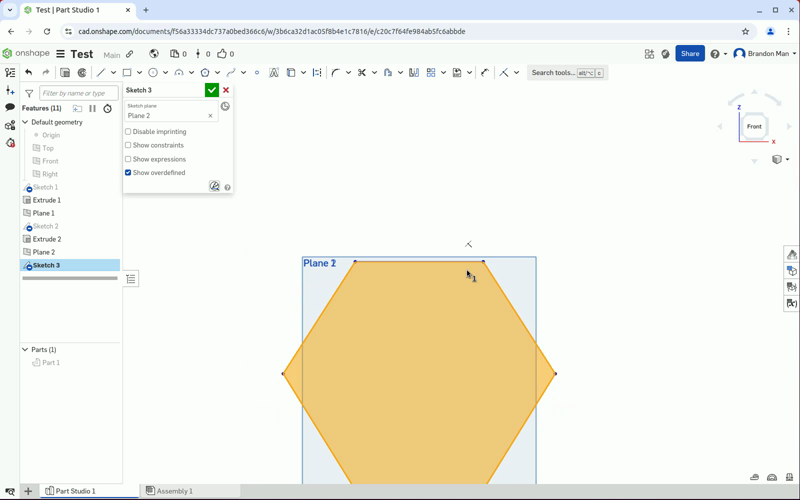
scroll(-6)
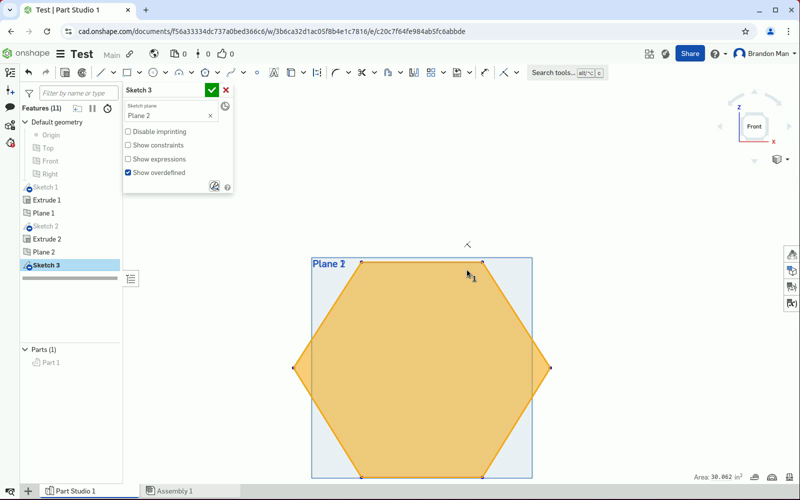
scroll(-6)
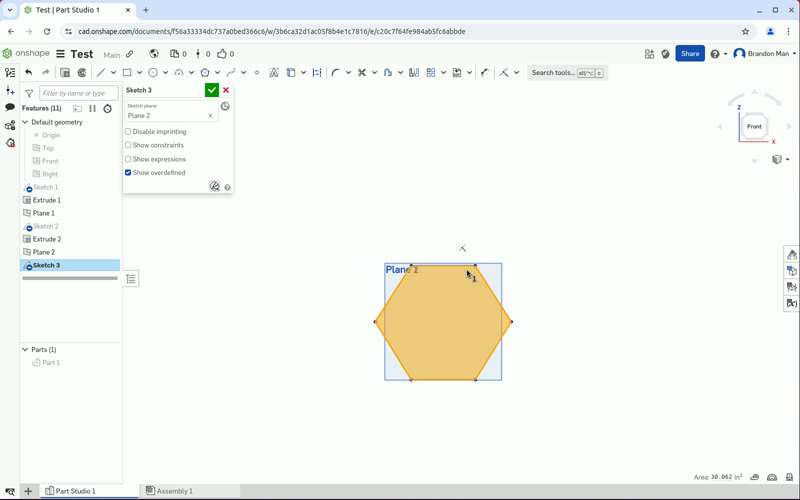
scroll(-6)
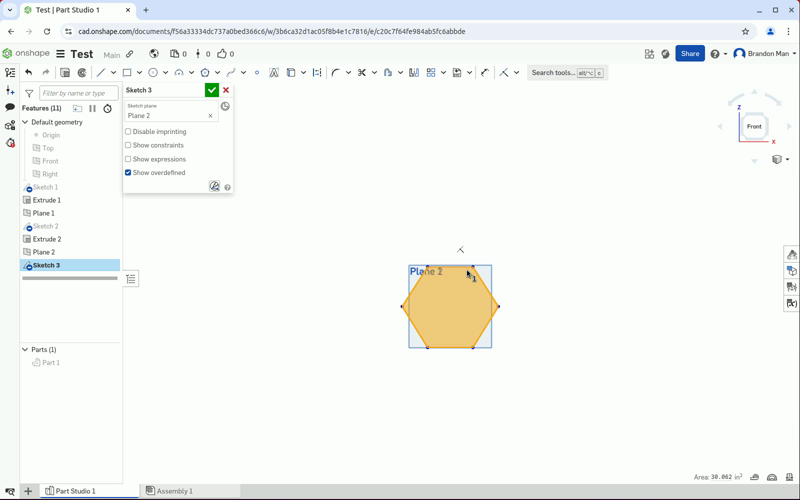
scroll(-6)
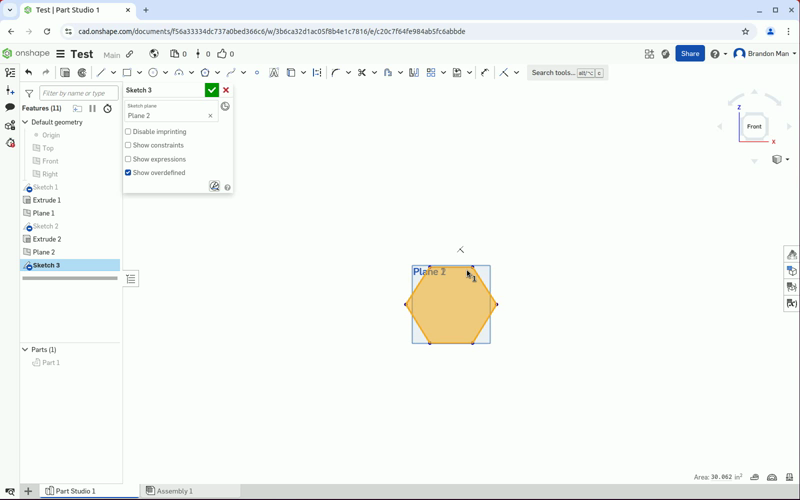
scroll(-6)
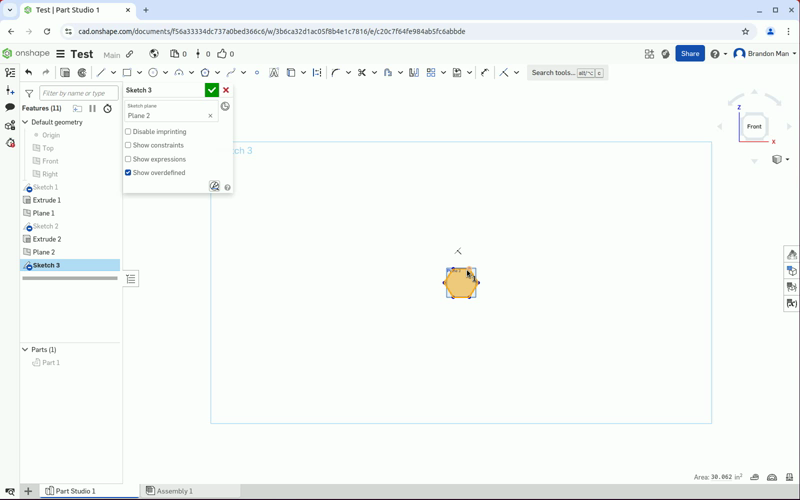
mouse_move(73, 352)
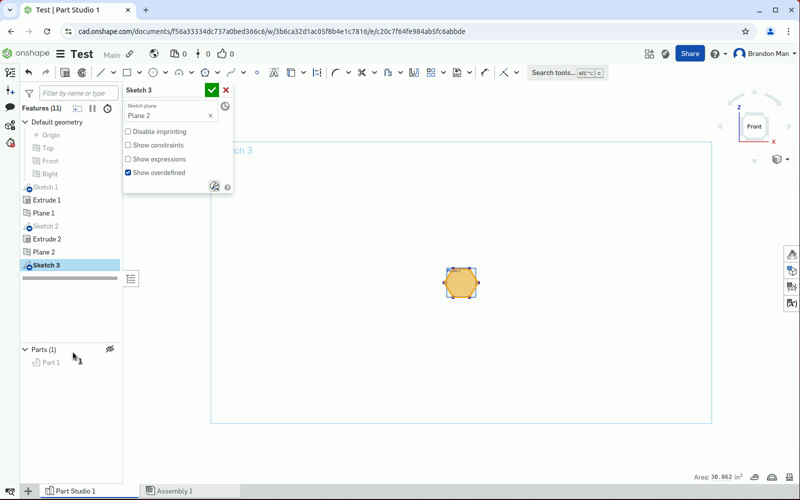
key(shift+y)
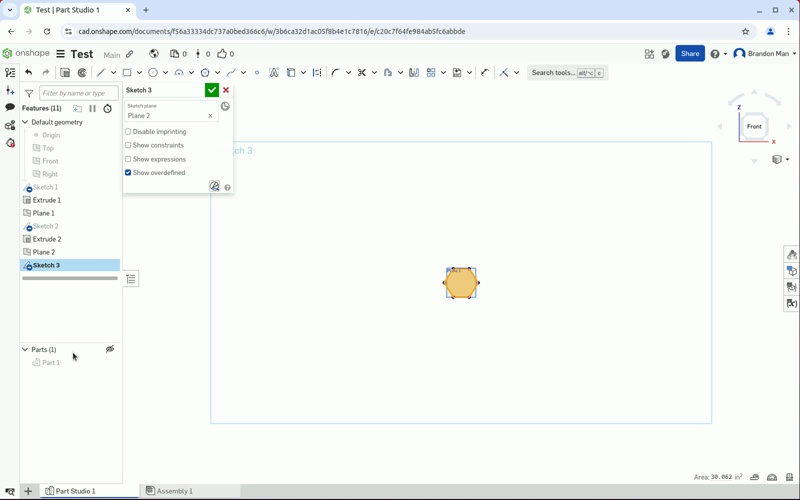
key(shift+e)
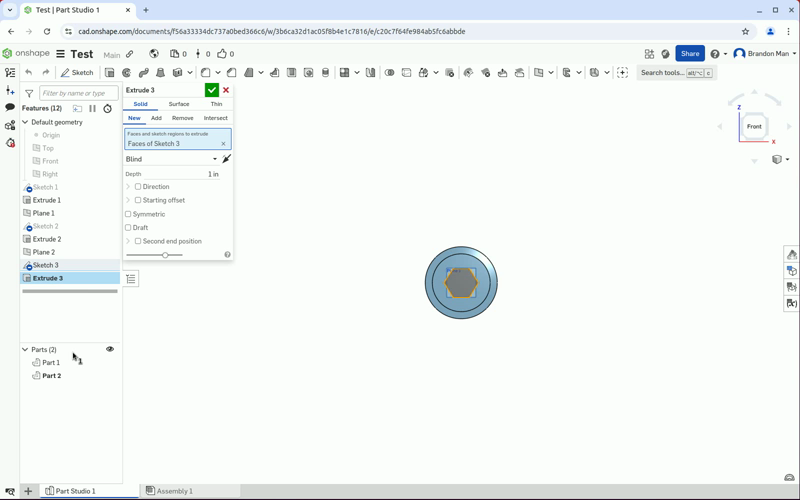
mouse_move(143, 106)
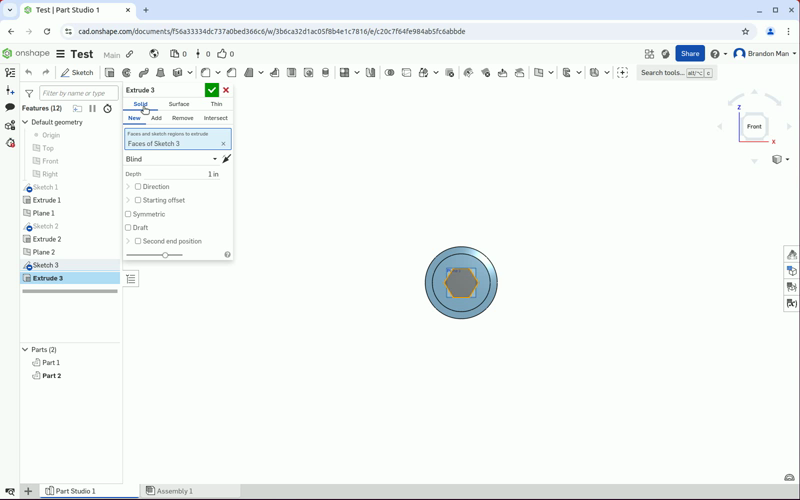
click(143, 106)
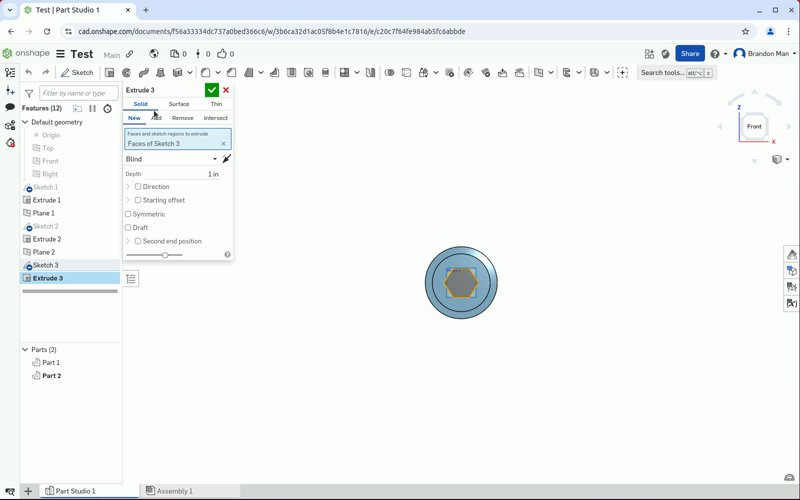
mouse_move(186, 120)
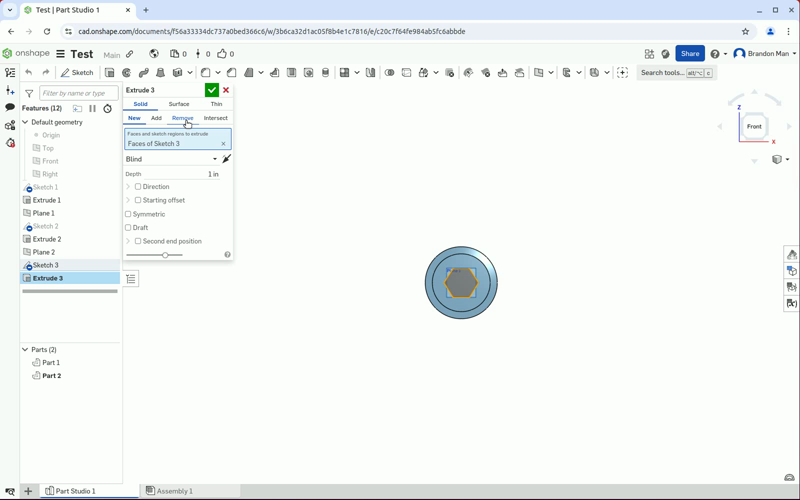
click(186, 120)
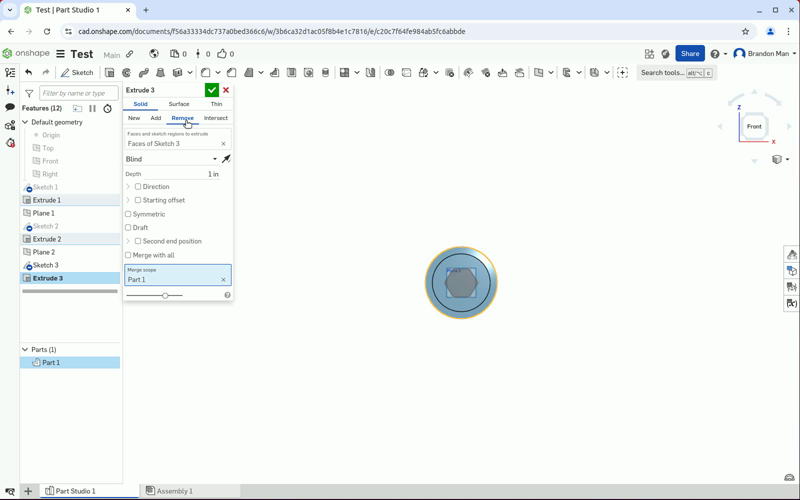
key(tab, 4)
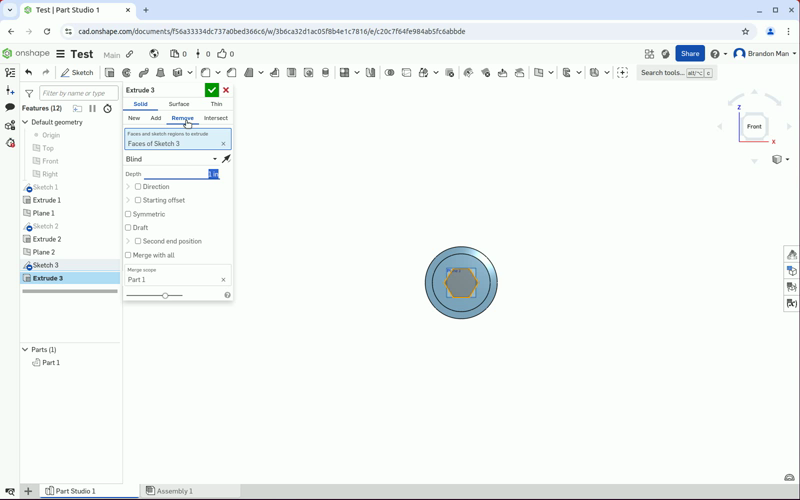
text(5.777)
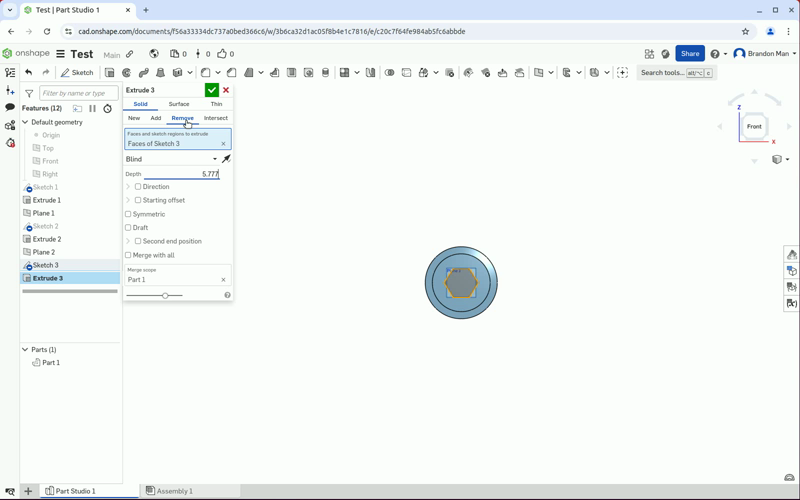
key(tab, 6)
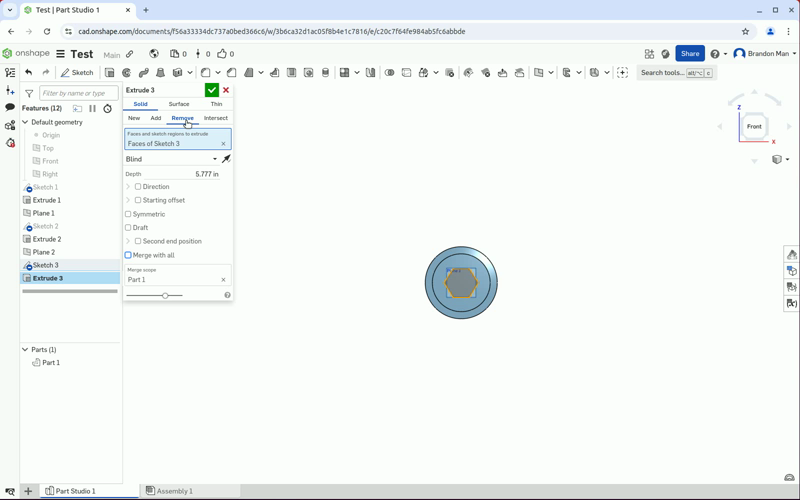
key(space)
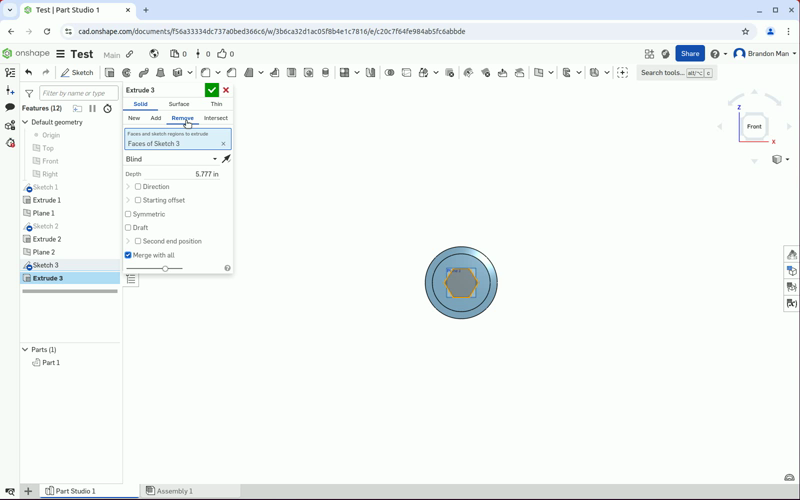
key(enter)
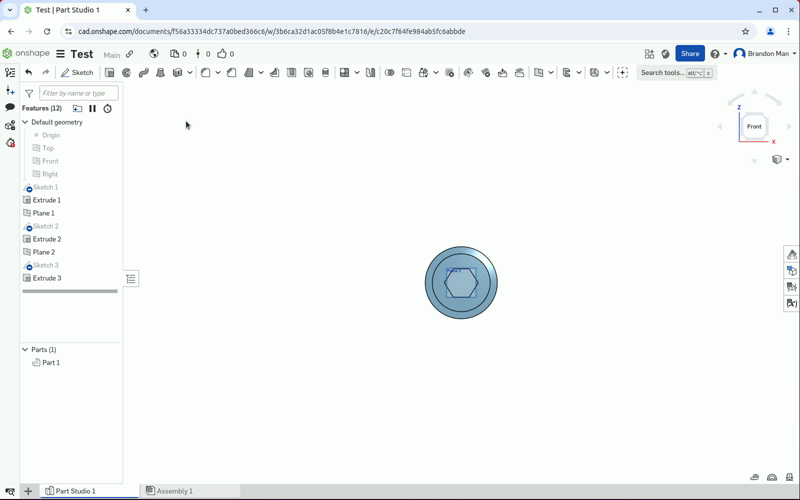
key(shift+h)
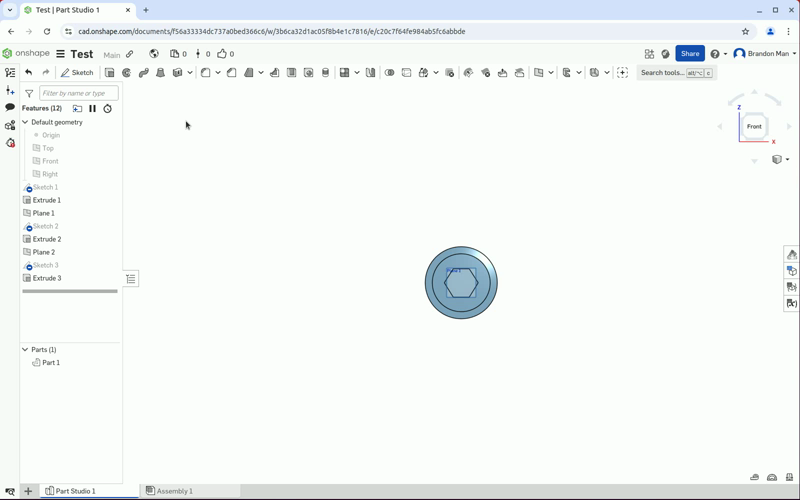
key(shift+h)
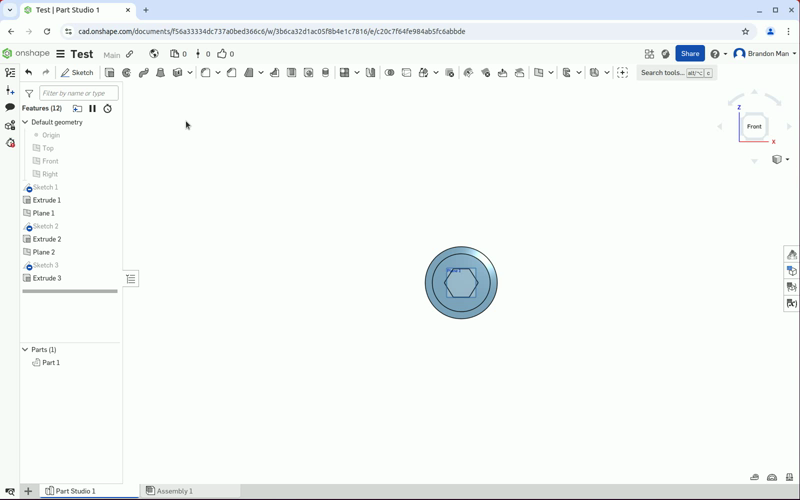
mouse_move(73, 189)
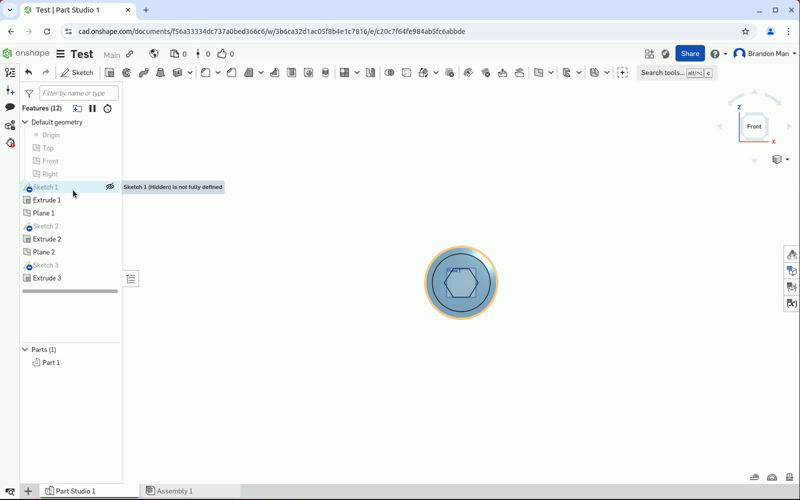
click(73, 189)
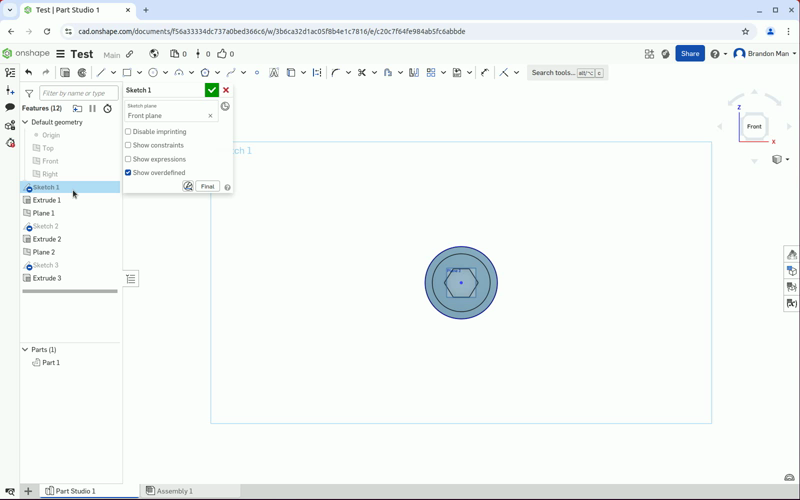
mouse_move(229, 92)
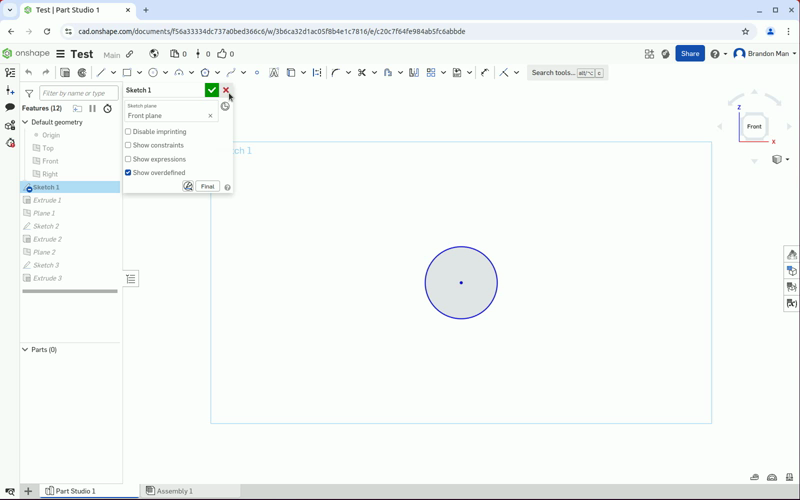
click(229, 92)
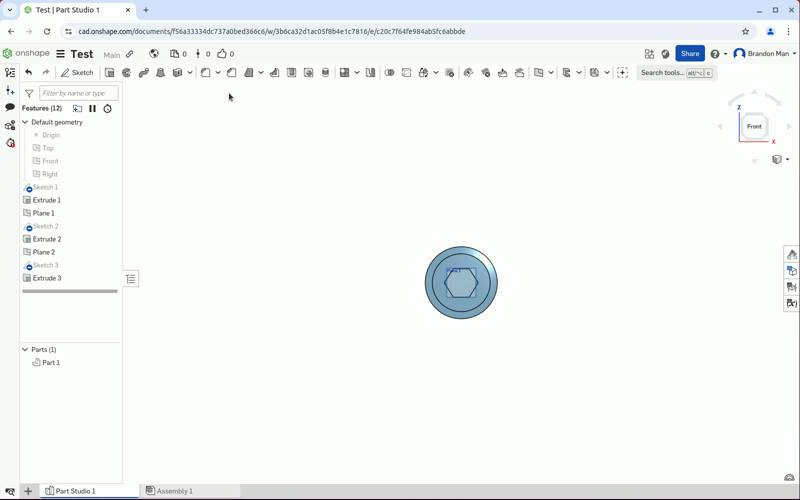
mouse_move(73, 352)
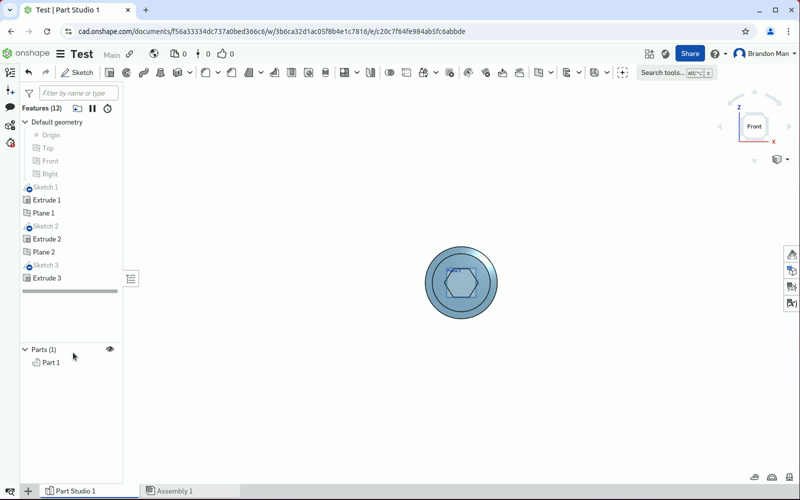
key(y)
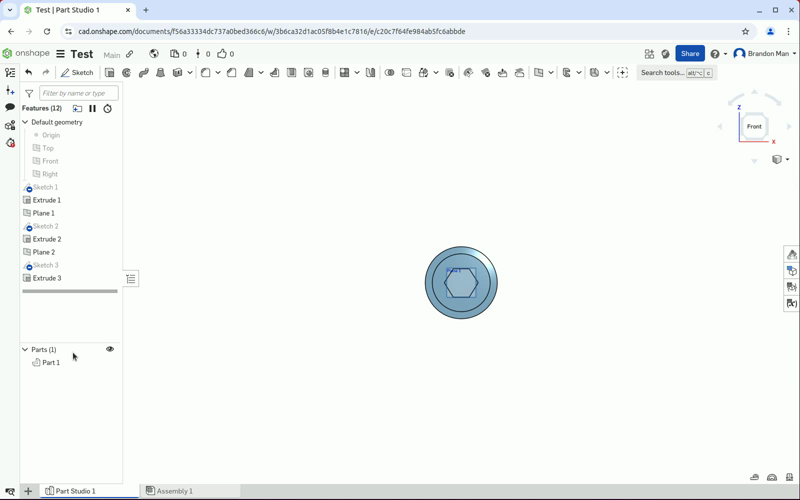
key(shift+p)
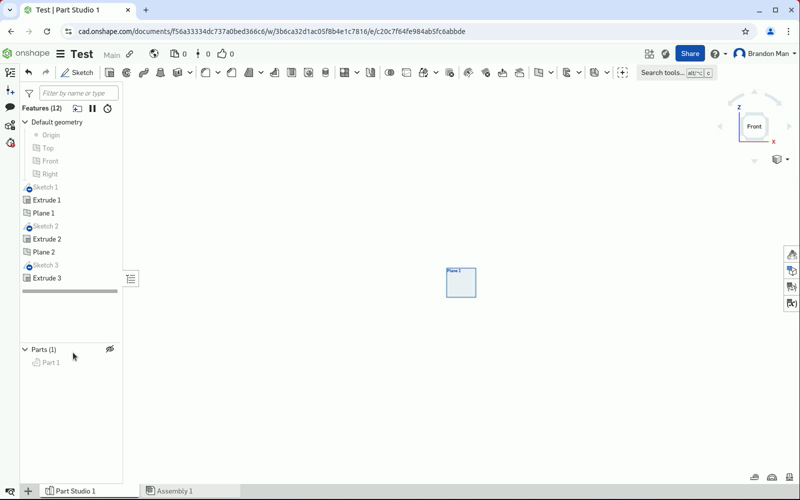
key(space)
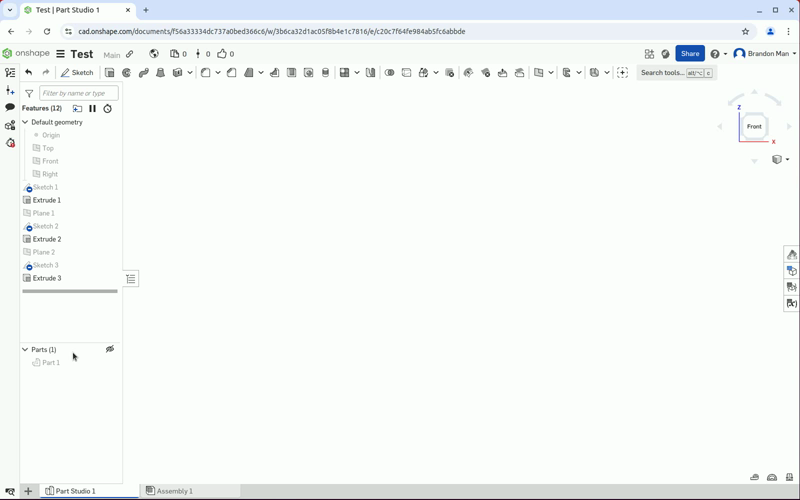
key_down(shift)
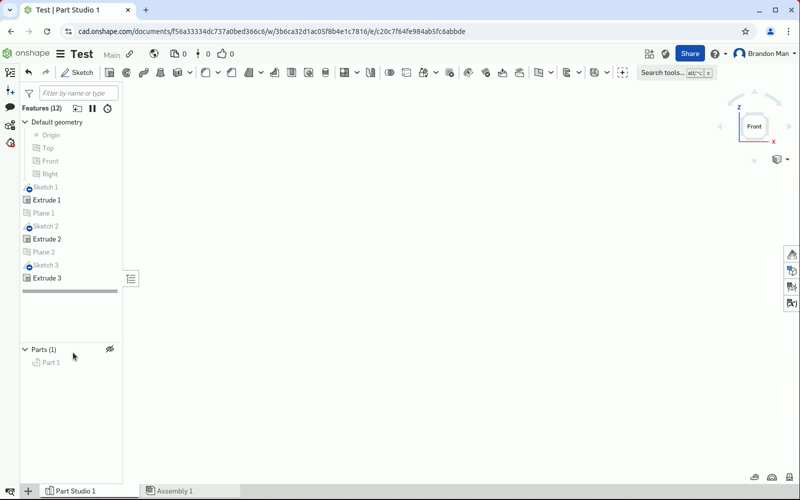
key(left)
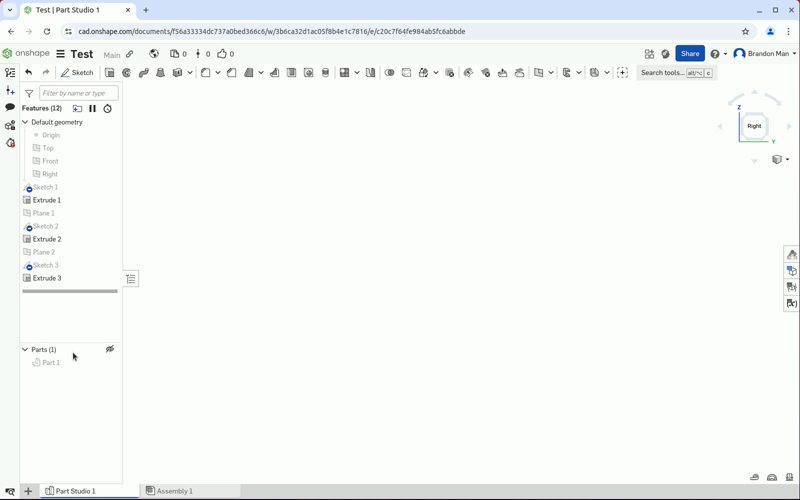
key_up(shift)
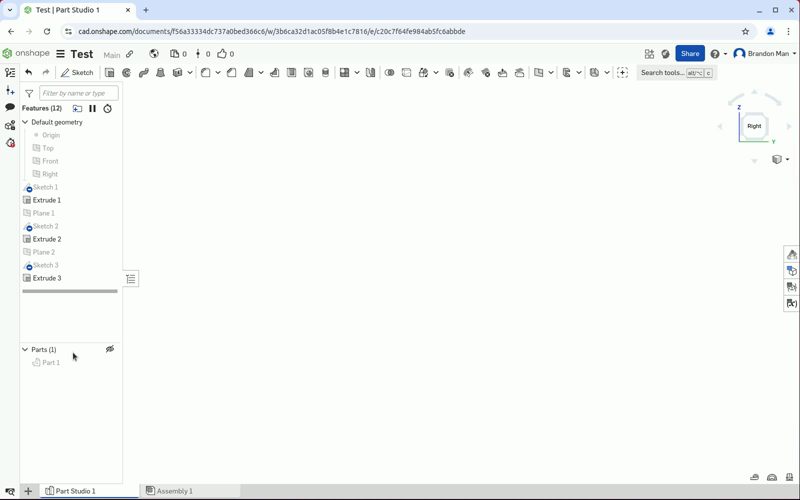
mouse_move(73, 352)
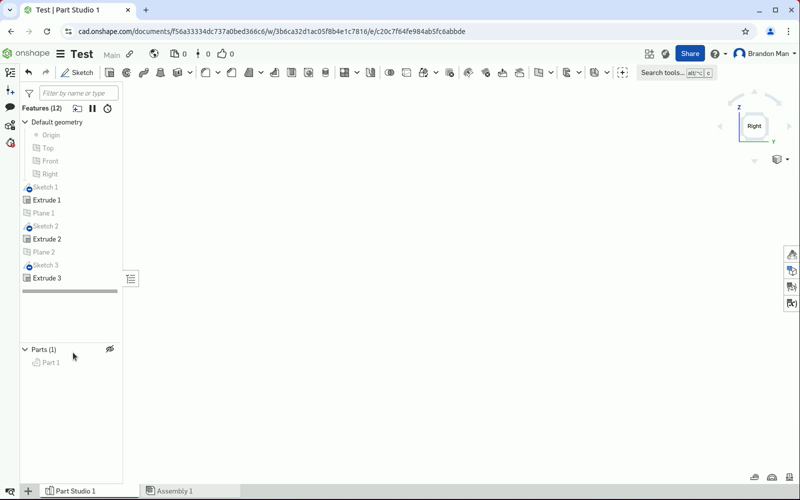
key(shift+y)
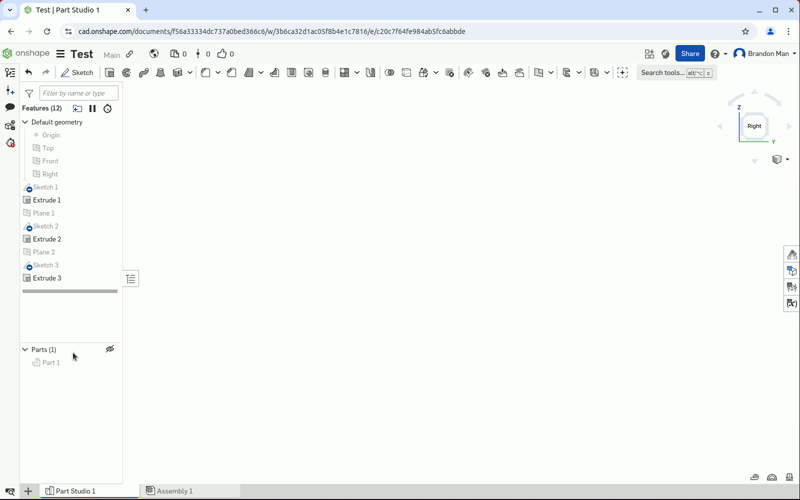
key(shift+s)
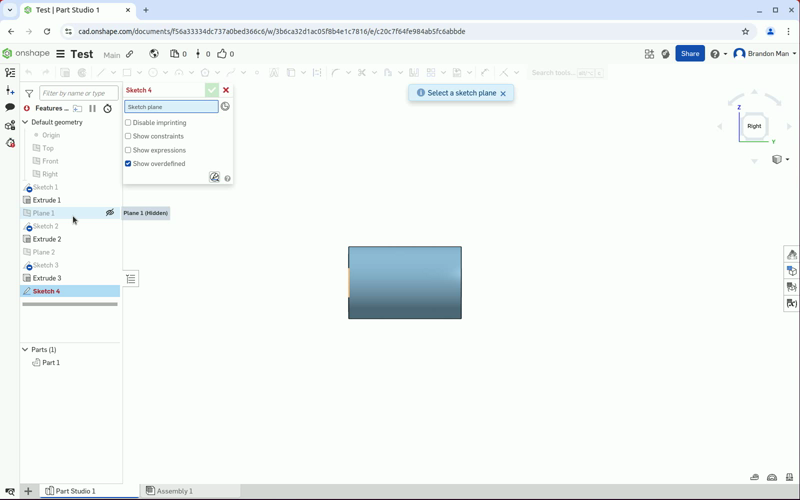
scroll(3)
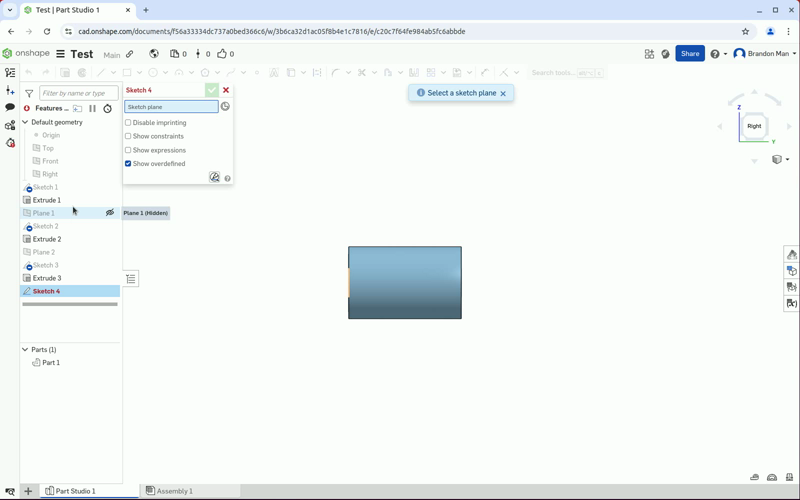
mouse_move(73, 176)
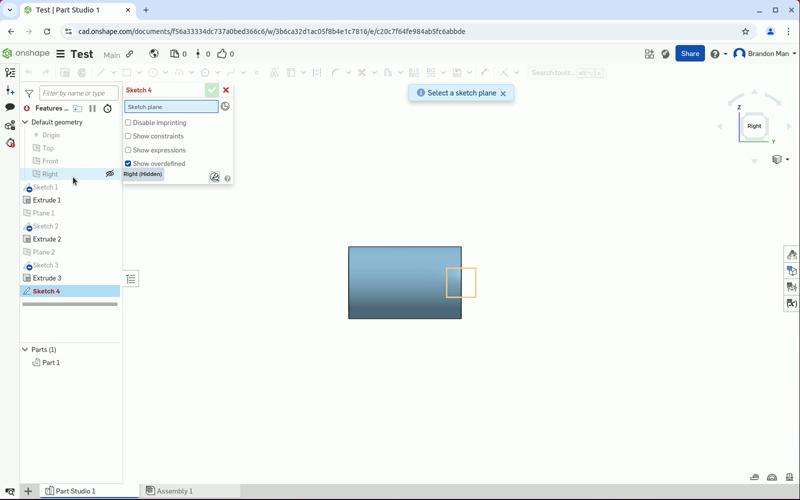
click(73, 176)
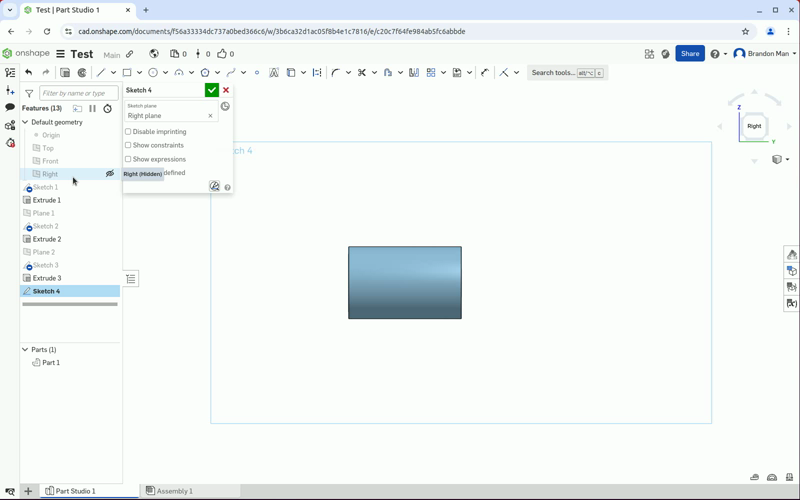
mouse_move(73, 352)
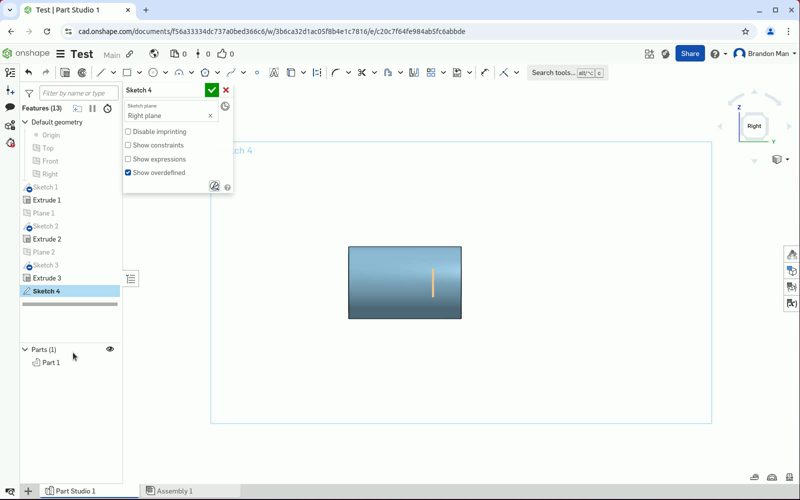
key(y)
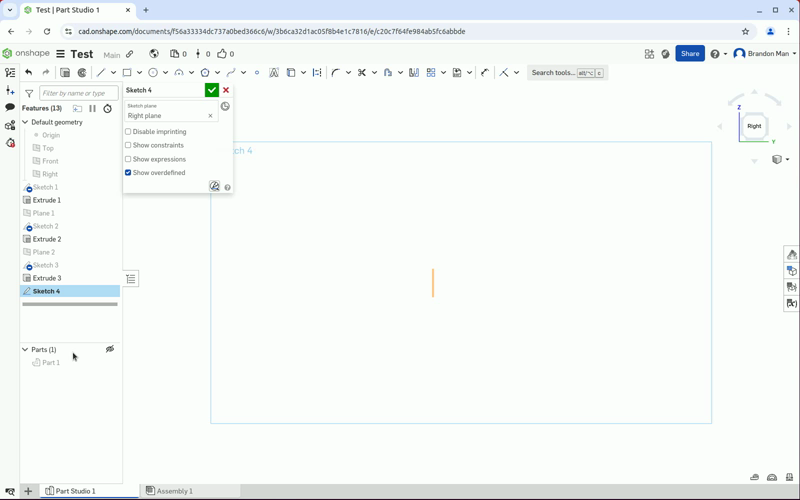
key(c)
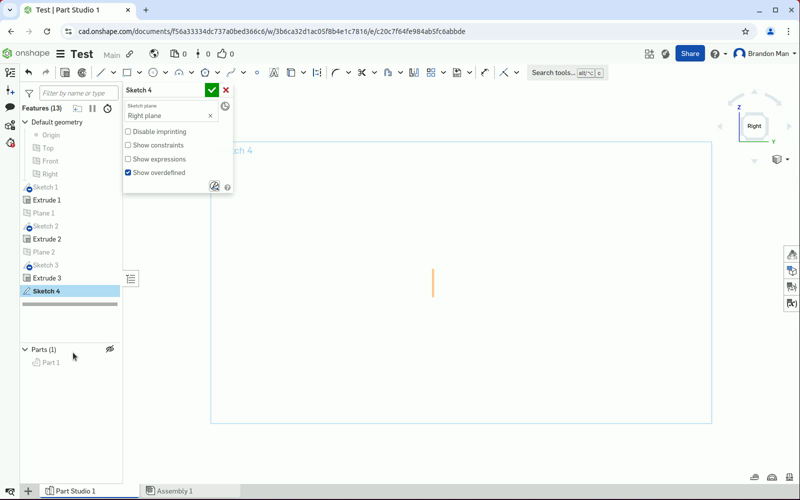
key_down(shift)
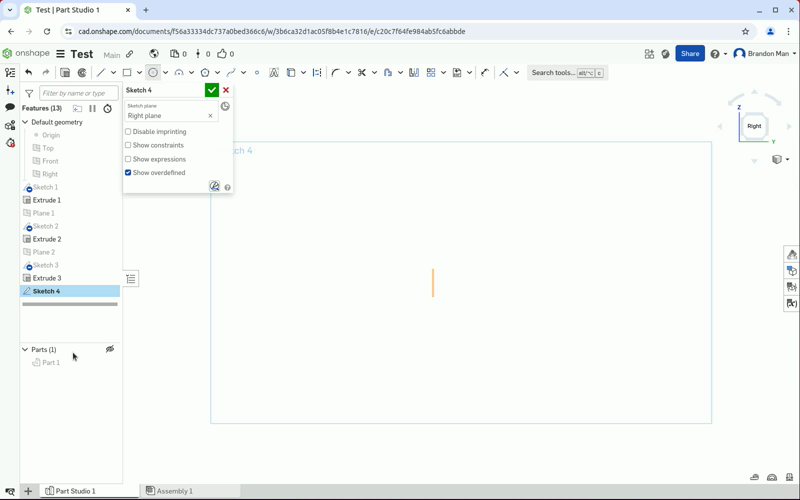
mouse_move(391, 282)
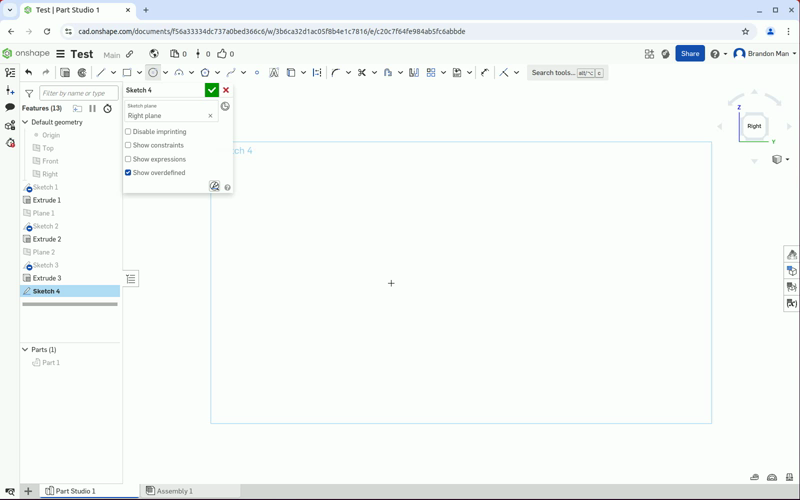
click(391, 282)
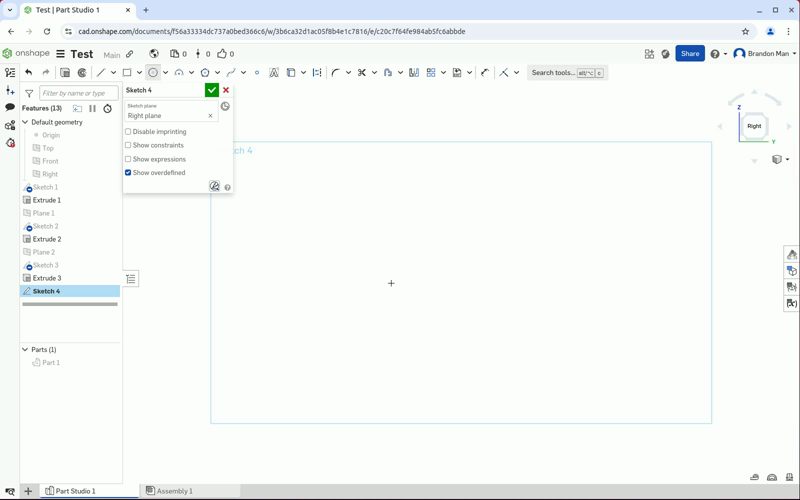
key_up(shift)
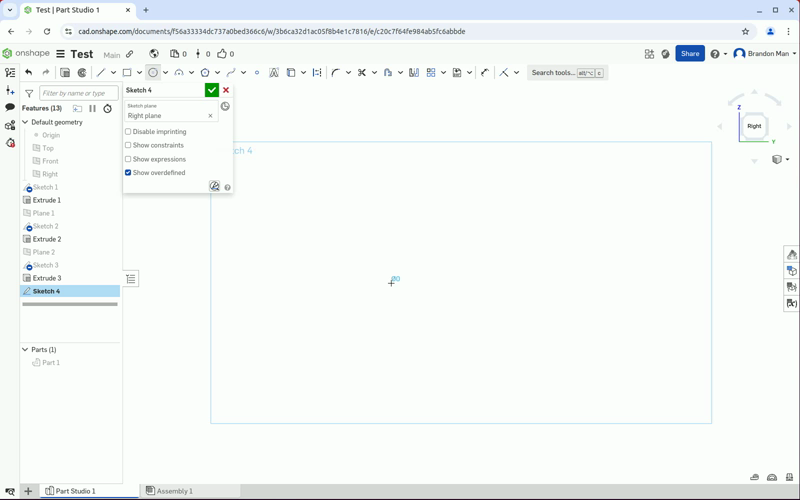
mouse_move(399, 282)
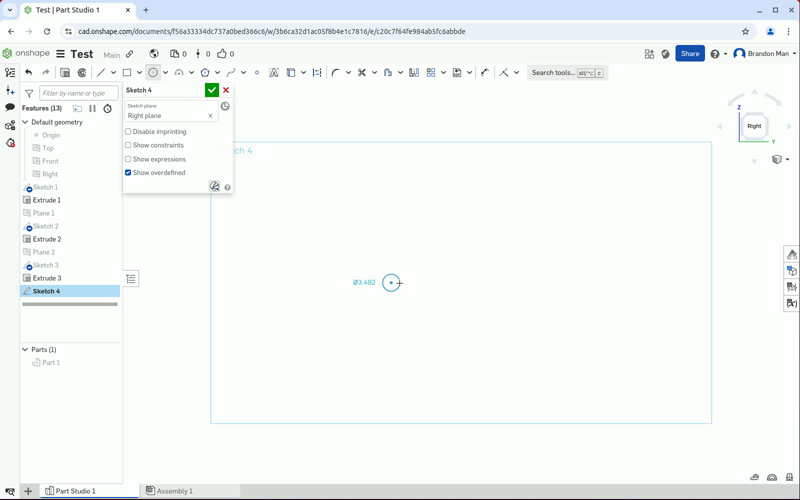
click(399, 282)
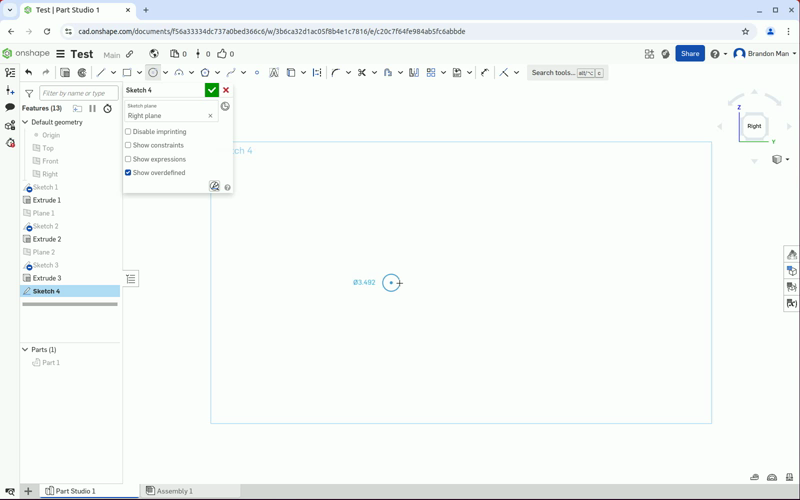
key(esc)
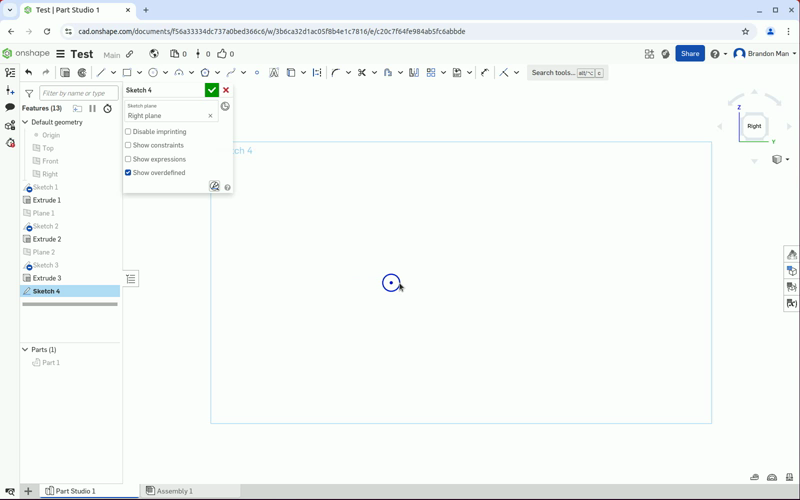
mouse_move(390, 275)
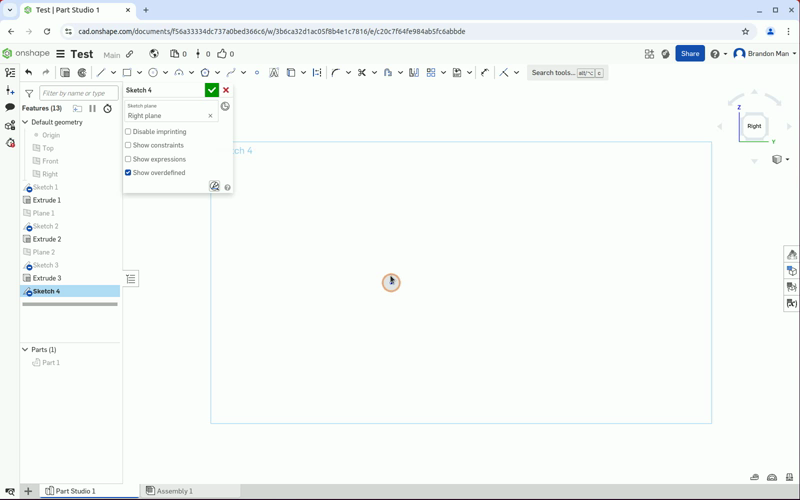
scroll(6)
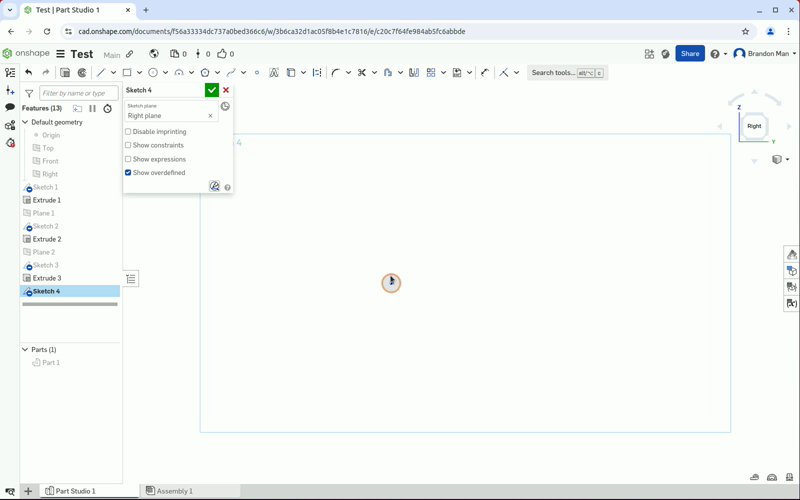
scroll(6)
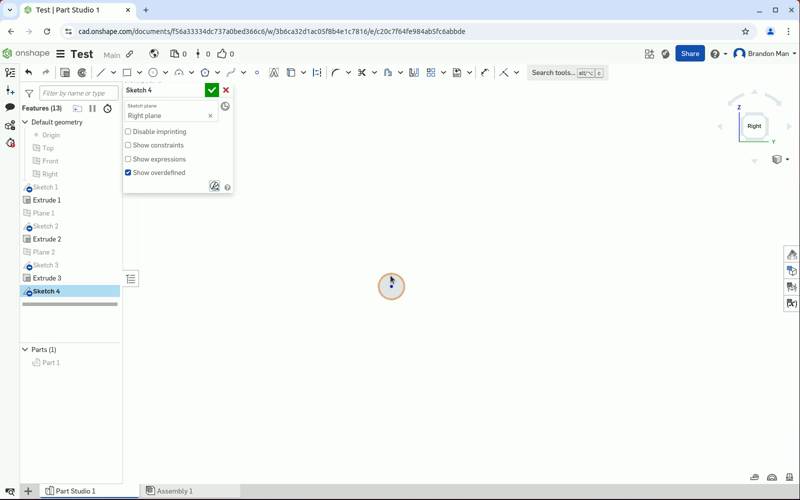
scroll(6)
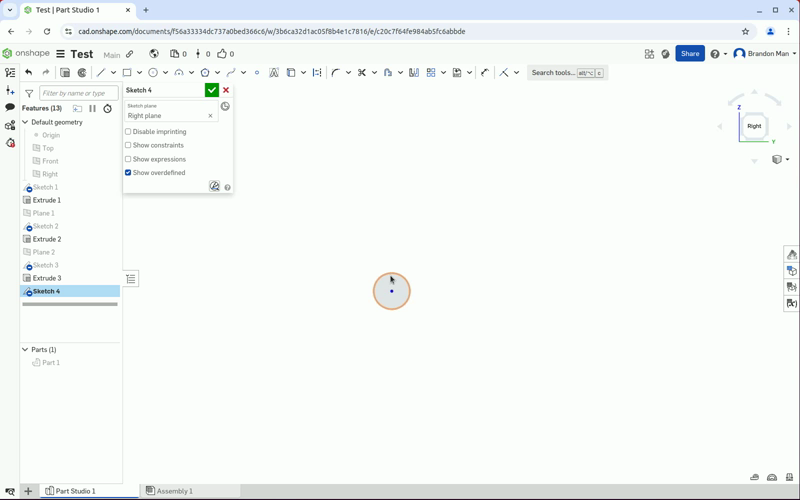
scroll(6)
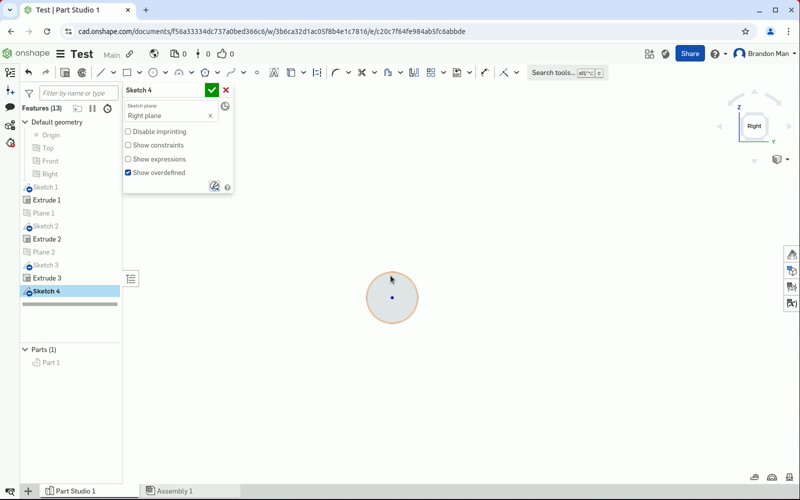
scroll(6)
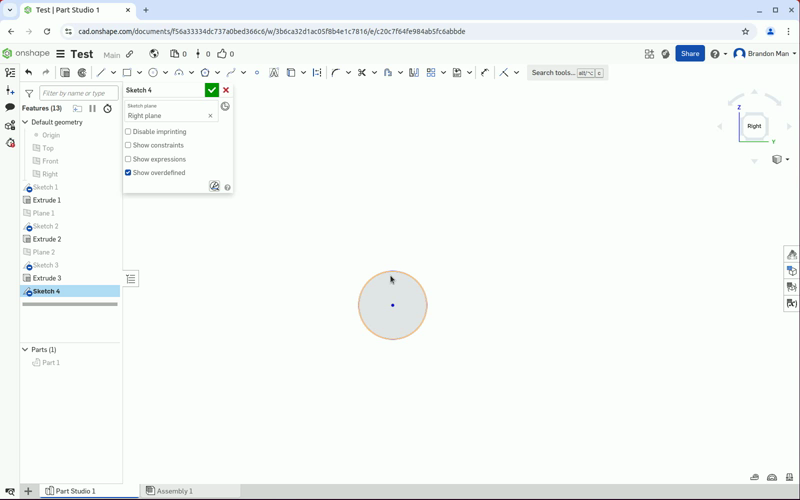
scroll(6)
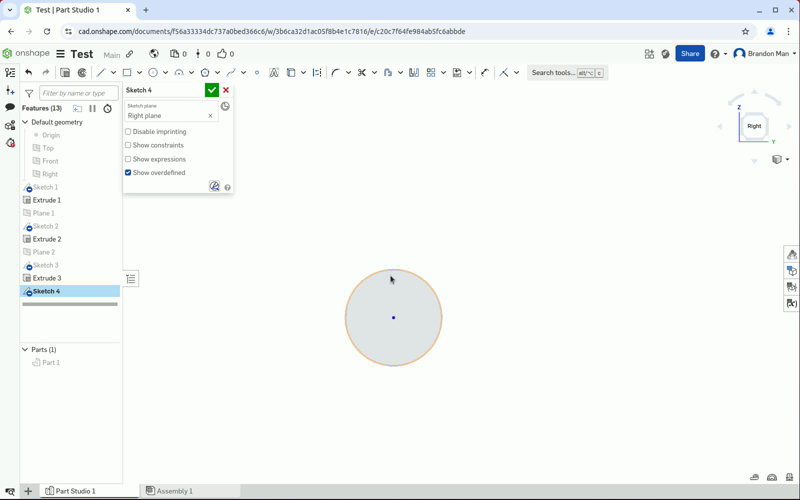
scroll(6)
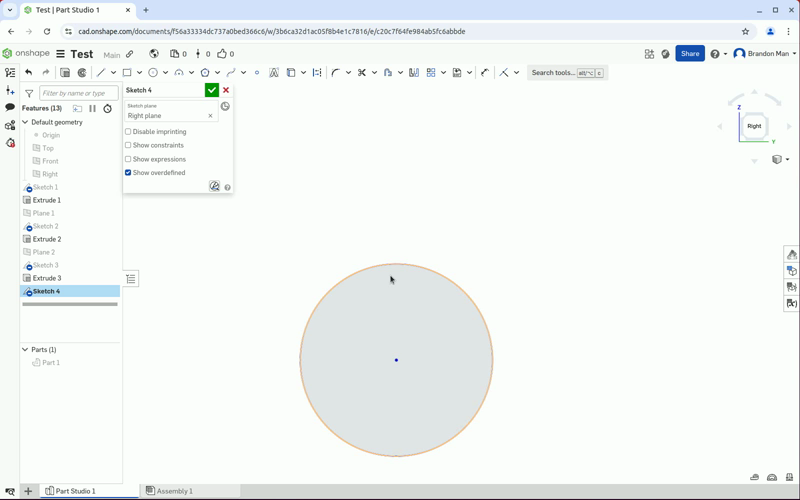
click(390, 275)
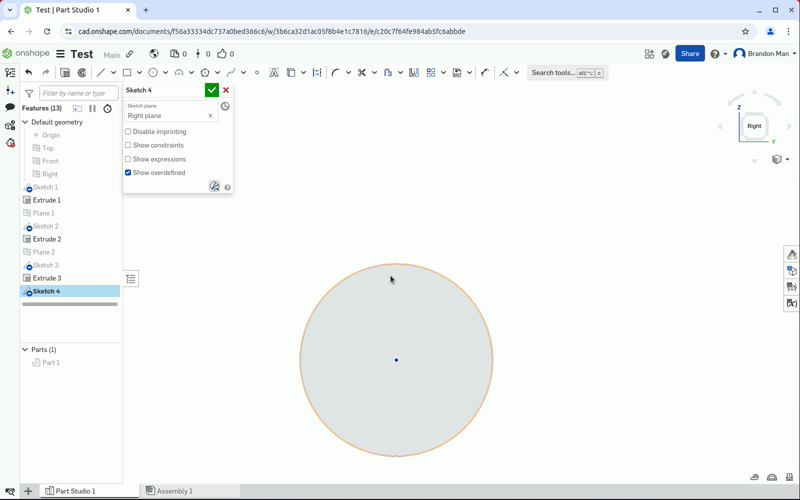
scroll(-6)
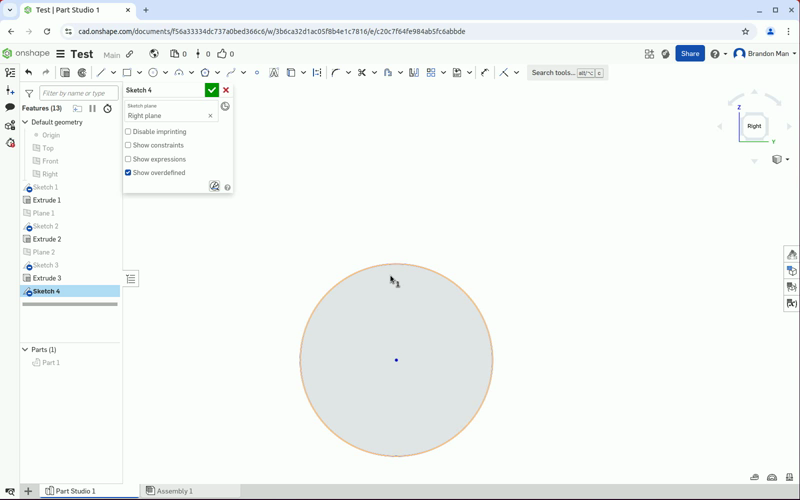
scroll(-6)
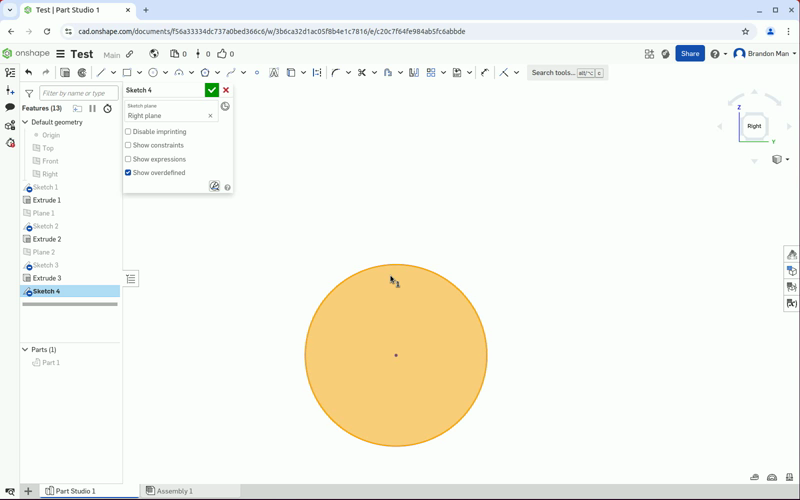
scroll(-6)
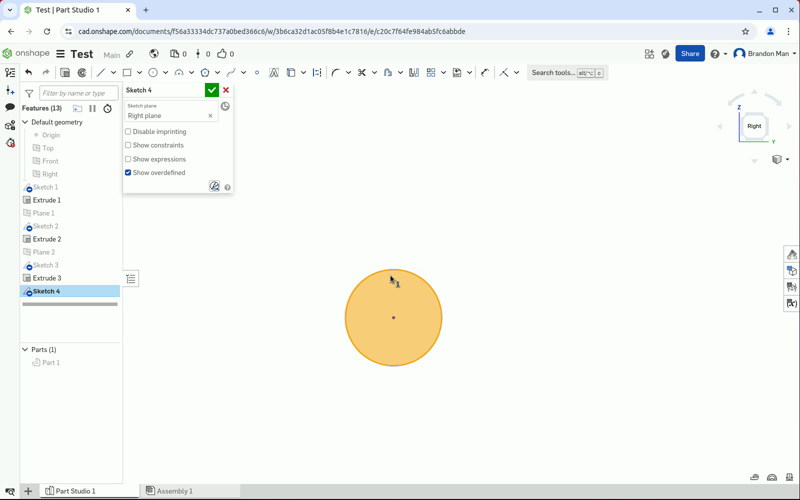
scroll(-6)
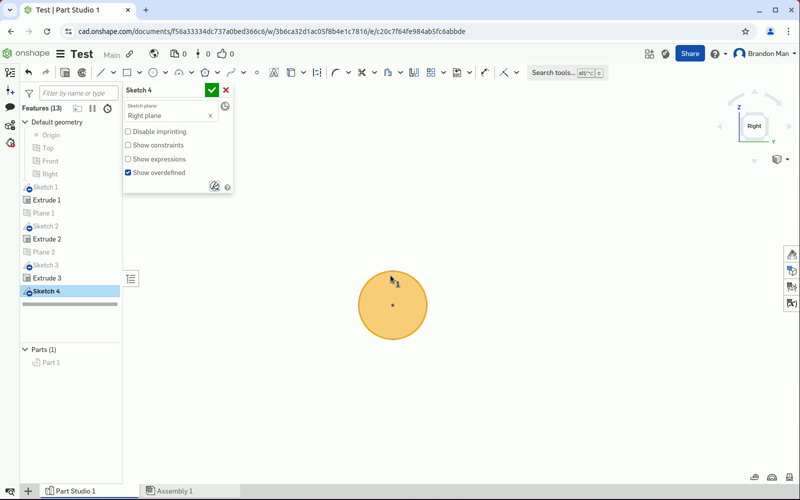
scroll(-6)
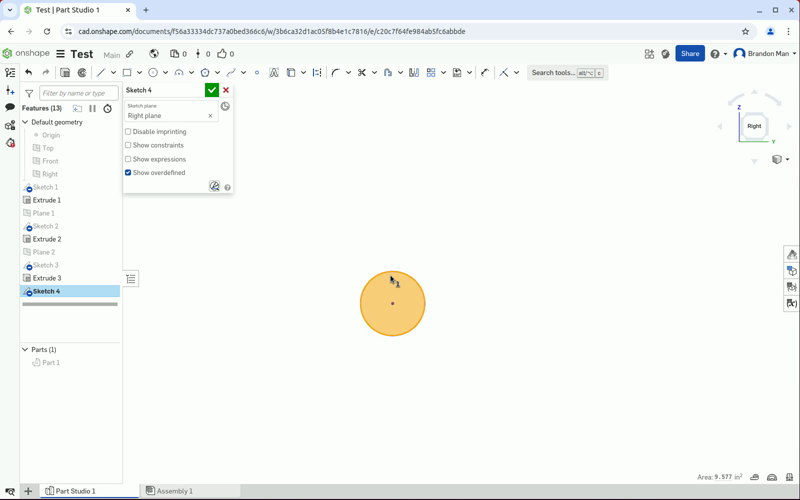
scroll(-6)
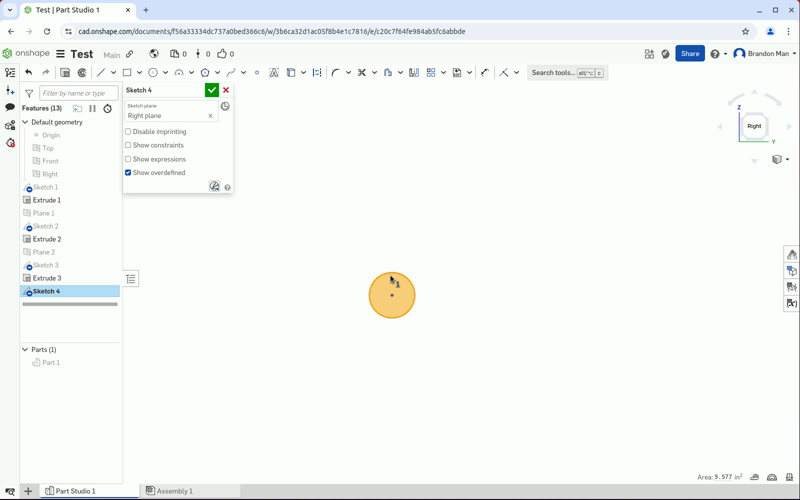
scroll(-6)
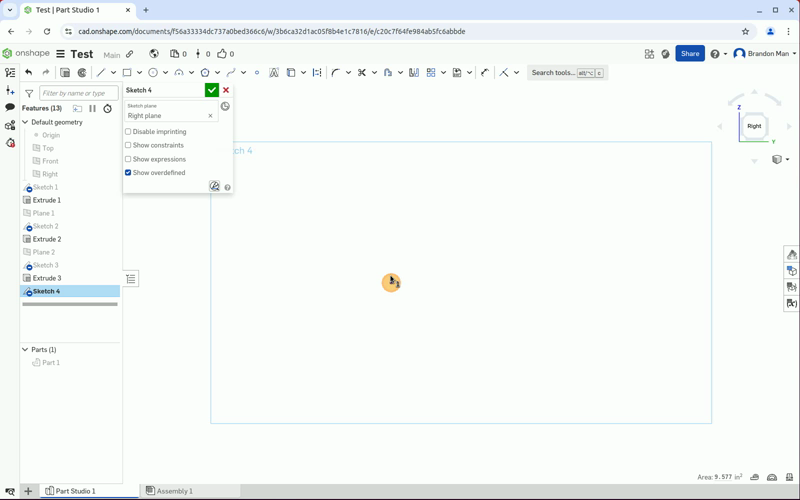
mouse_move(73, 352)
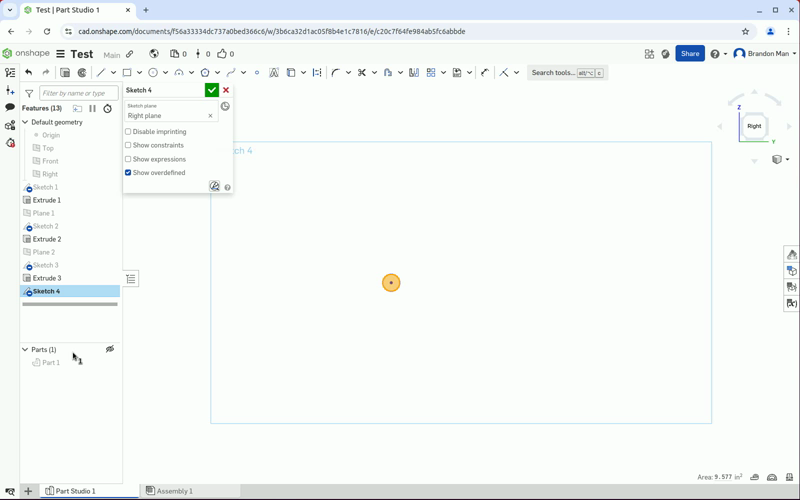
key(shift+y)
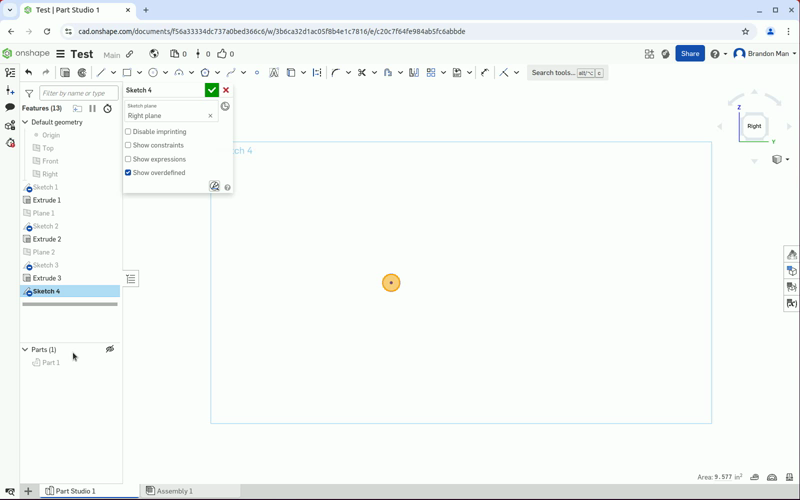
key(shift+e)
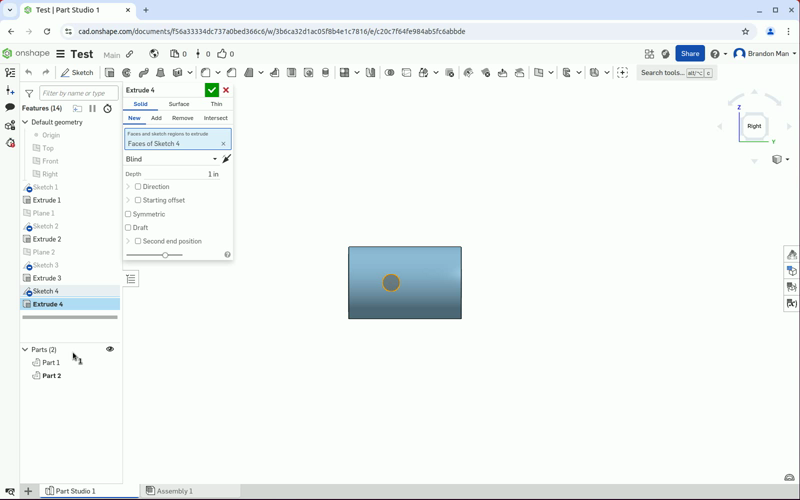
mouse_move(143, 106)
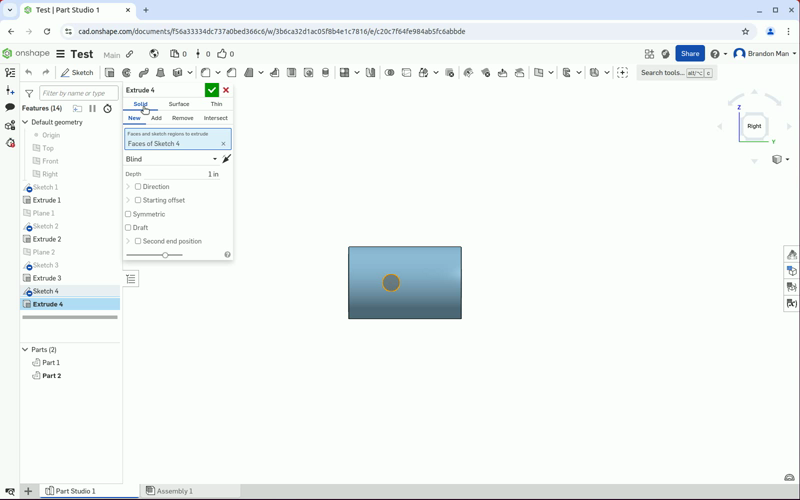
click(143, 106)
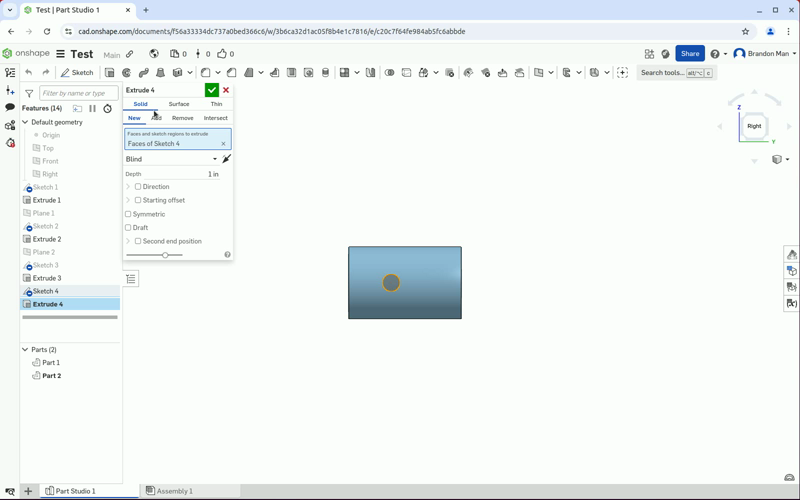
mouse_move(186, 120)
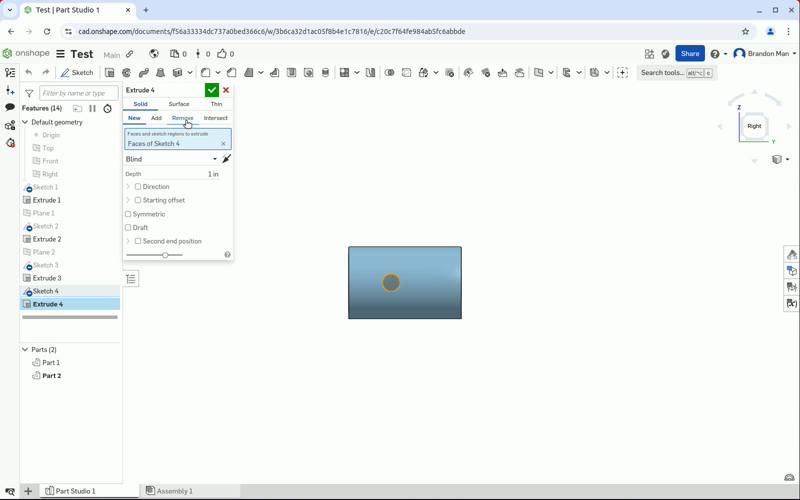
click(186, 120)
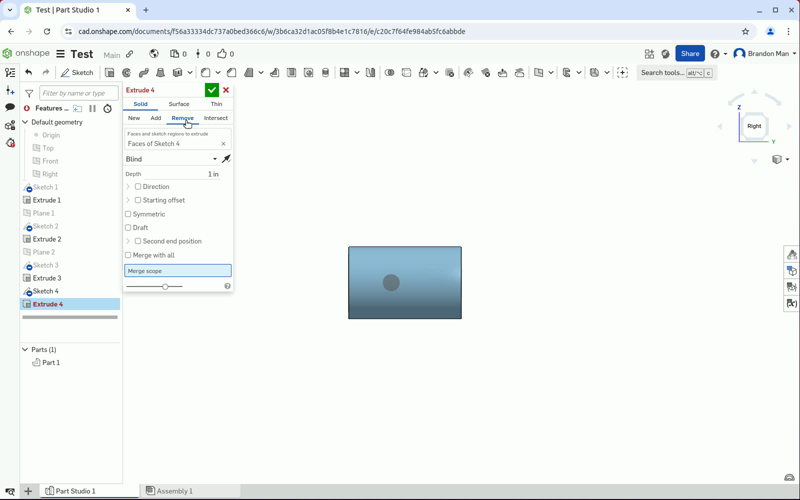
key(tab, 4)
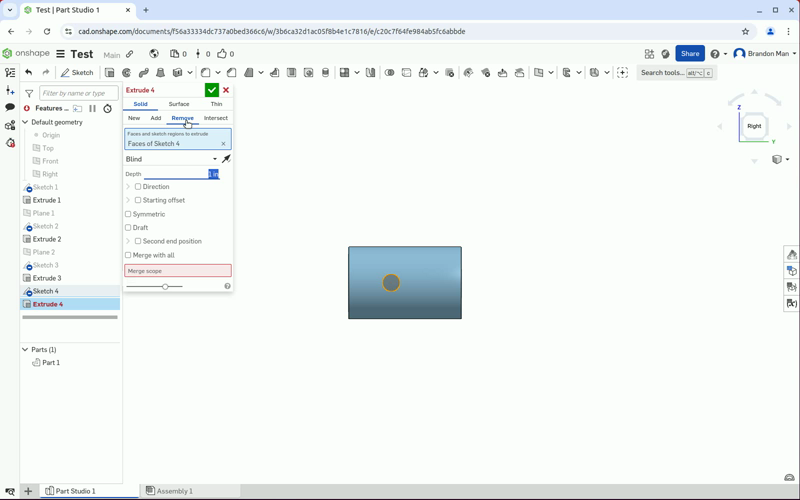
text(-14.442)
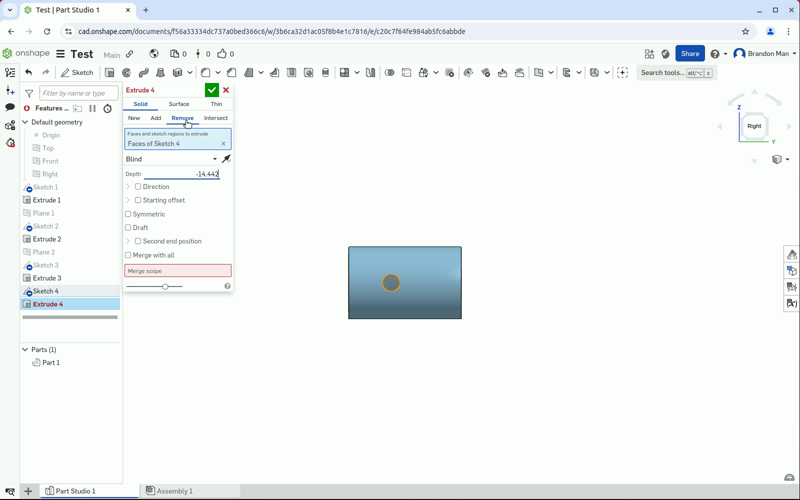
key(tab, 3)
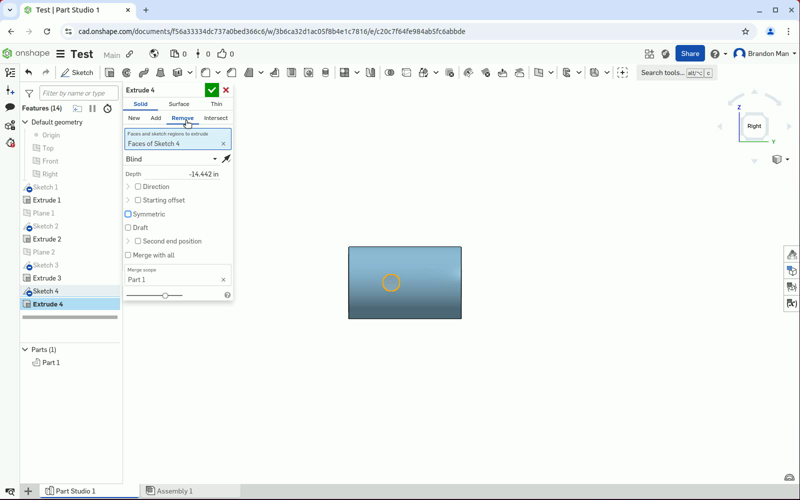
key(space)
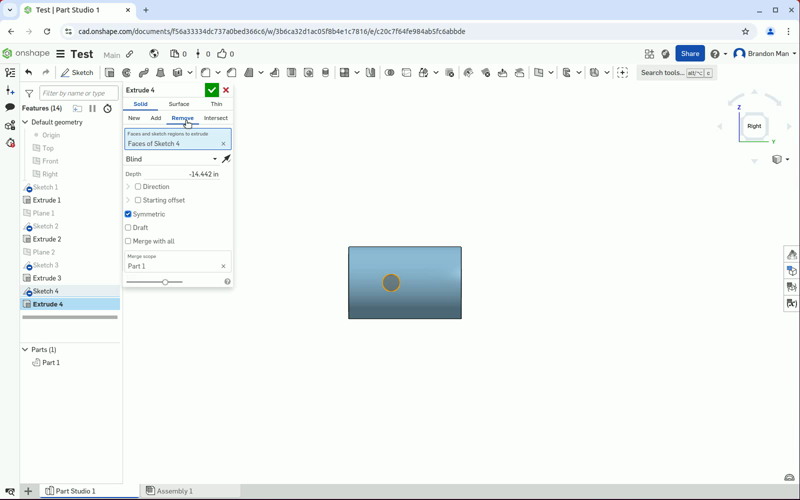
key(tab, 2)
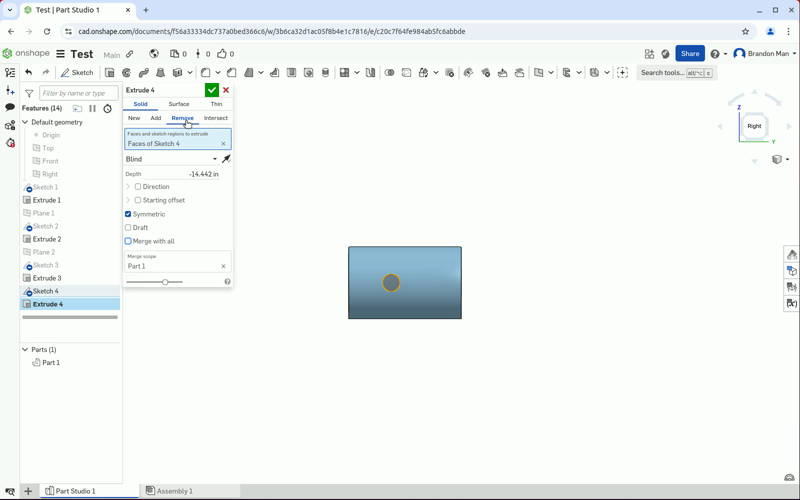
key(space)
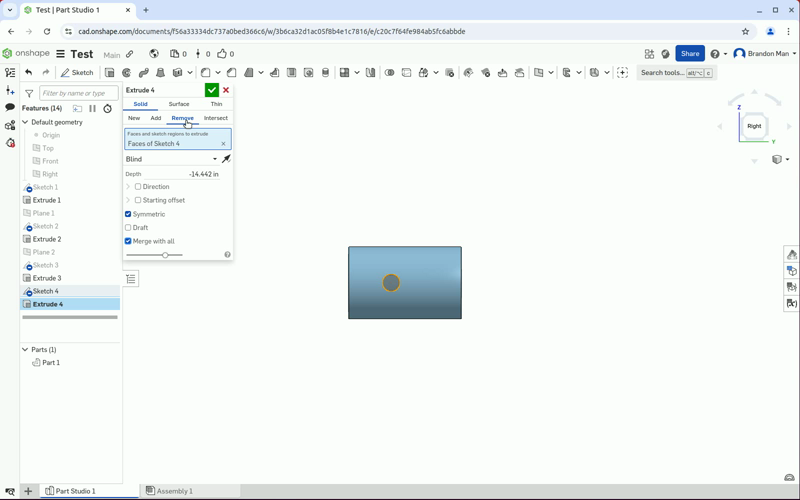
key(enter)
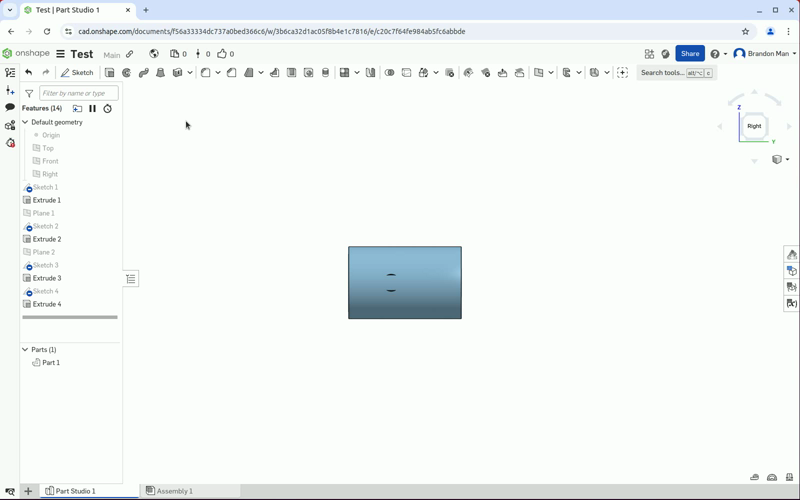
key(shift+h)
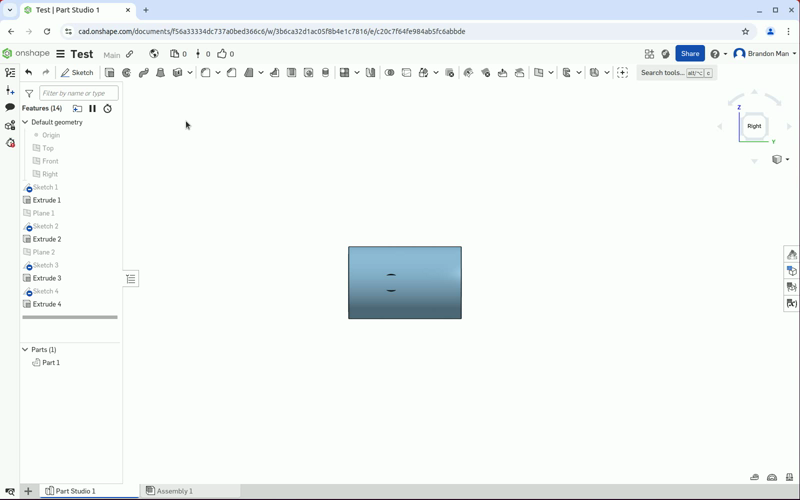
key(shift+h)
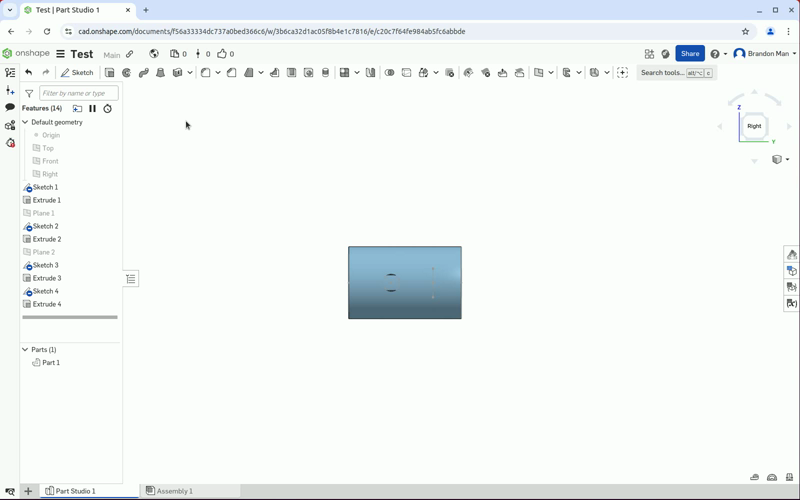
key(shift+7)
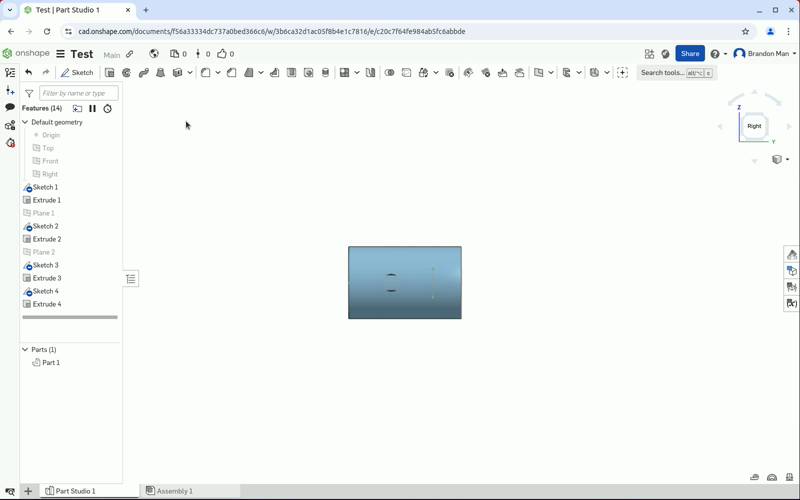
key(right, 2)
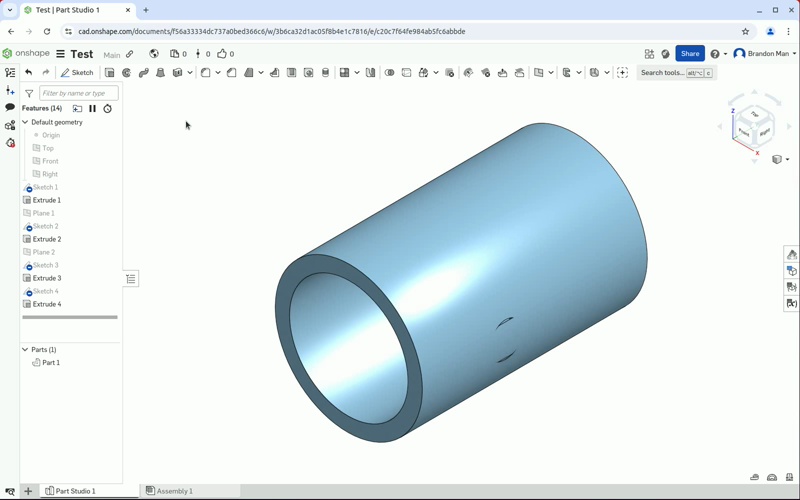
key(down, 2)
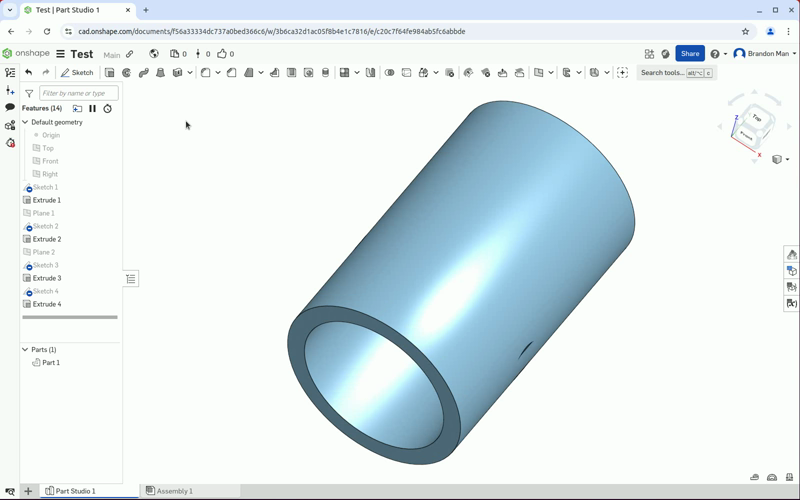
key(up, 2)
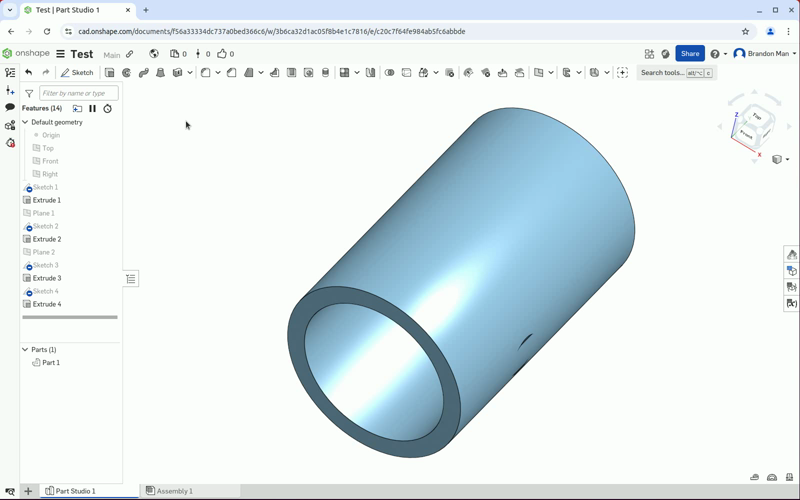
key(left, 2)
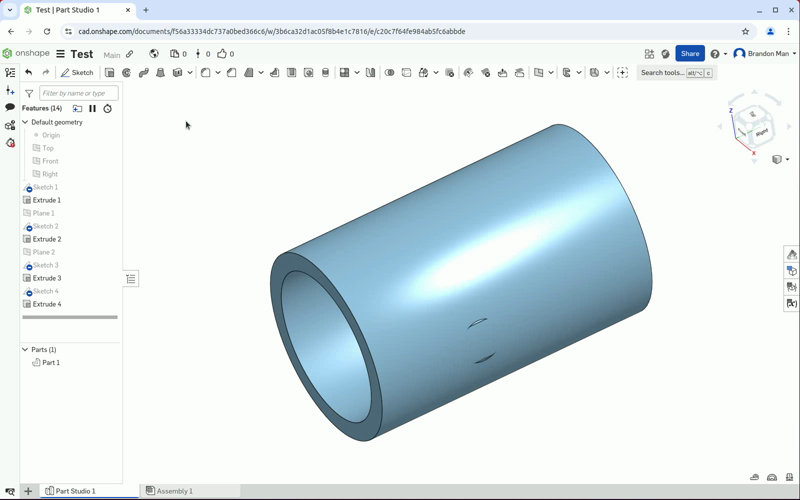
mouse_move(73, 189)
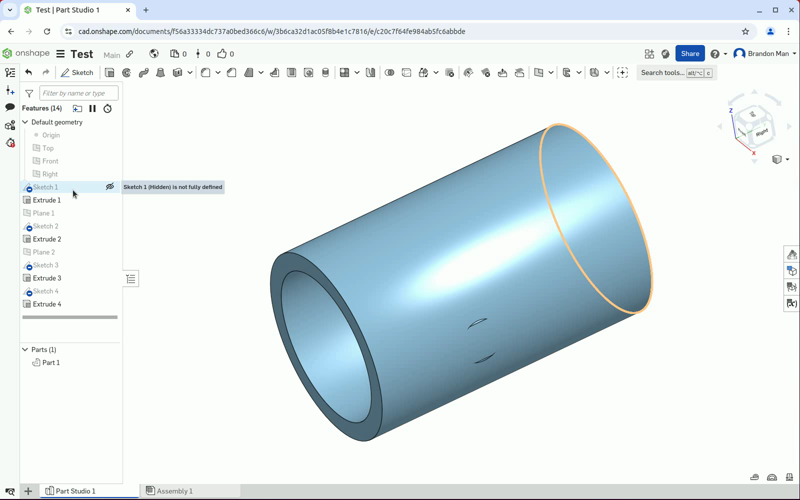
click(73, 189)